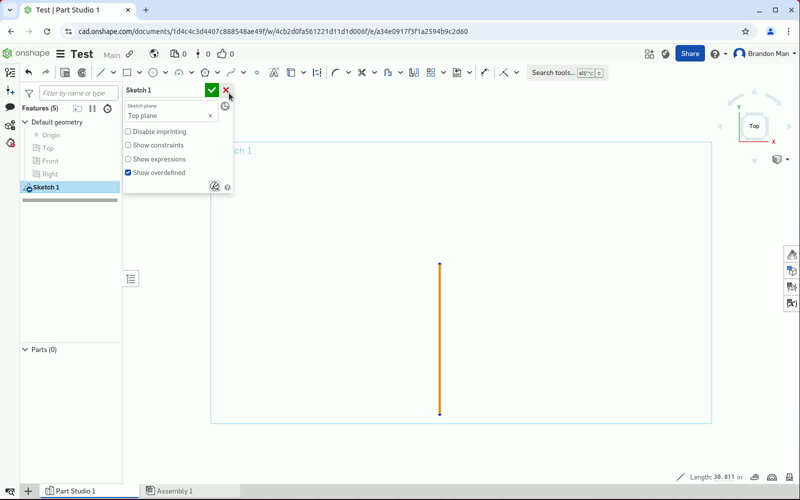
key(shift+h)
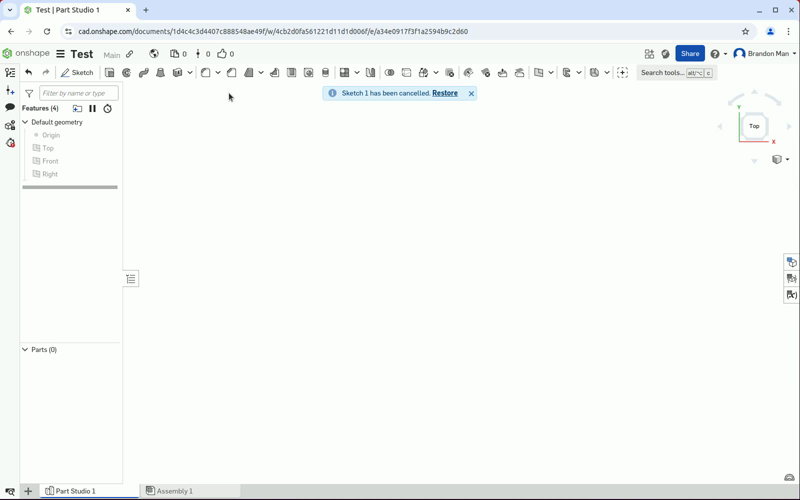
mouse_move(73, 352)
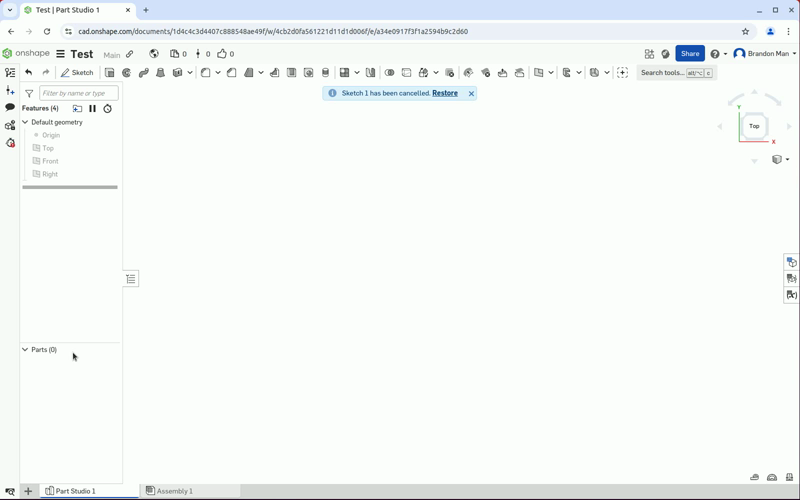
key(y)
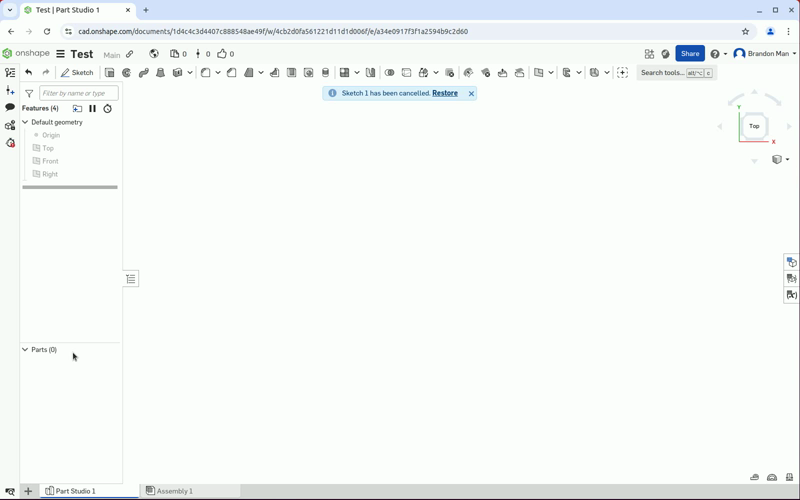
key(shift+p)
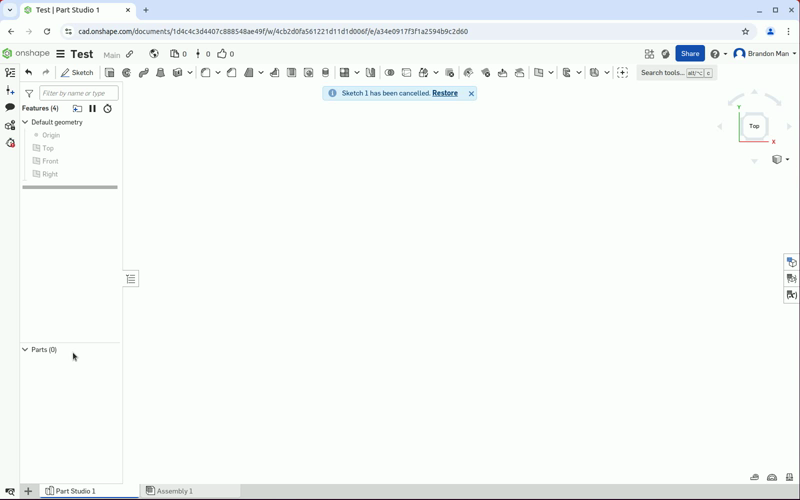
key(space)
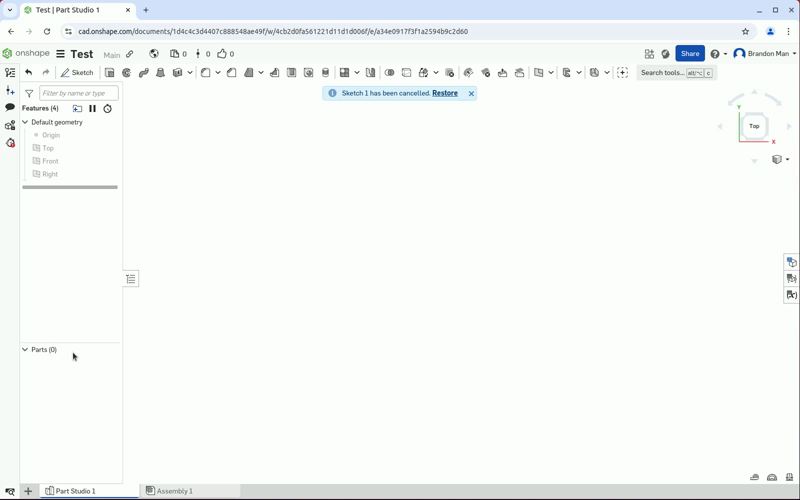
key_down(shift)
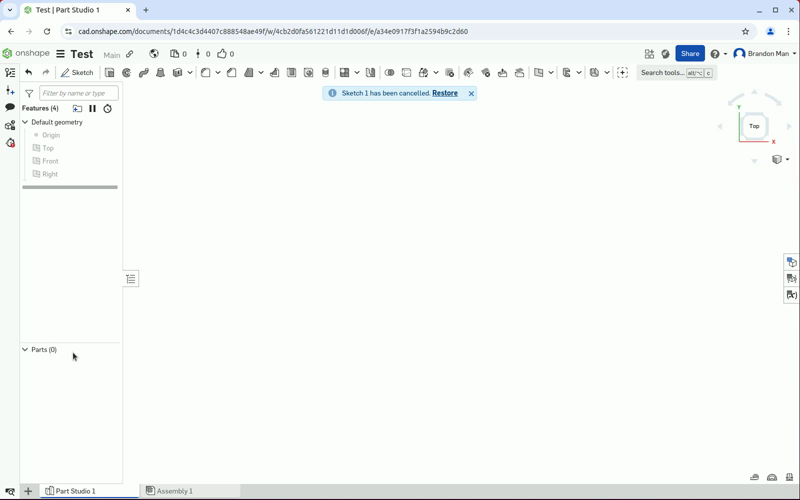
key(up)
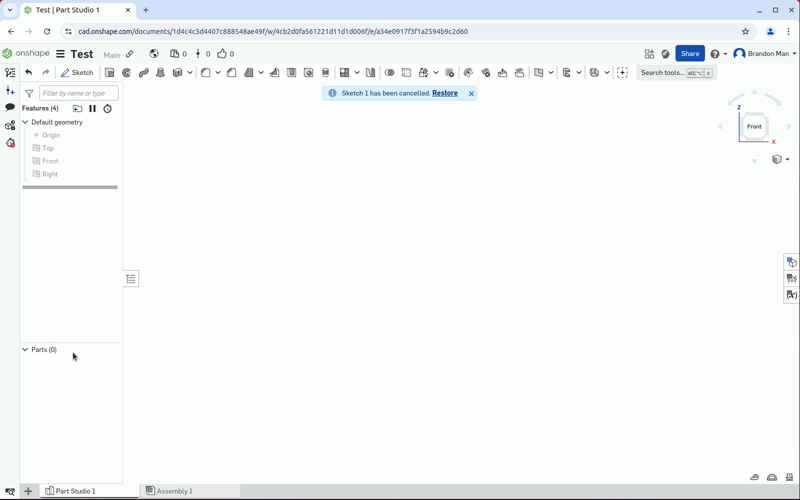
key_up(shift)
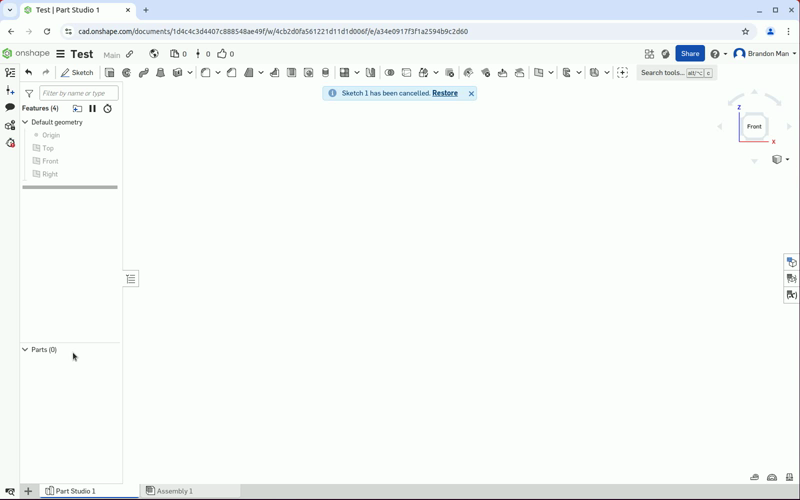
key(space)
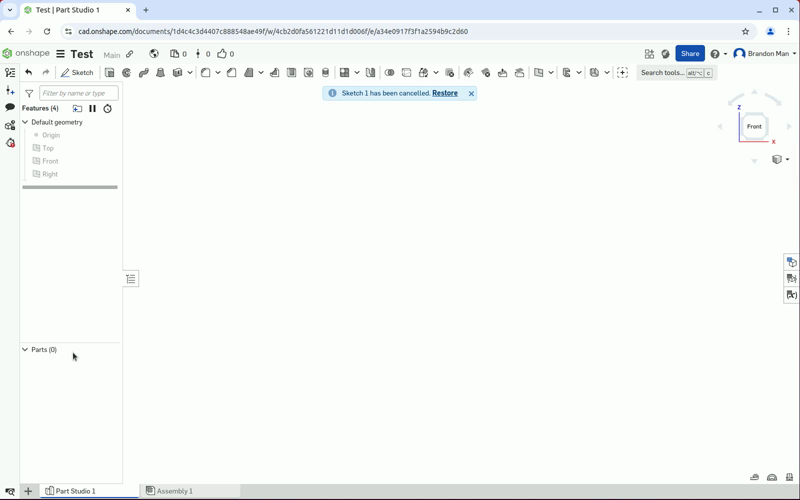
key_down(shift)
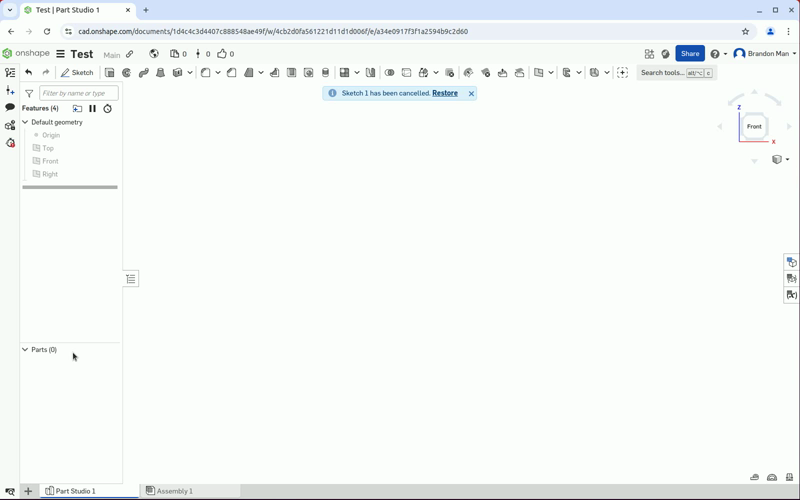
key(left)
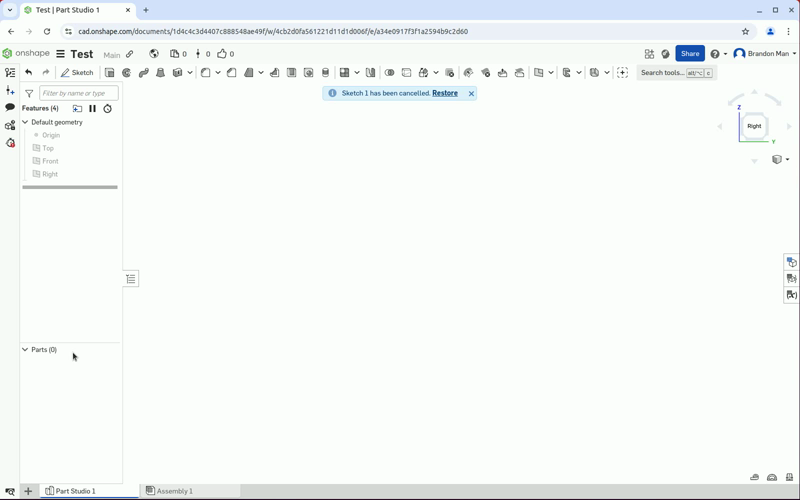
key_up(shift)
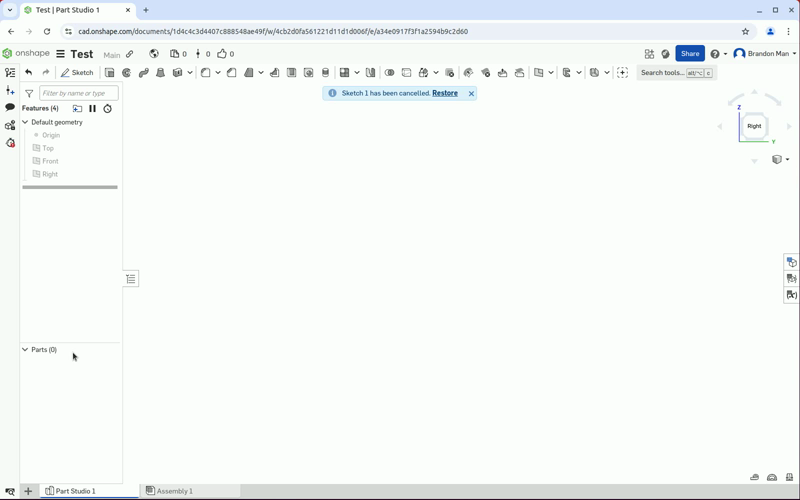
mouse_move(73, 352)
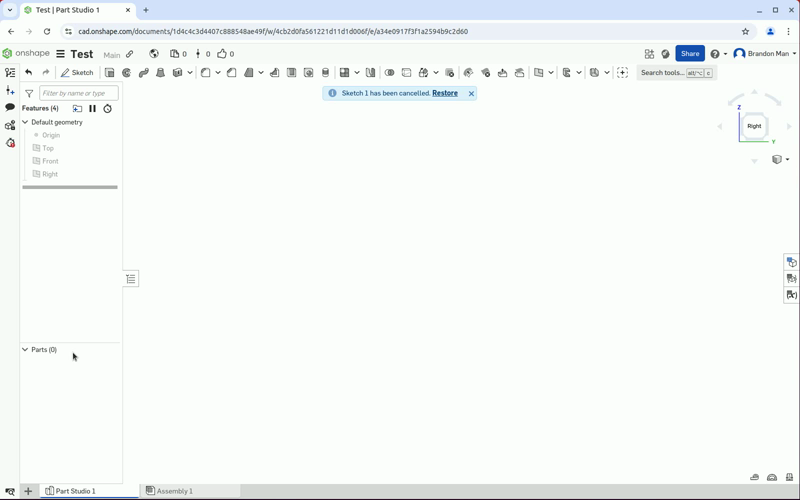
key(shift+y)
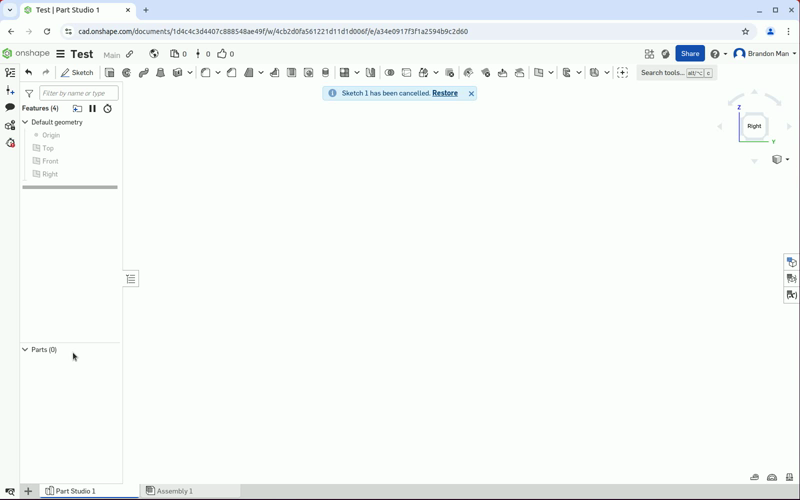
key(shift+s)
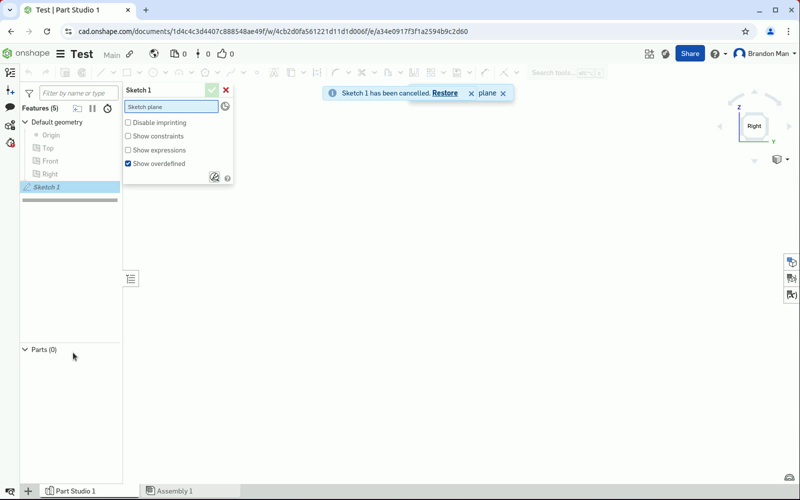
mouse_move(73, 176)
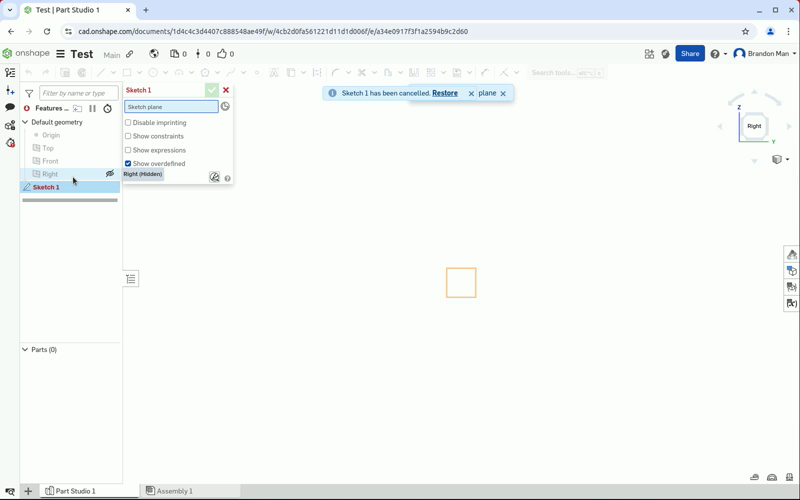
click(73, 176)
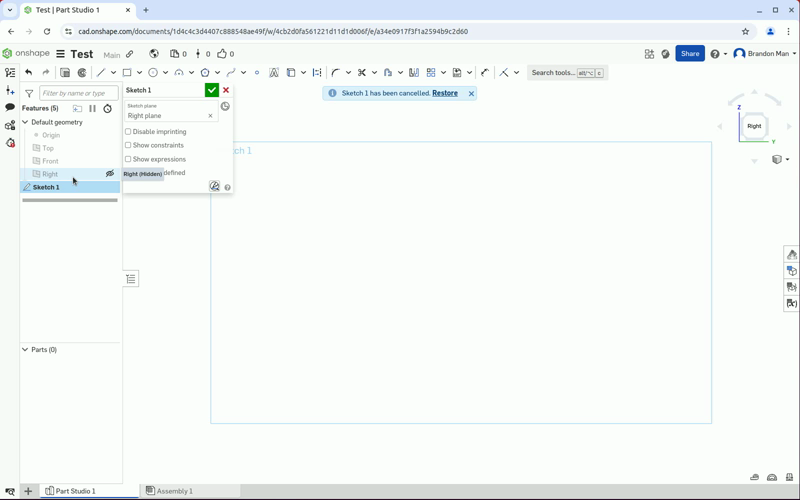
mouse_move(73, 352)
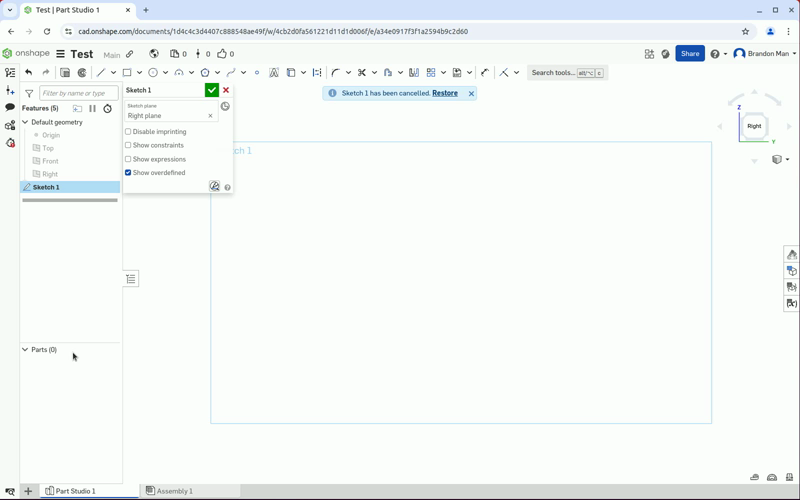
key(y)
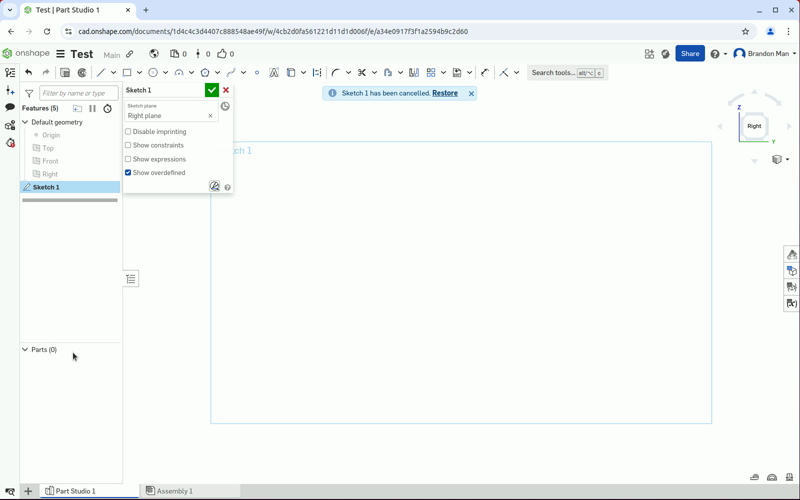
key(c)
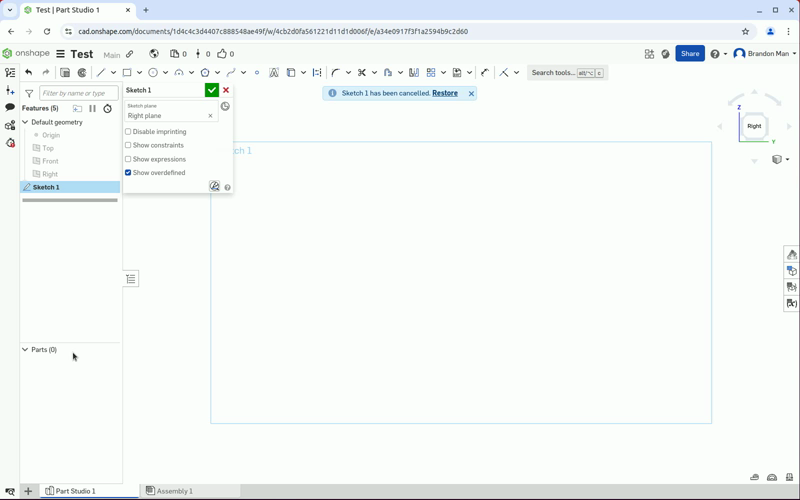
key_down(shift)
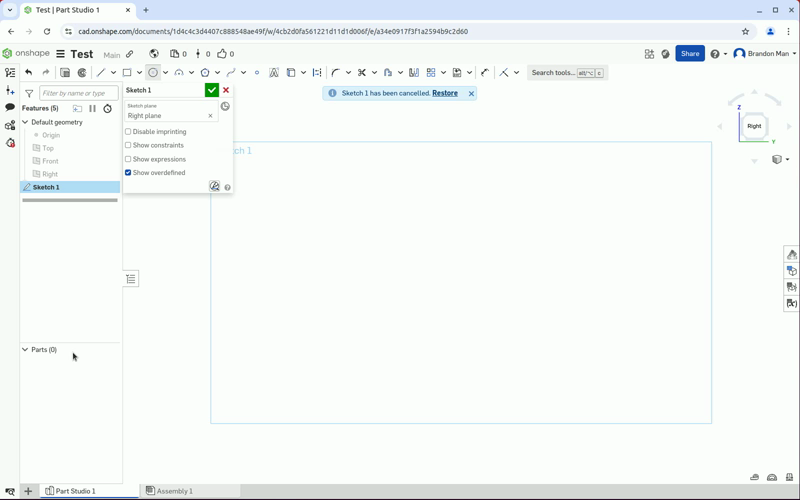
mouse_move(461, 174)
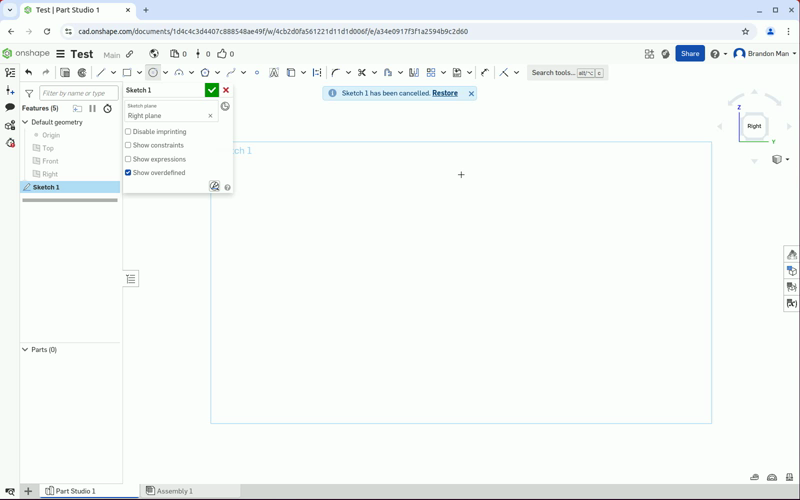
click(461, 174)
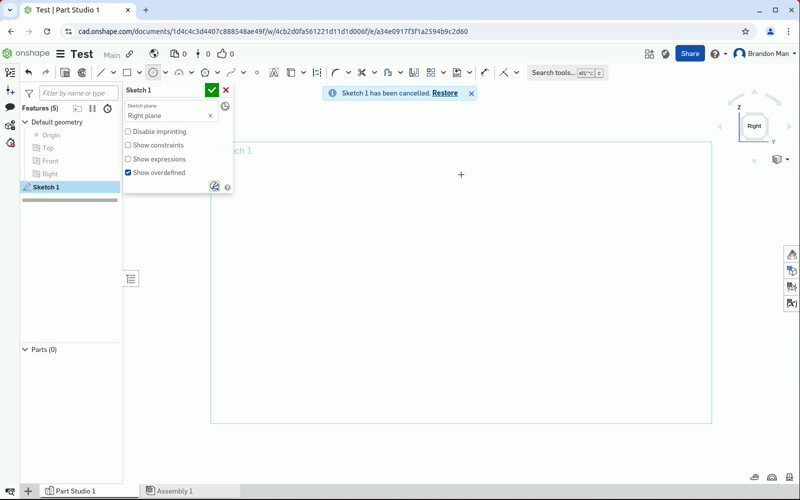
key_up(shift)
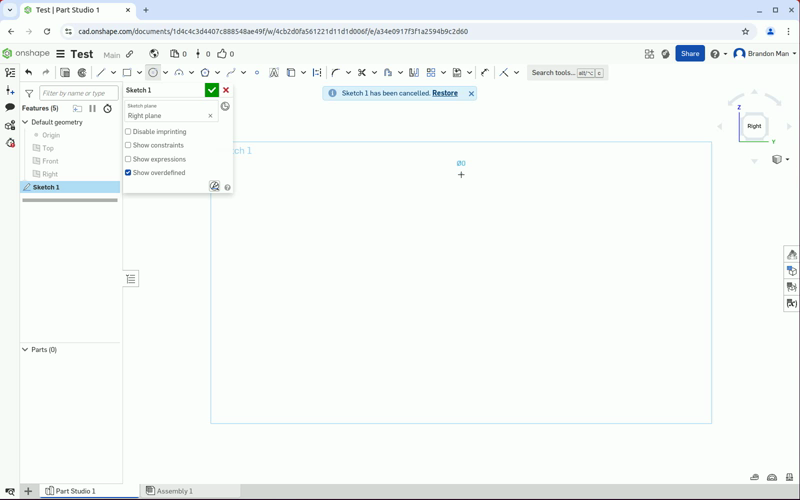
mouse_move(465, 174)
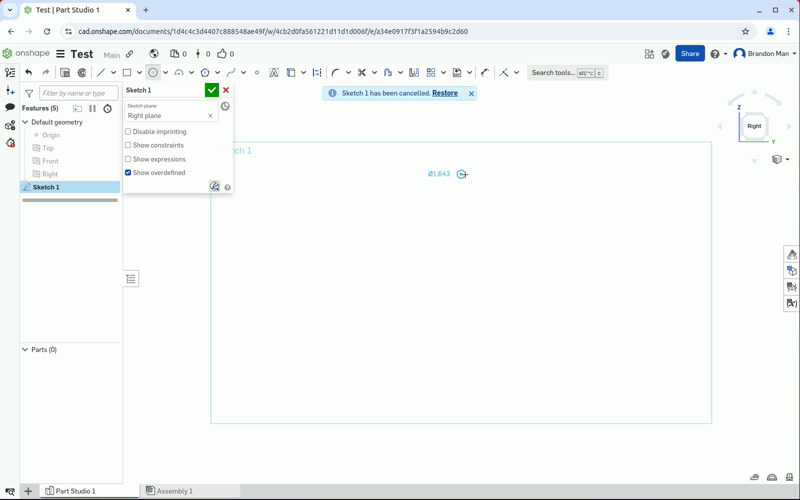
click(465, 174)
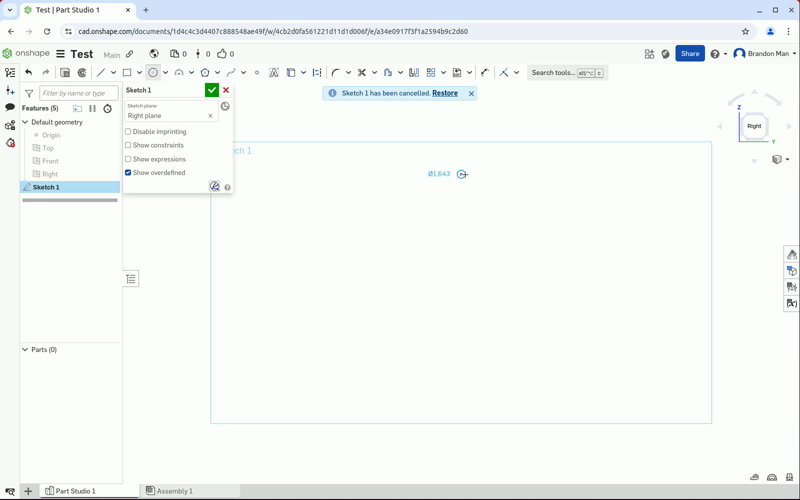
key(esc)
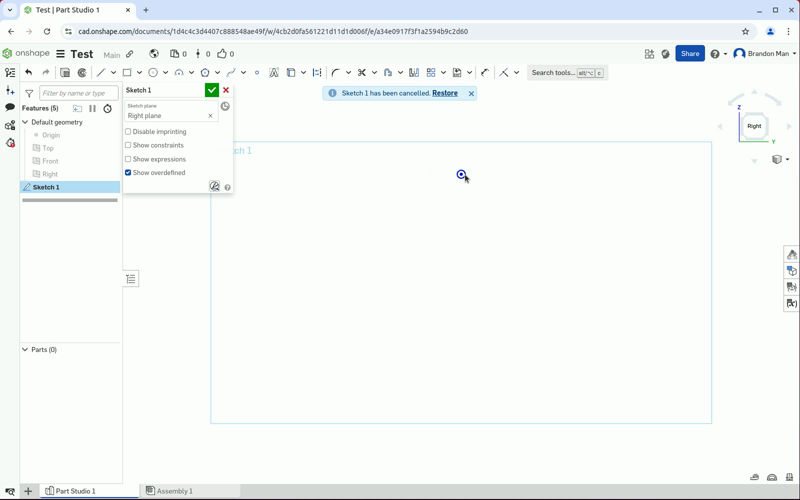
key(c)
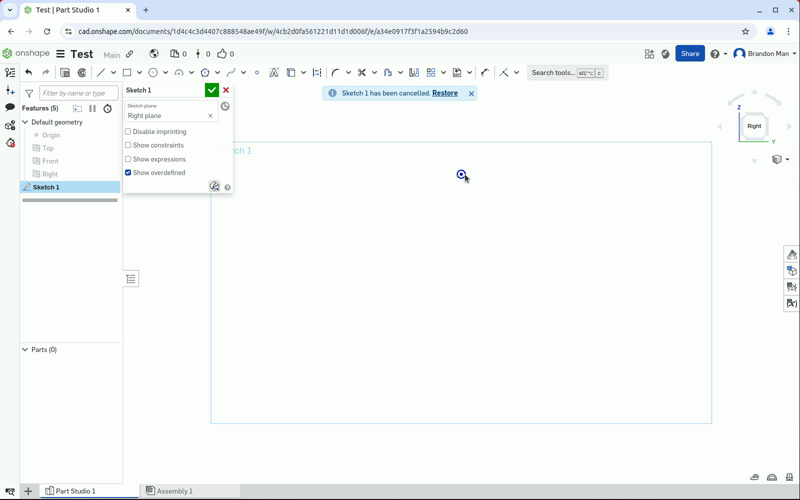
key_down(shift)
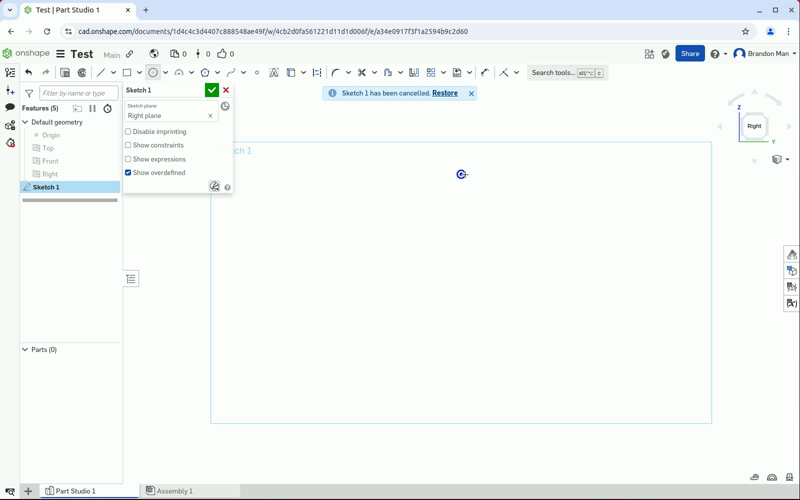
mouse_move(461, 174)
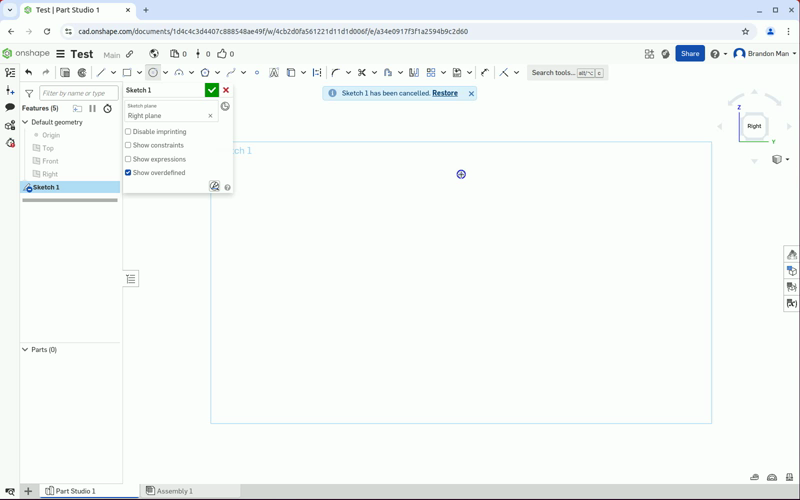
scroll(6)
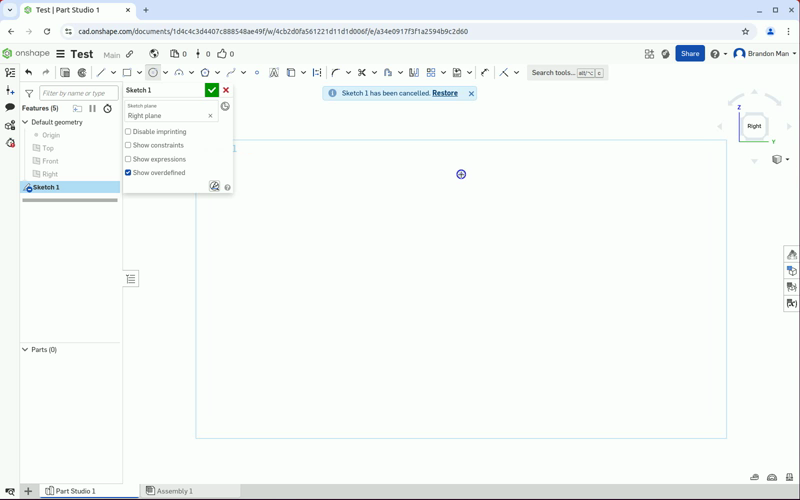
scroll(6)
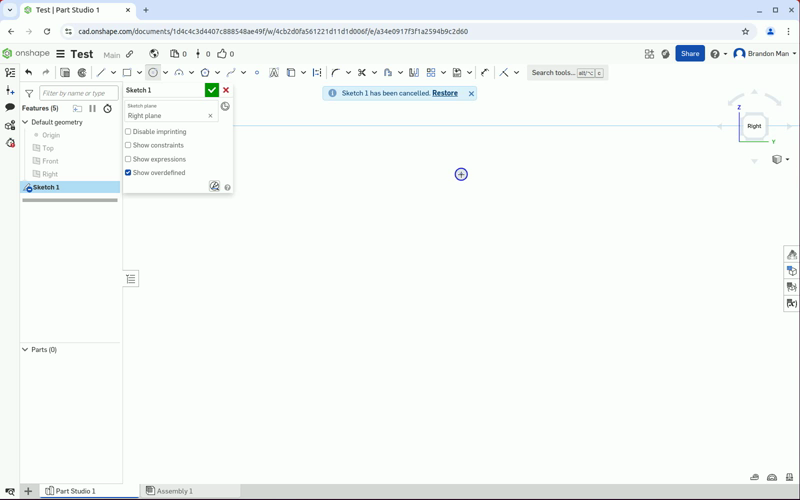
scroll(6)
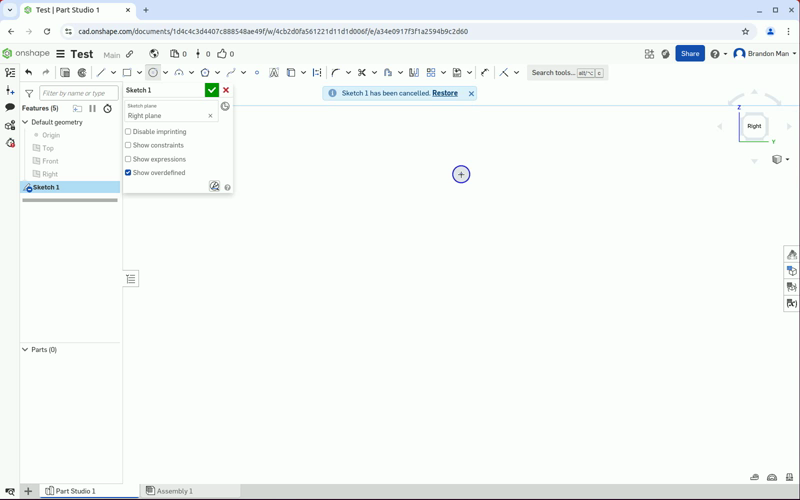
scroll(6)
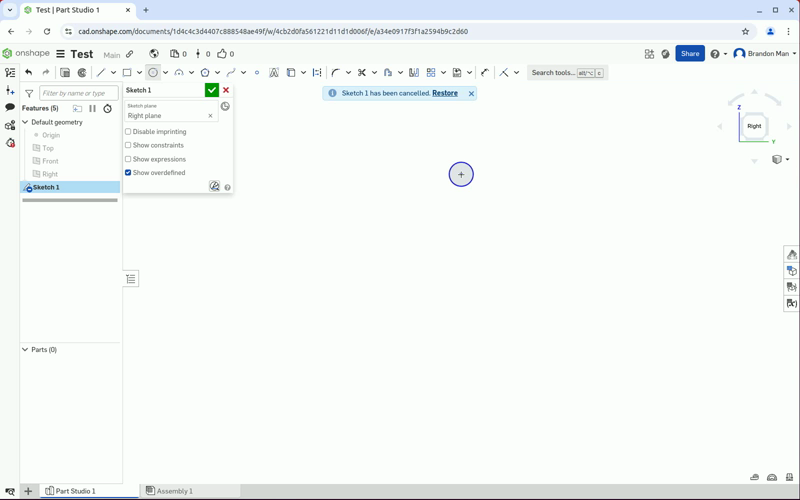
scroll(6)
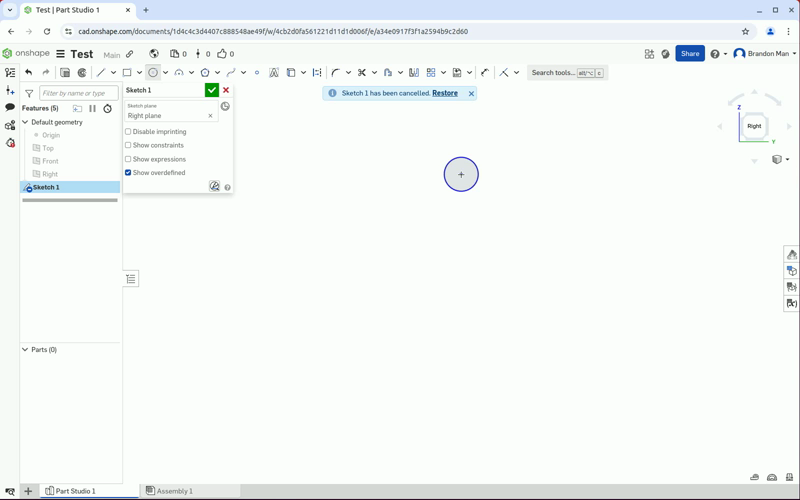
scroll(6)
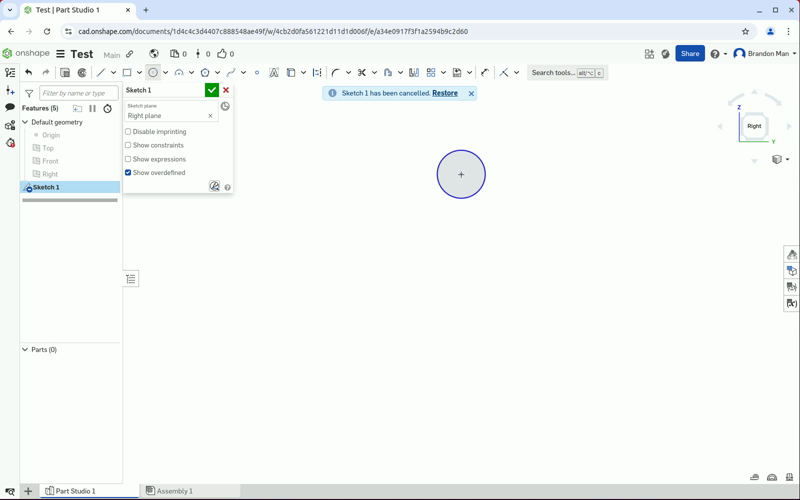
scroll(6)
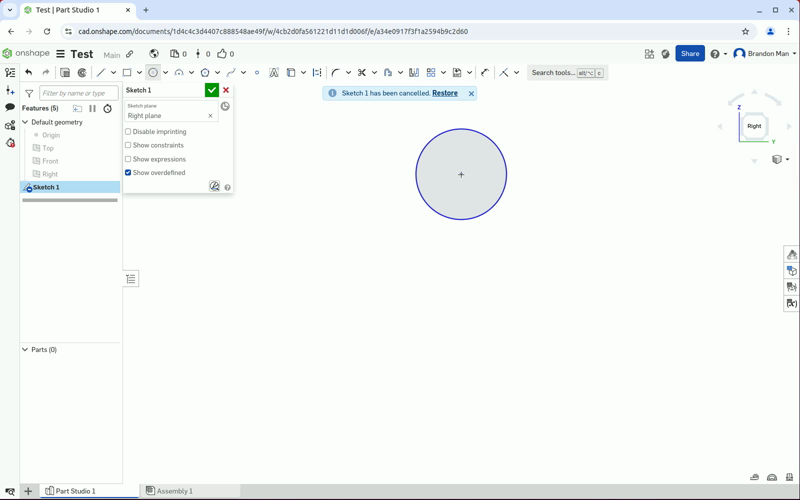
click(461, 174)
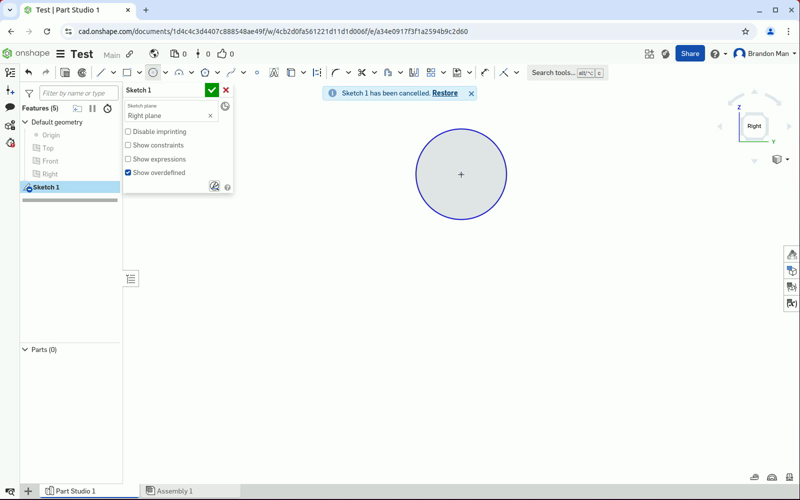
scroll(-6)
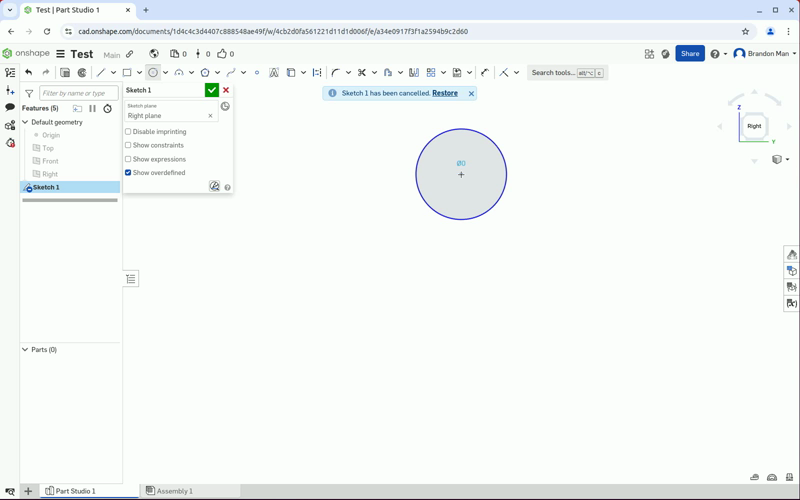
scroll(-6)
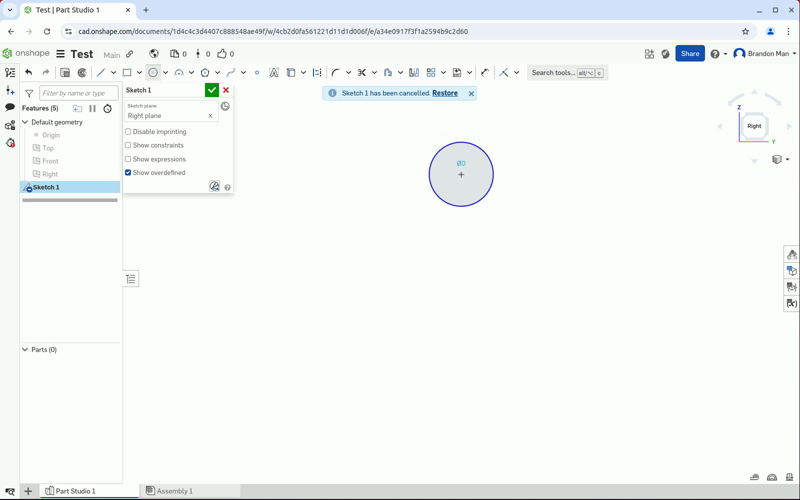
scroll(-6)
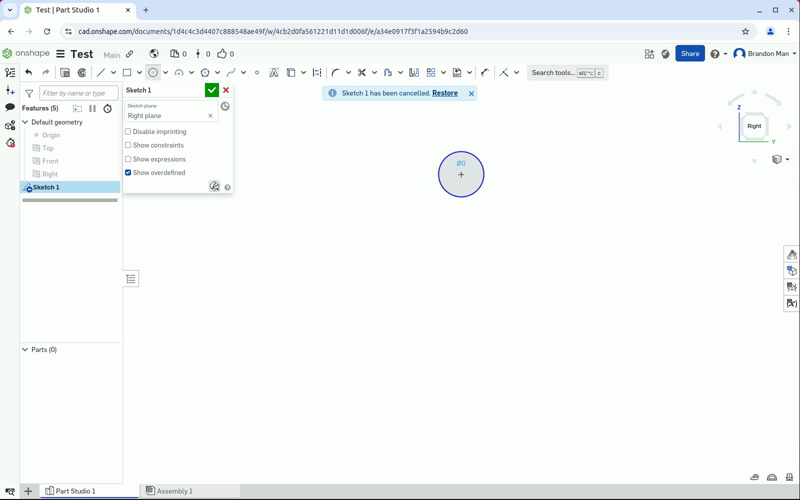
scroll(-6)
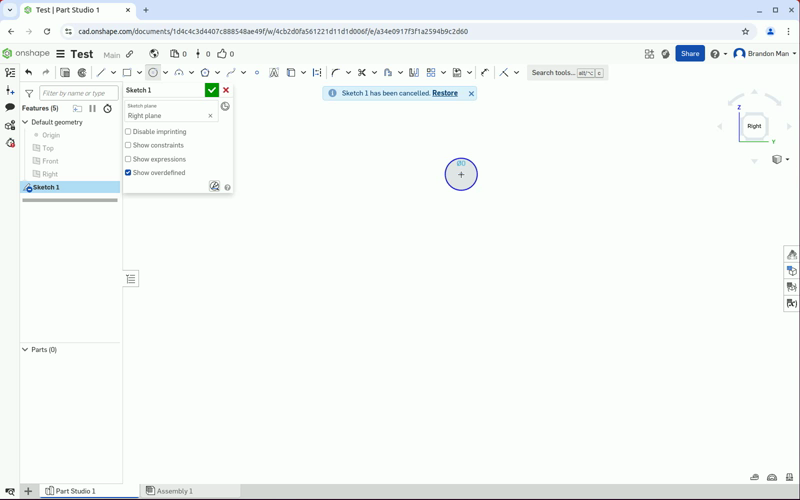
scroll(-6)
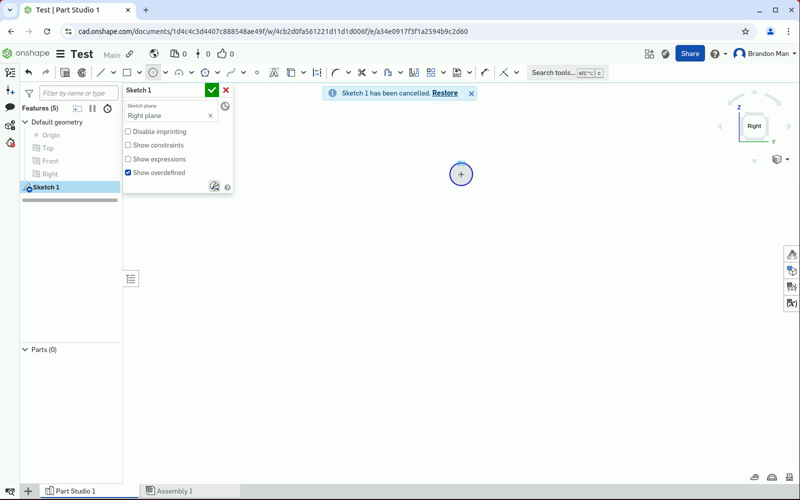
scroll(-6)
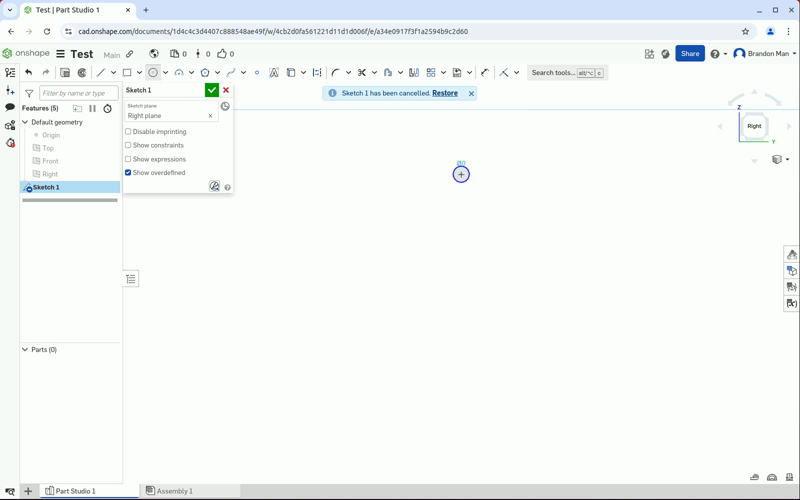
scroll(-6)
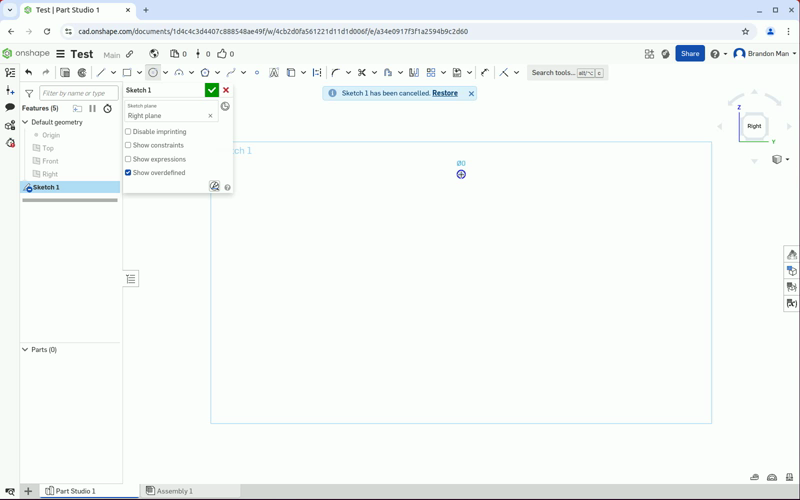
key_up(shift)
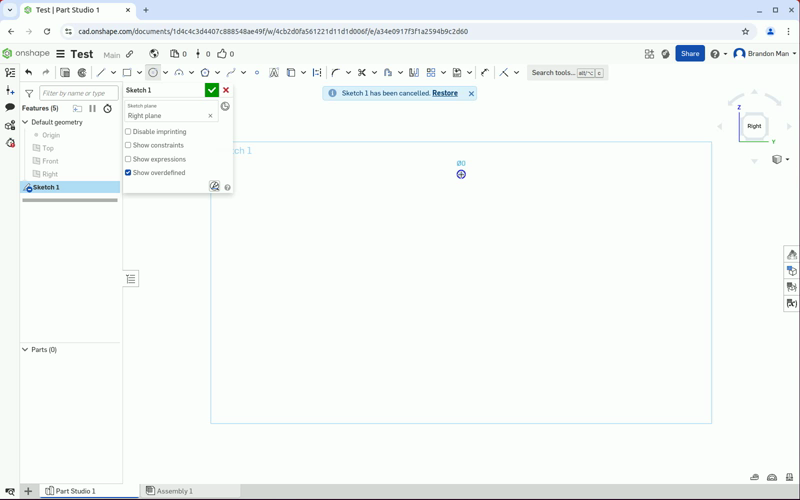
mouse_move(463, 174)
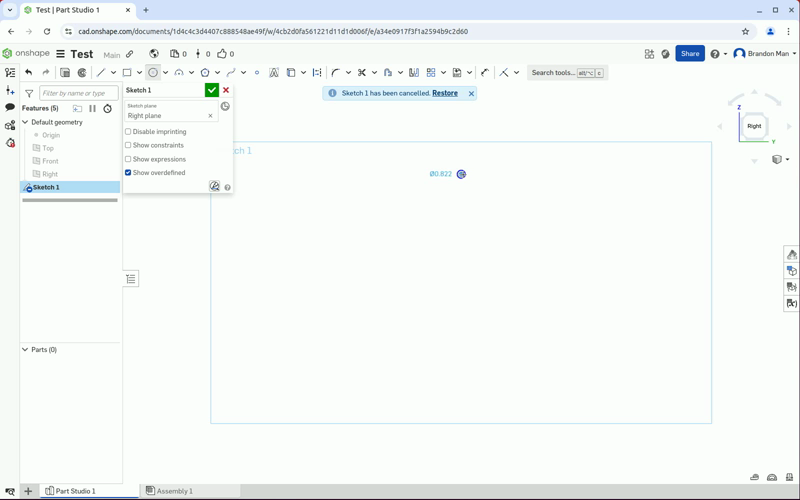
scroll(6)
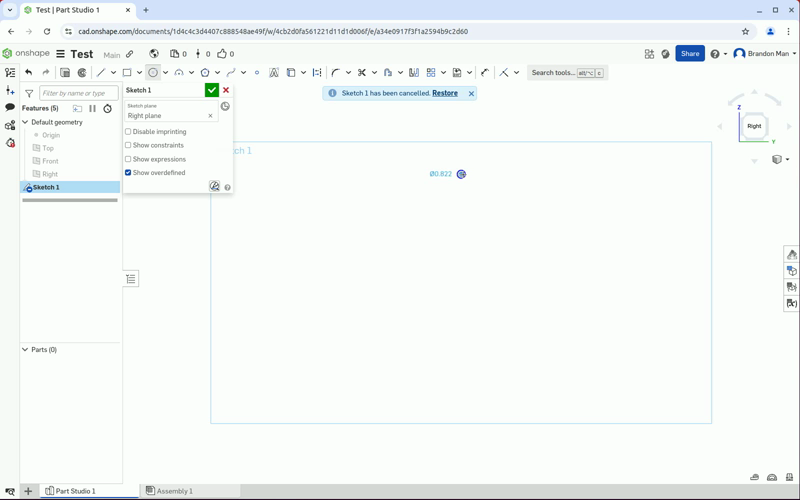
scroll(6)
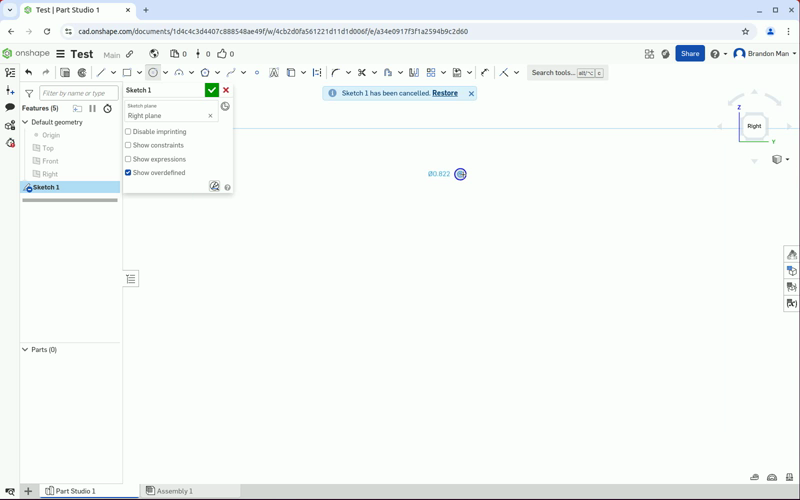
scroll(6)
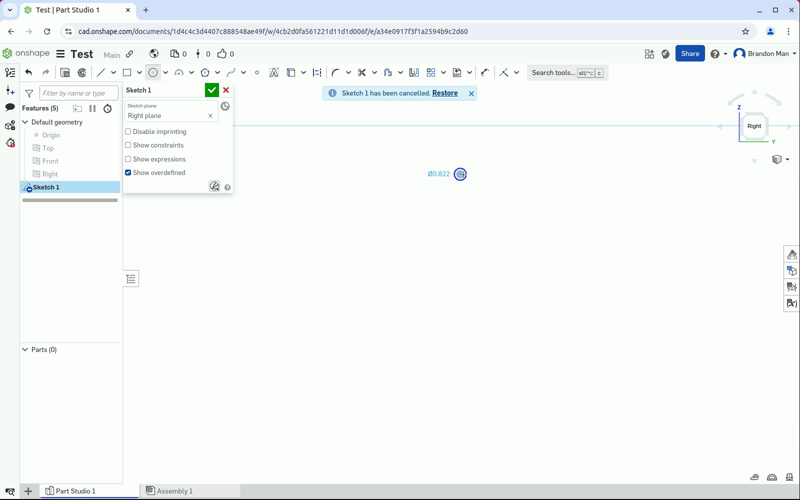
scroll(6)
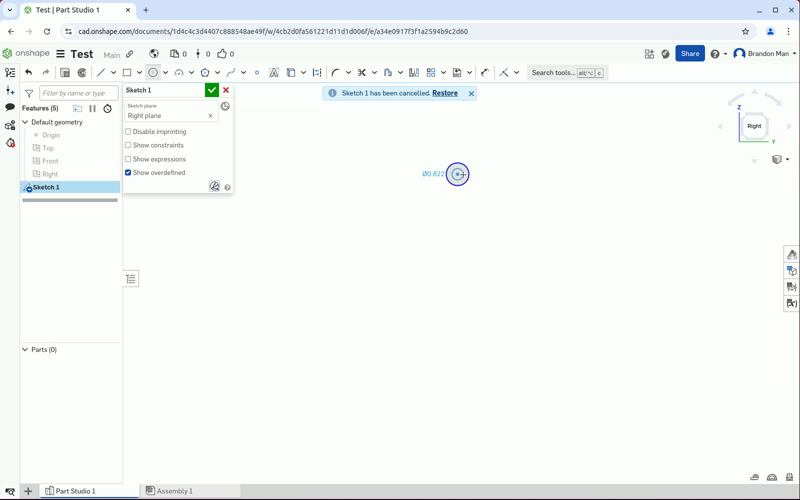
scroll(6)
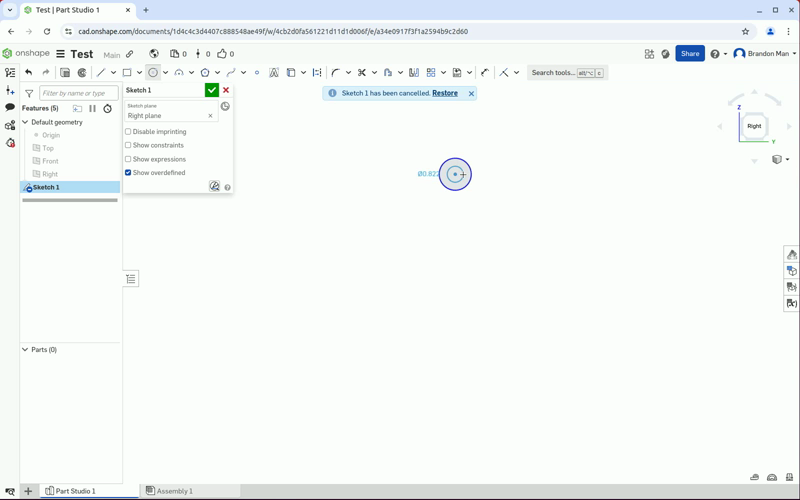
scroll(6)
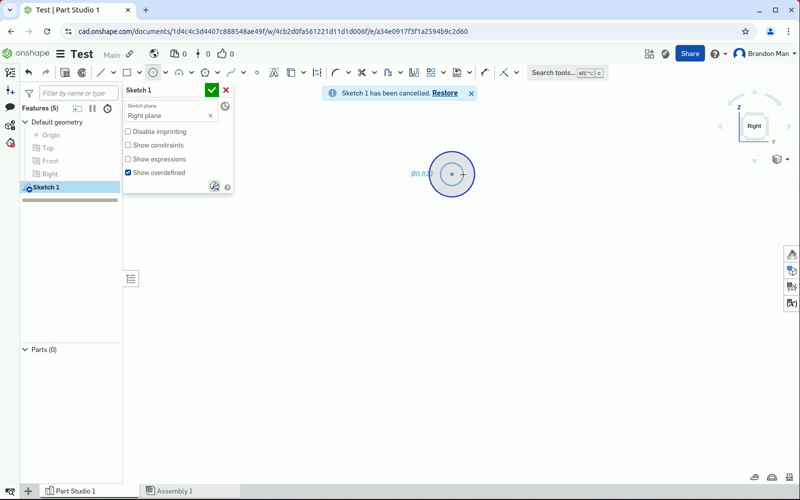
scroll(6)
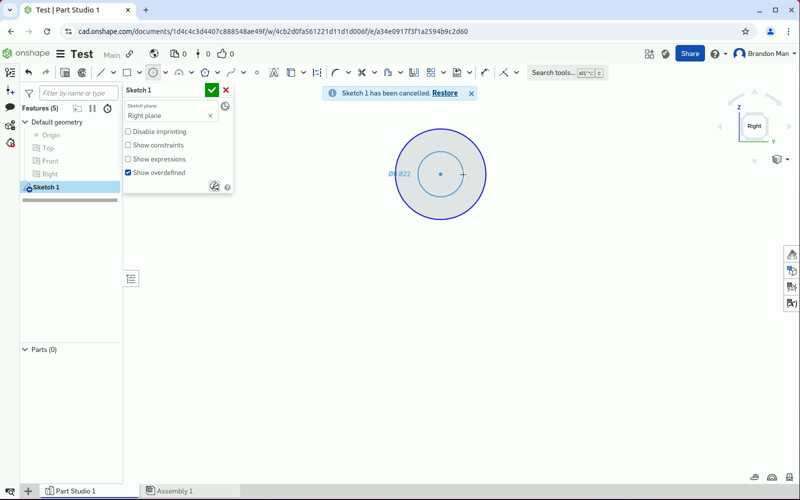
click(463, 174)
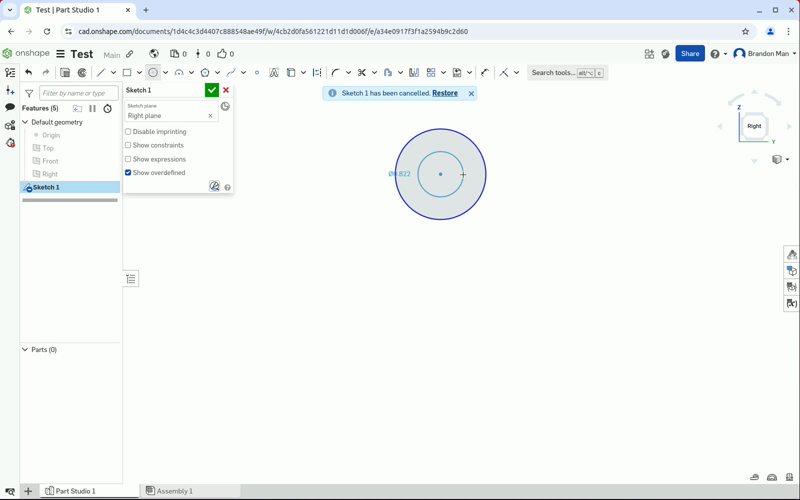
scroll(-6)
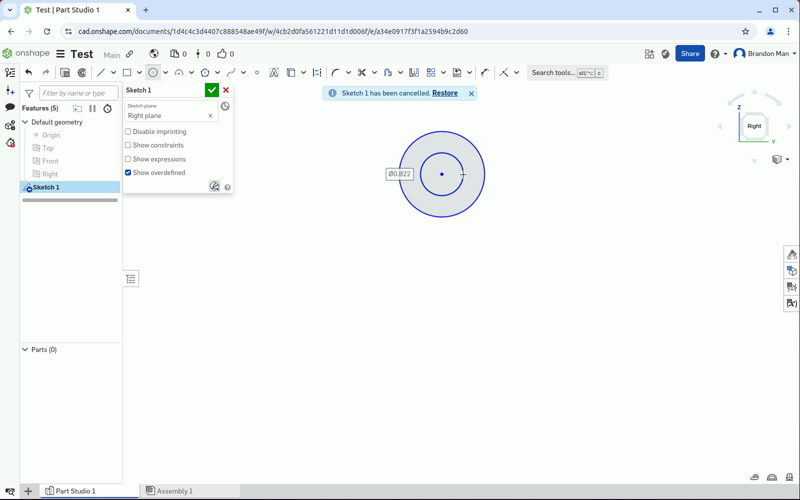
scroll(-6)
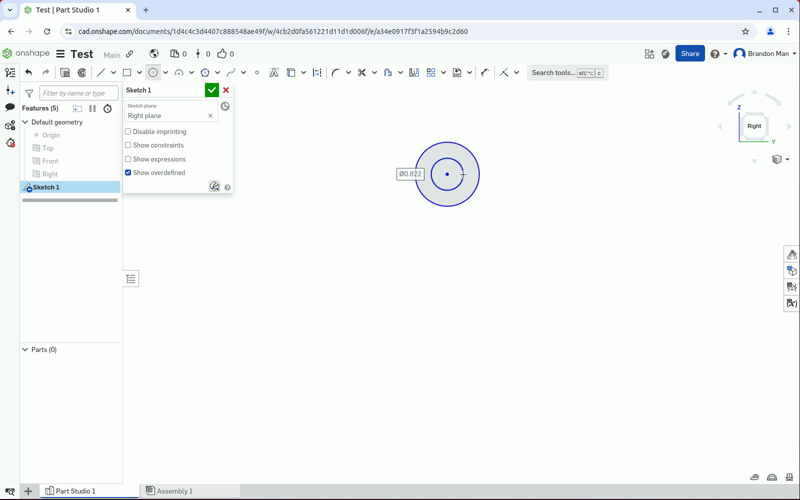
scroll(-6)
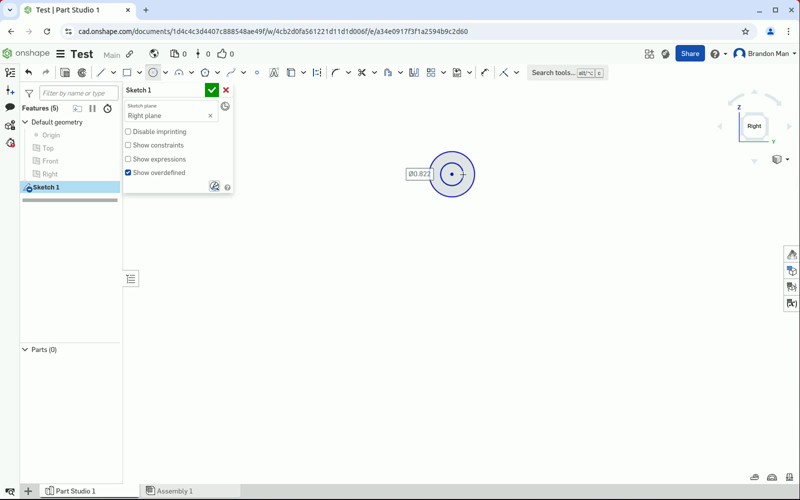
scroll(-6)
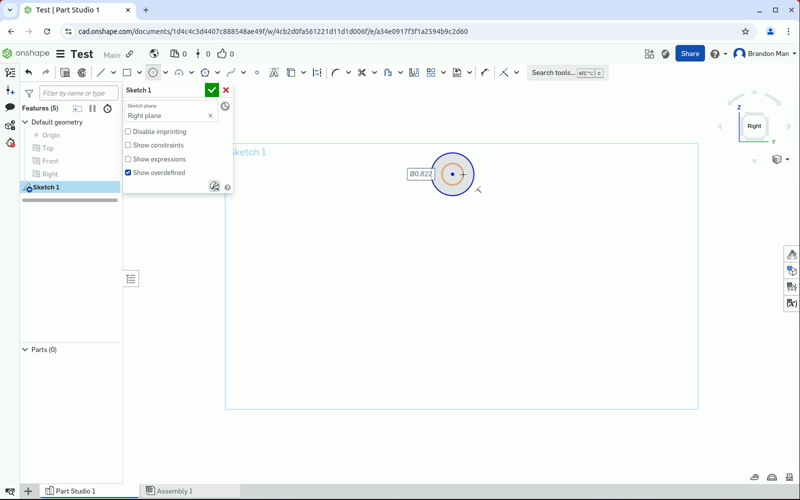
scroll(-6)
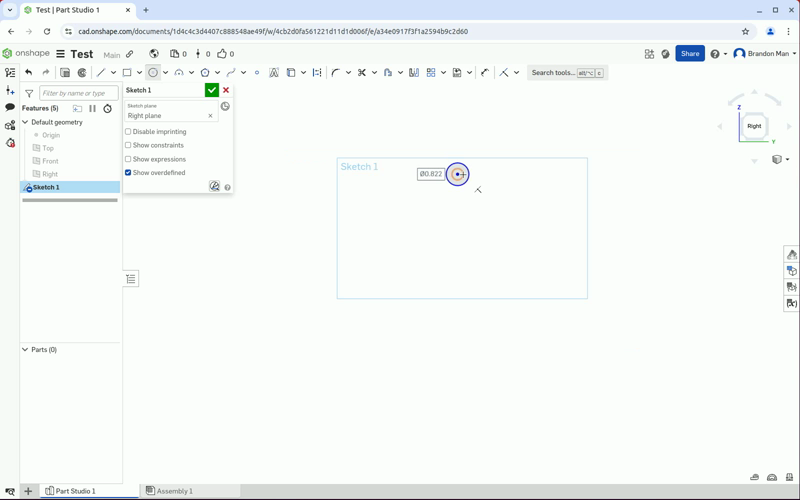
scroll(-6)
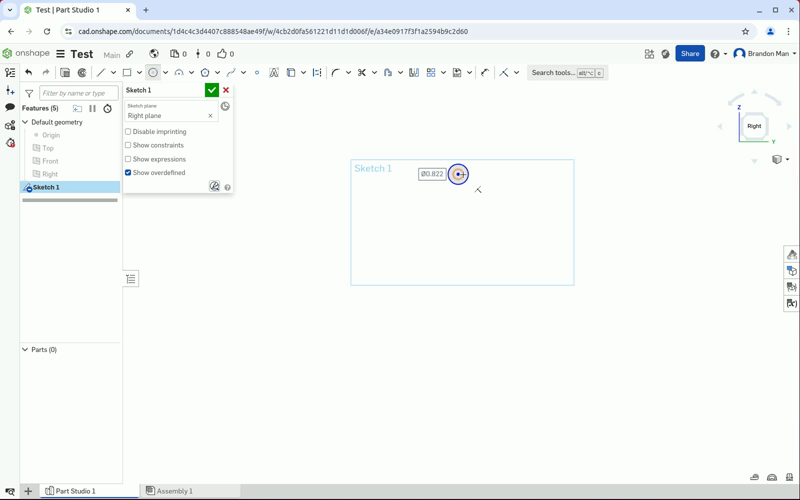
scroll(-6)
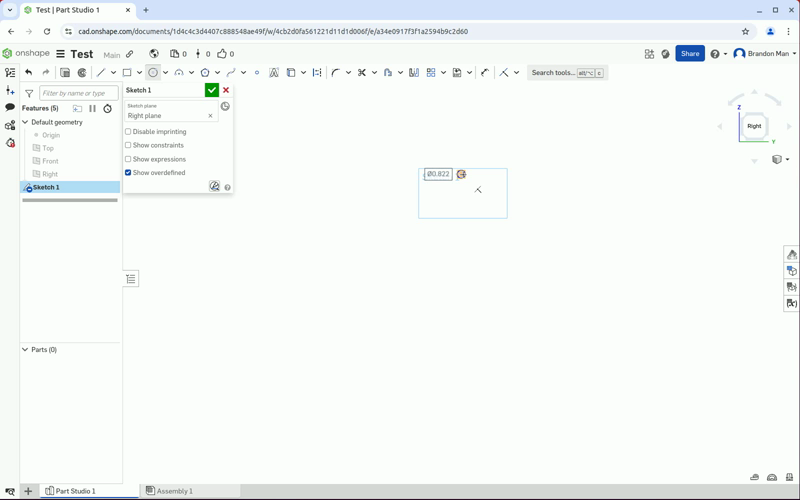
key(esc)
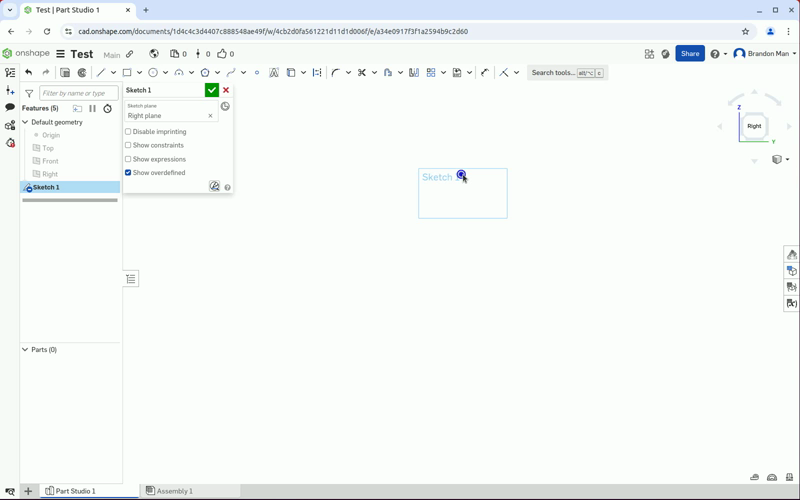
mouse_move(460, 170)
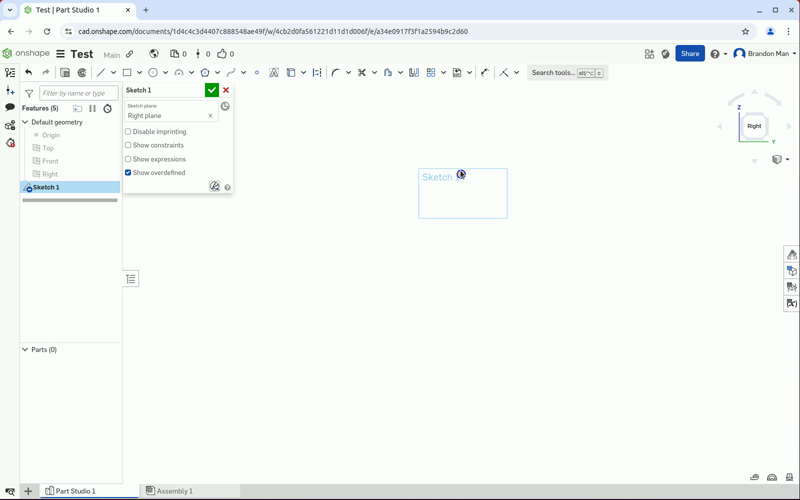
scroll(6)
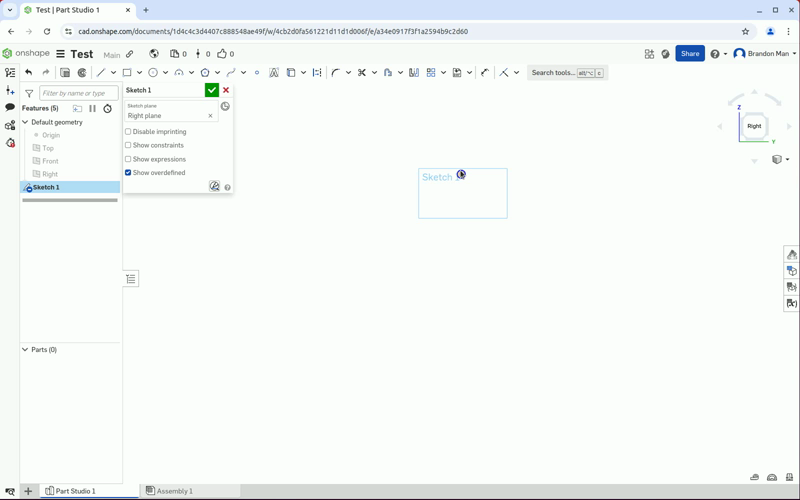
scroll(6)
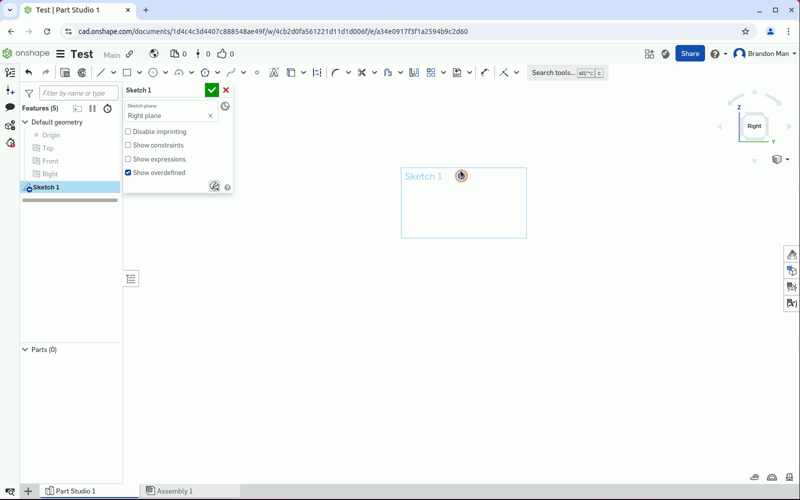
scroll(6)
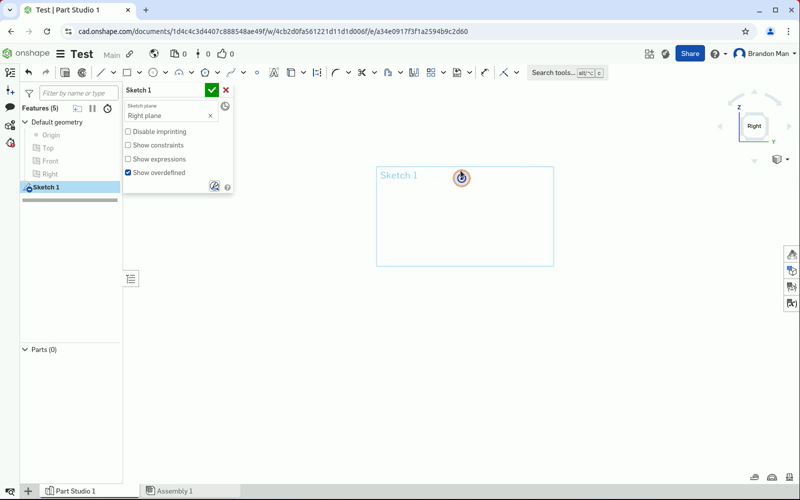
scroll(6)
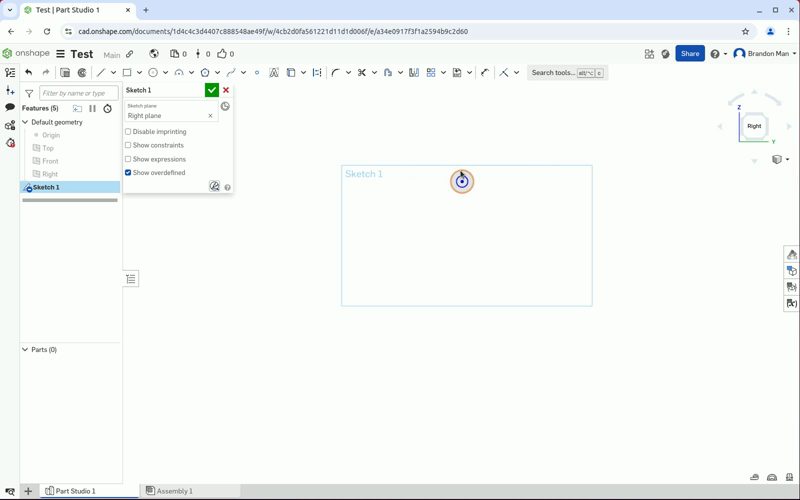
scroll(6)
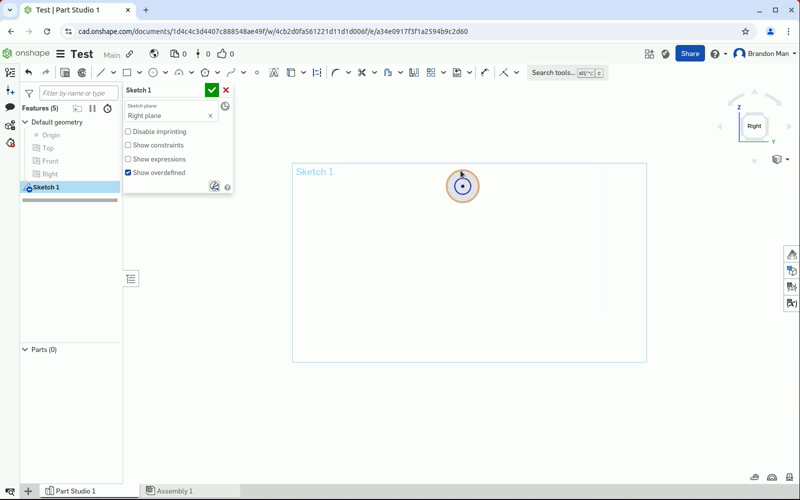
scroll(6)
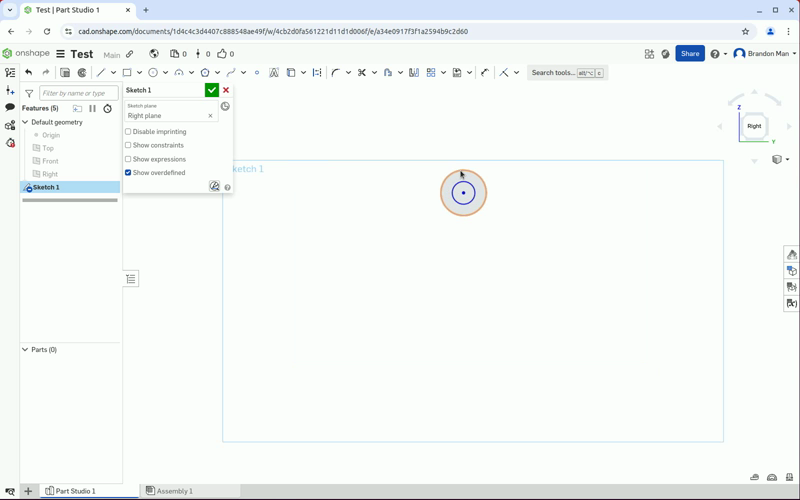
scroll(6)
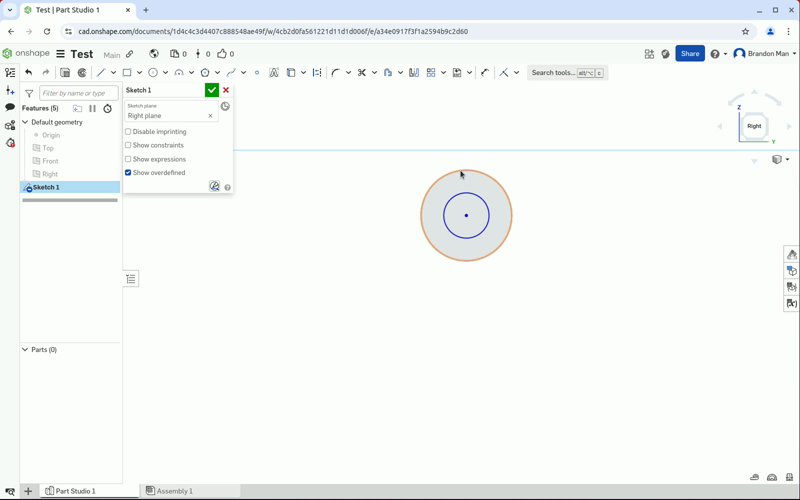
click(460, 170)
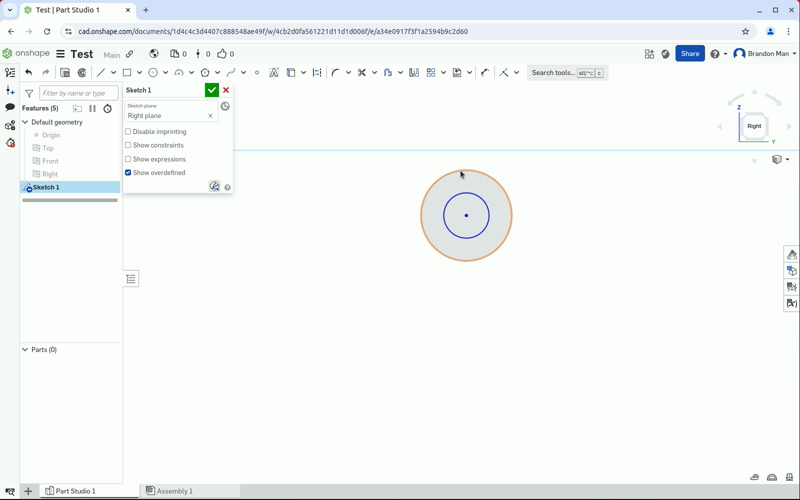
scroll(-6)
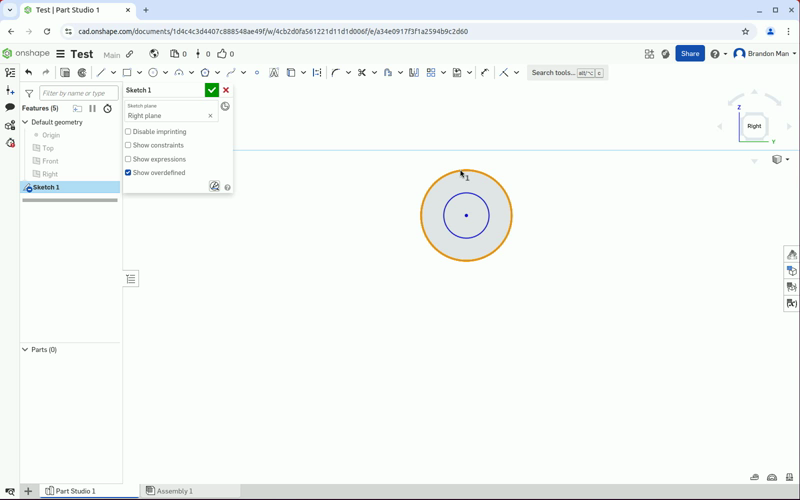
scroll(-6)
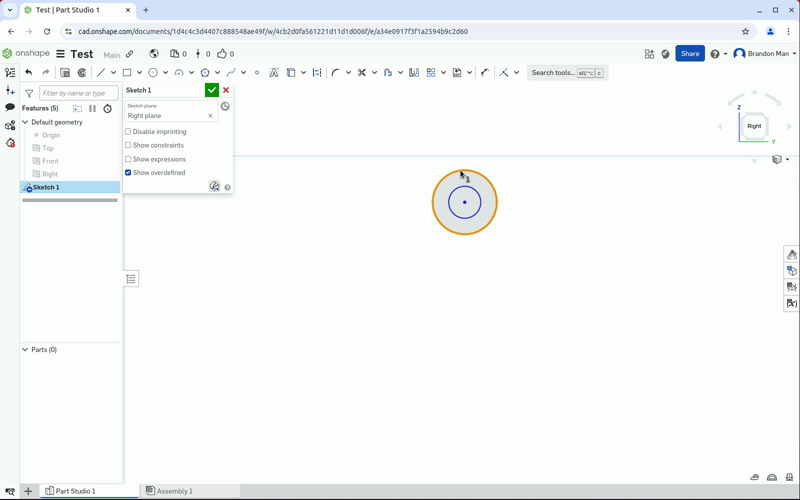
scroll(-6)
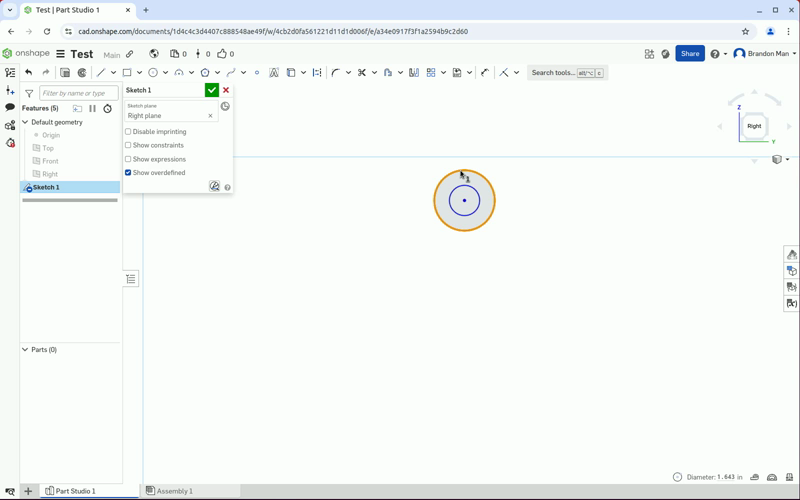
scroll(-6)
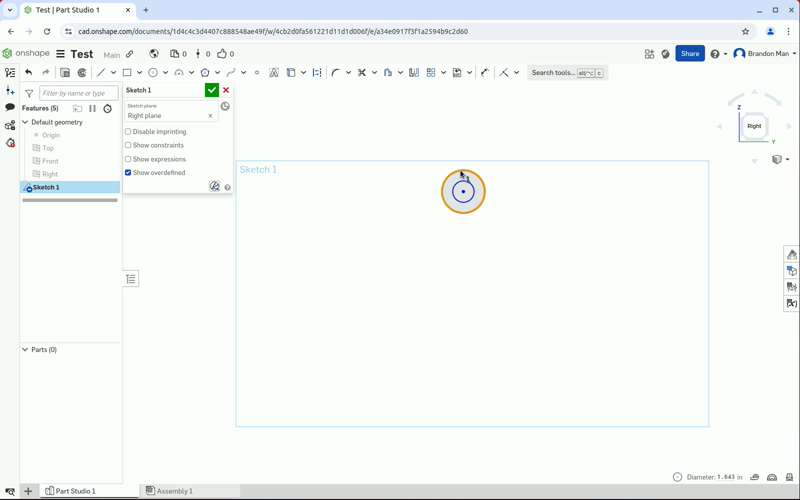
scroll(-6)
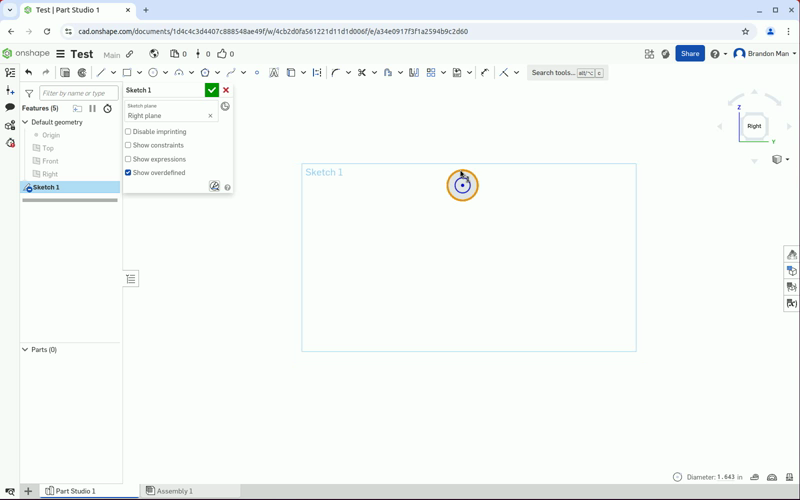
scroll(-6)
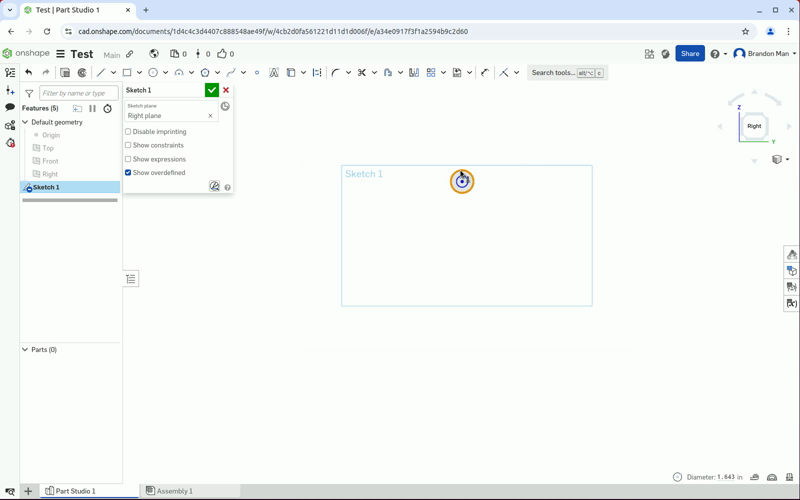
scroll(-6)
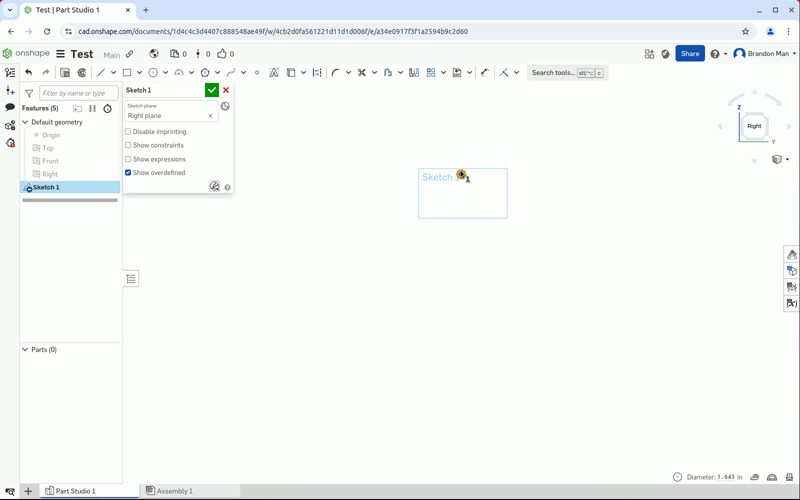
mouse_move(73, 352)
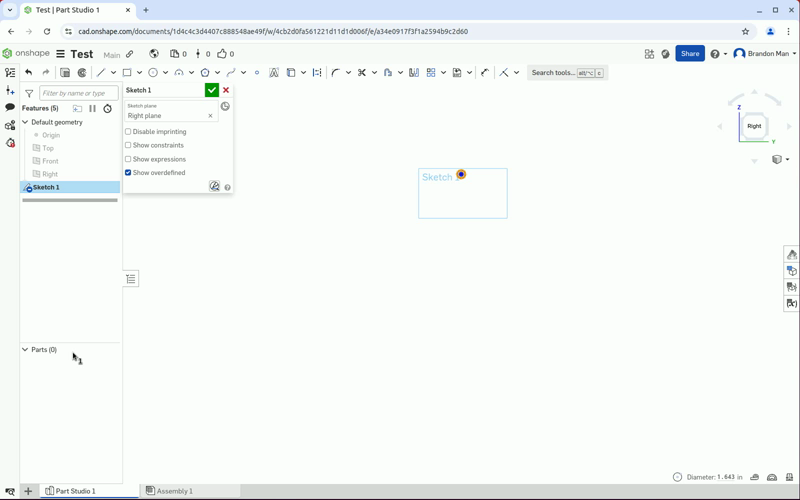
key(shift+y)
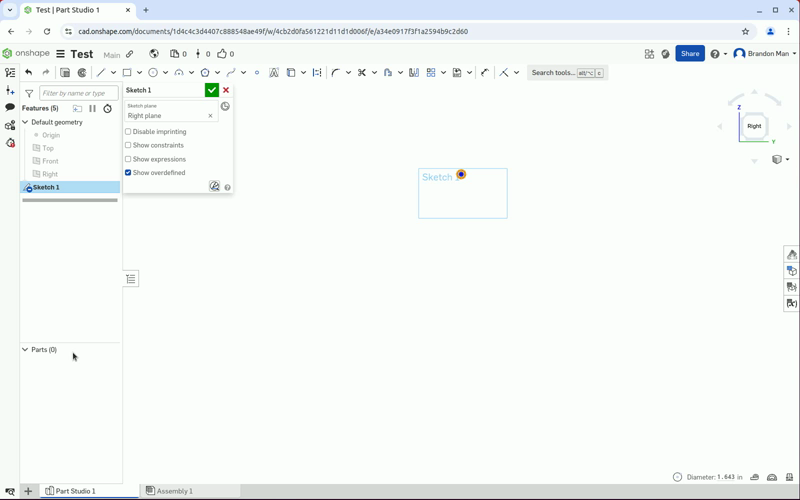
key(shift+e)
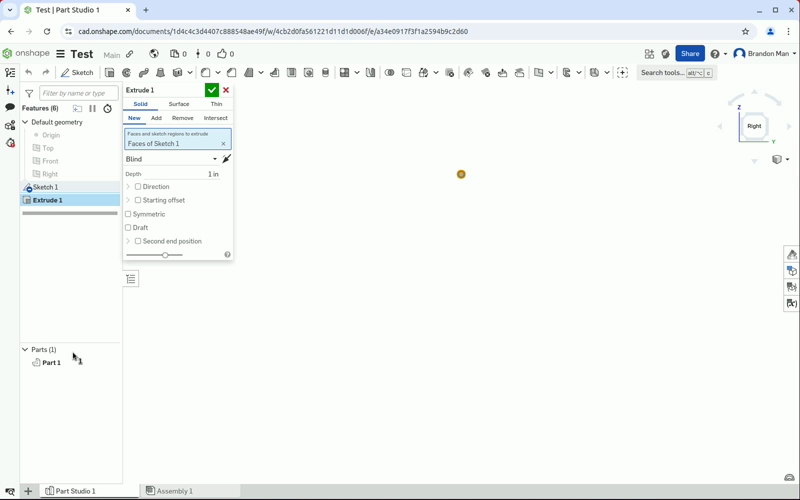
mouse_move(143, 106)
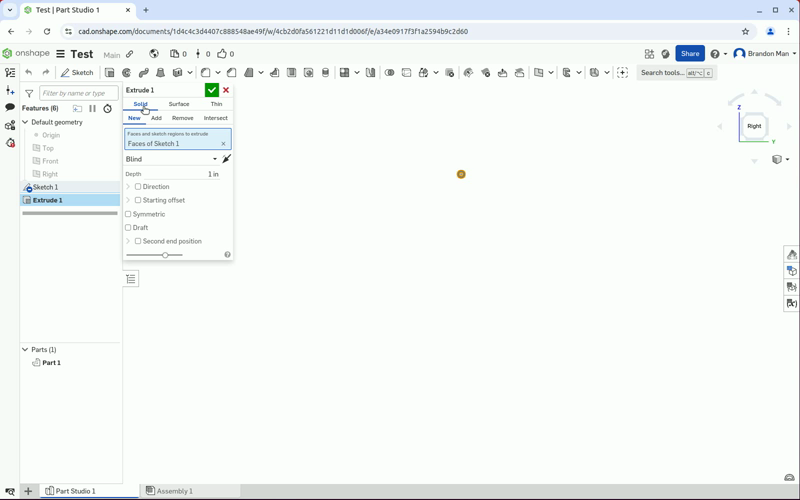
click(143, 106)
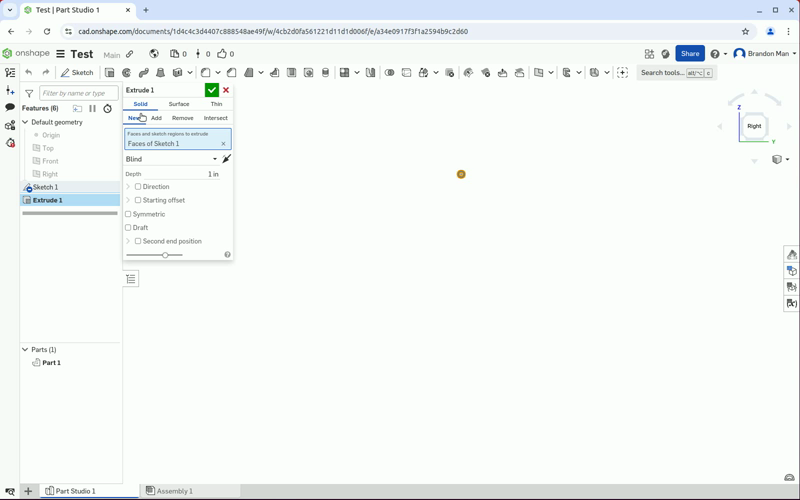
mouse_move(137, 120)
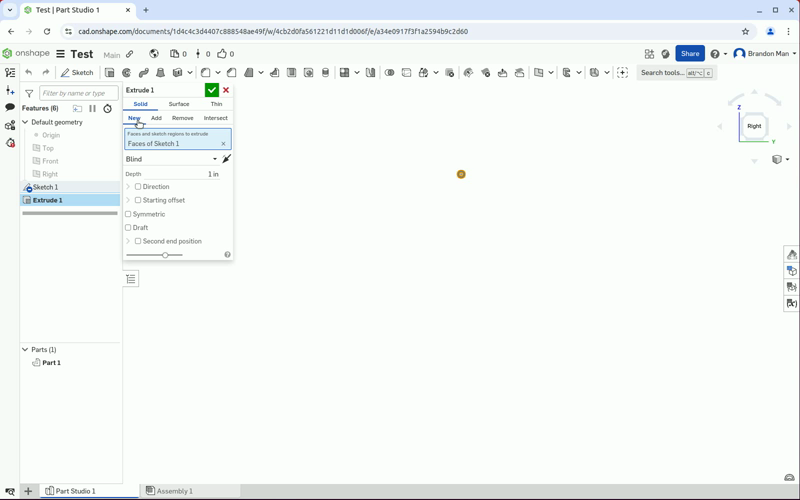
click(137, 120)
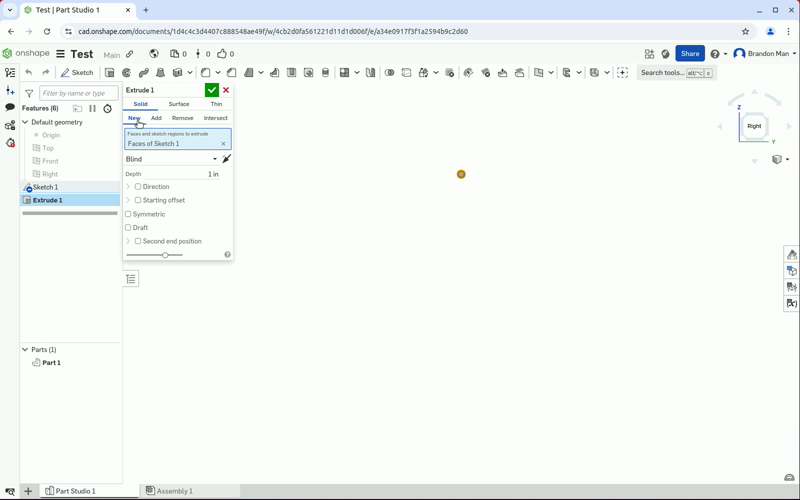
key(tab, 4)
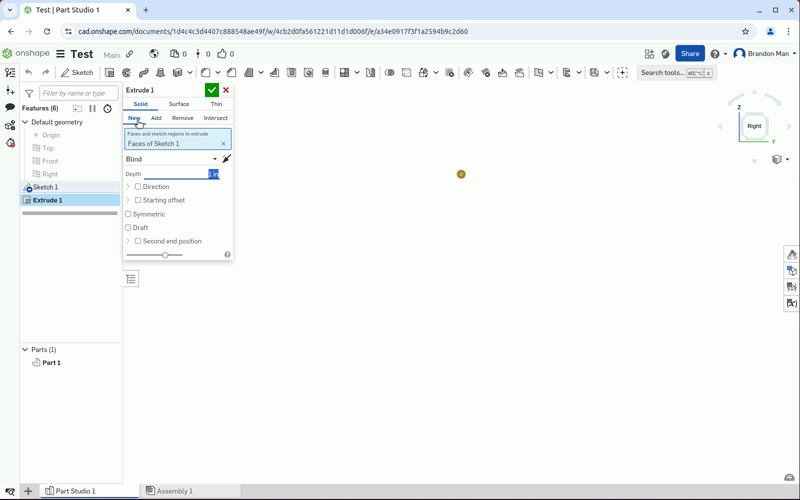
text(0.481)
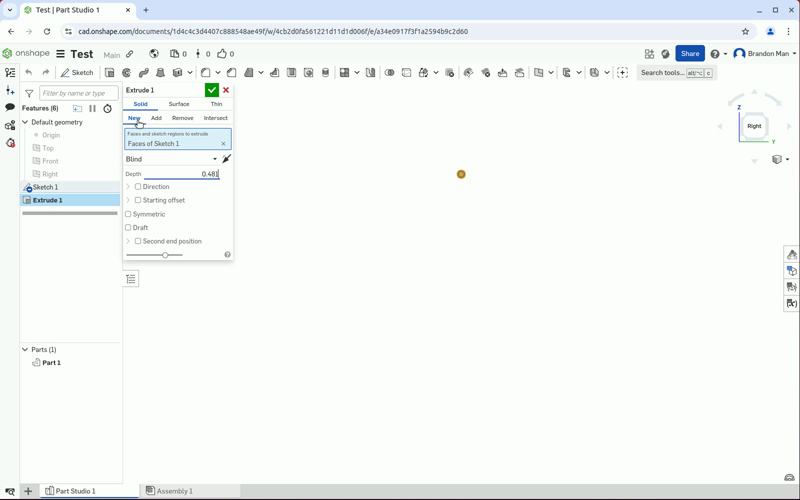
key(enter)
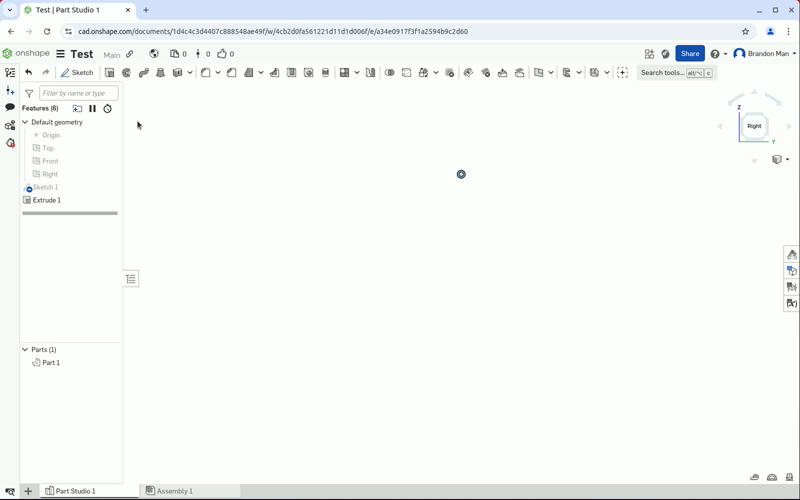
key(shift+h)
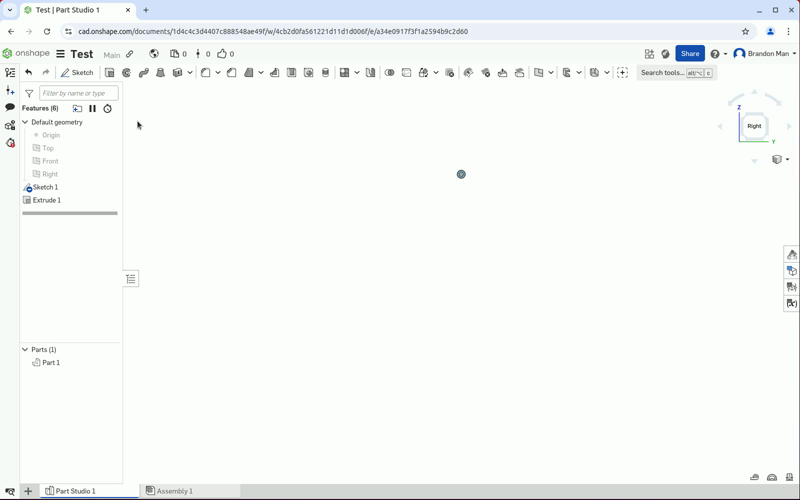
key(shift+h)
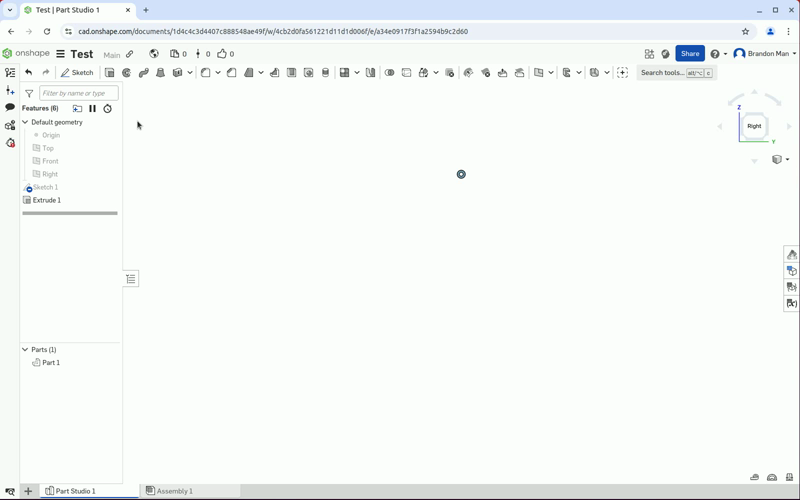
mouse_move(73, 189)
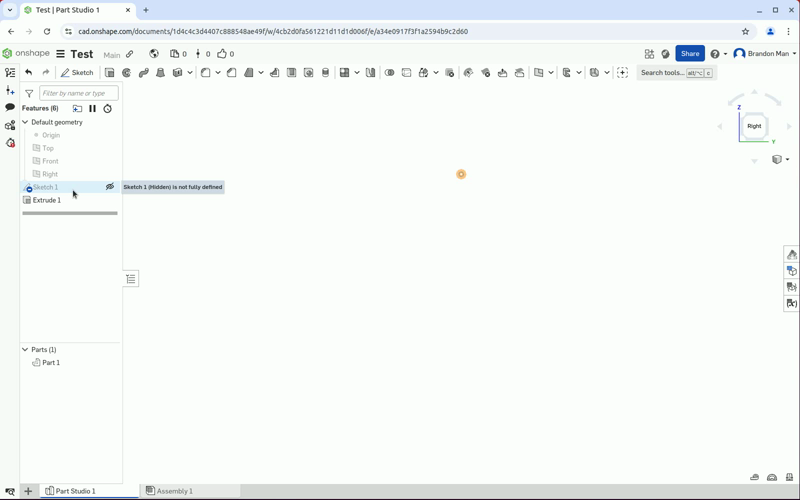
click(73, 189)
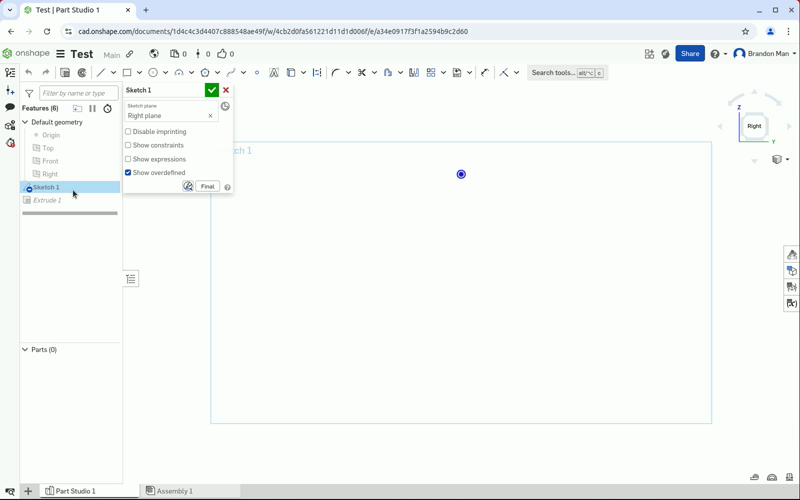
mouse_move(229, 92)
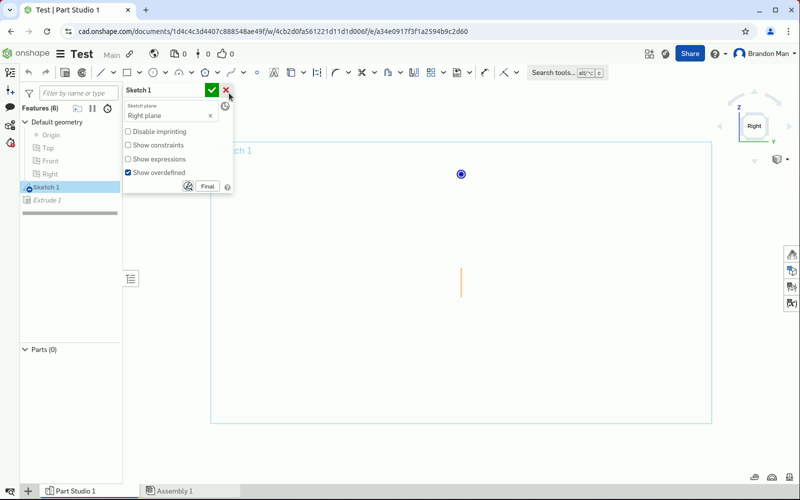
click(229, 92)
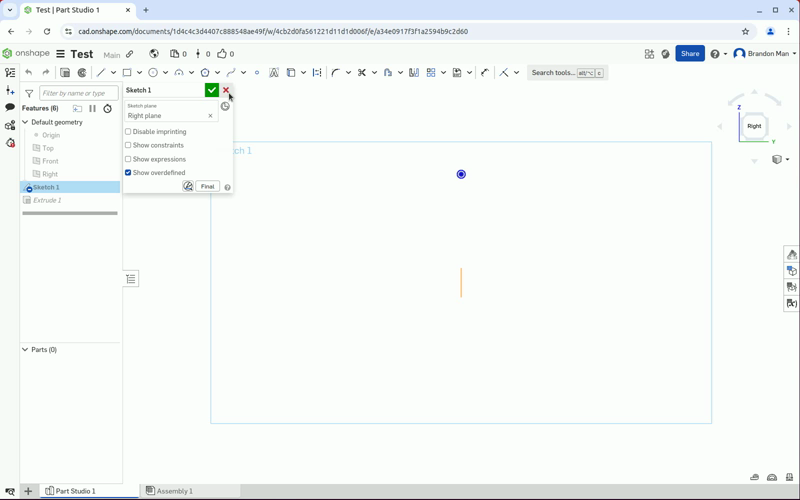
key(shift+s)
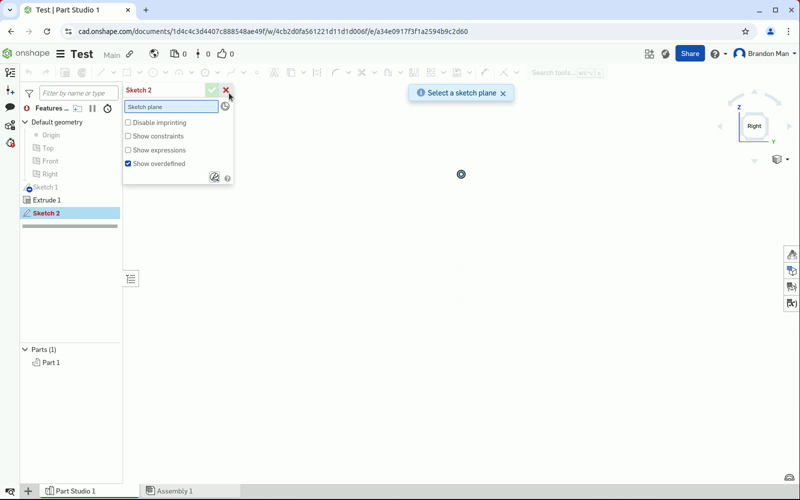
mouse_move(73, 176)
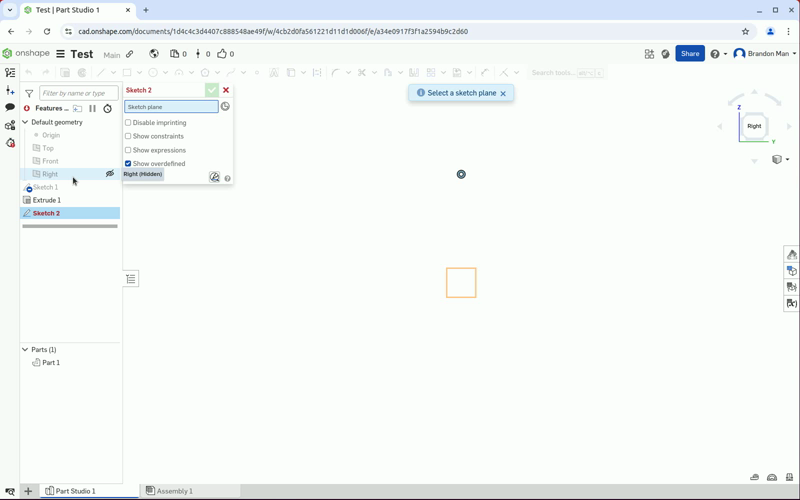
click(73, 176)
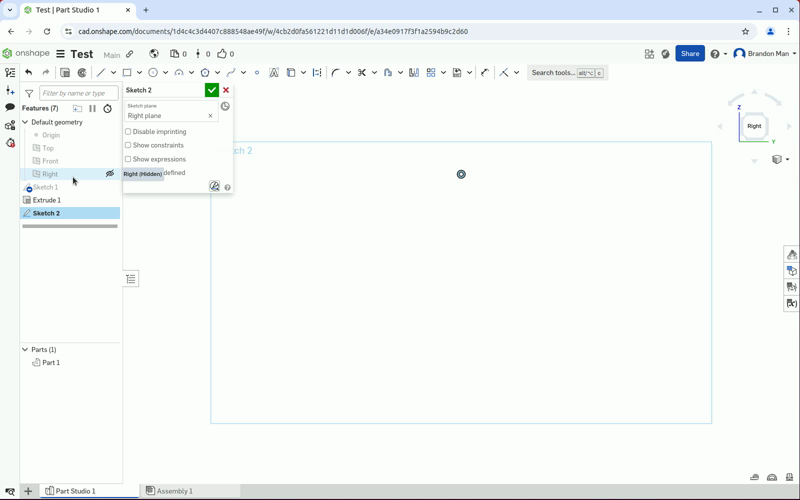
mouse_move(73, 352)
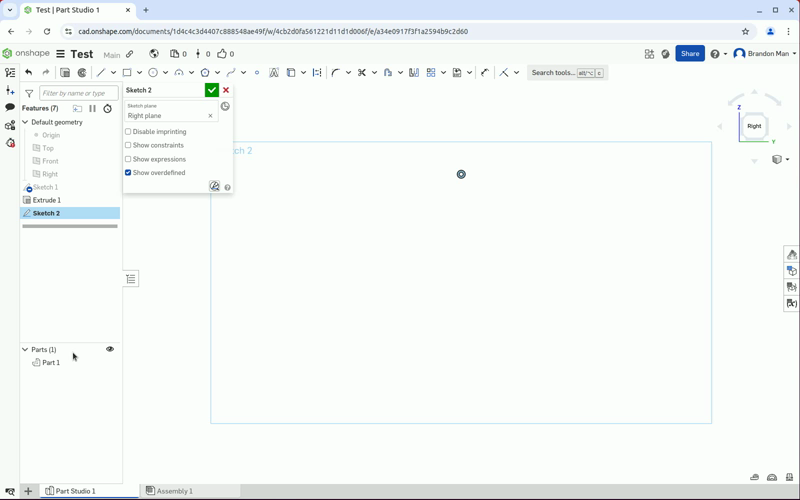
key(y)
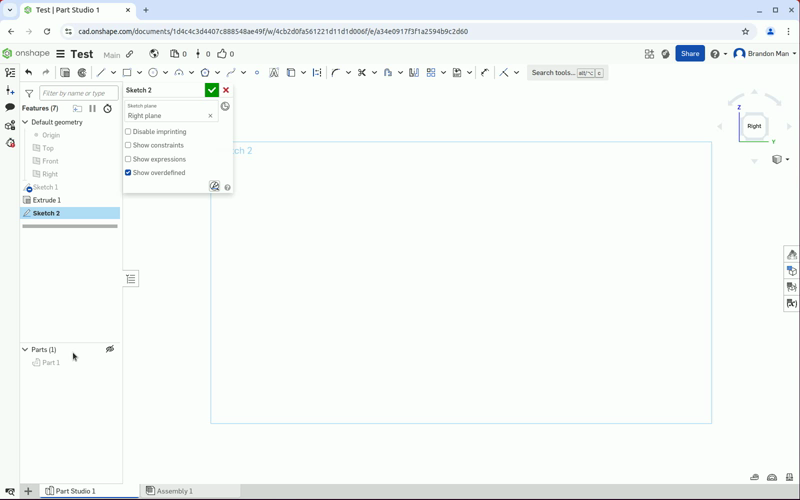
key(a)
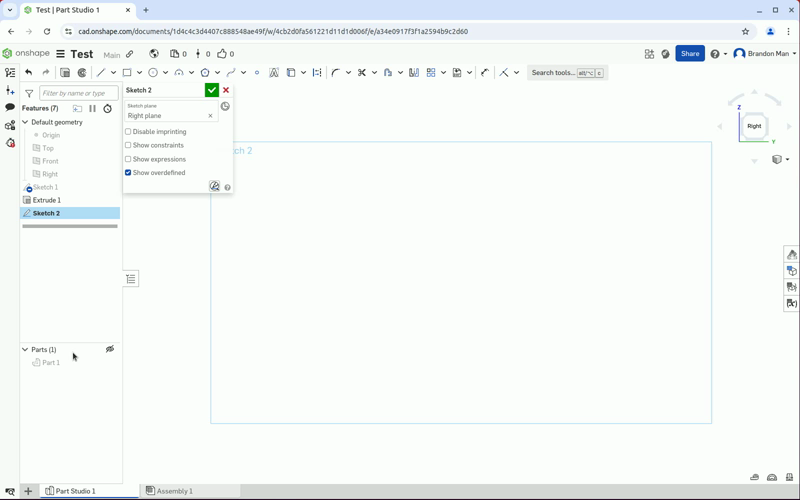
key_down(shift)
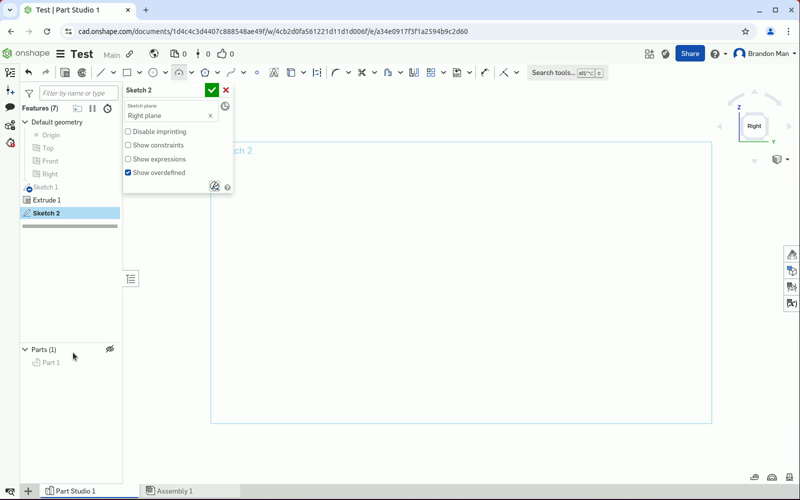
mouse_move(457, 282)
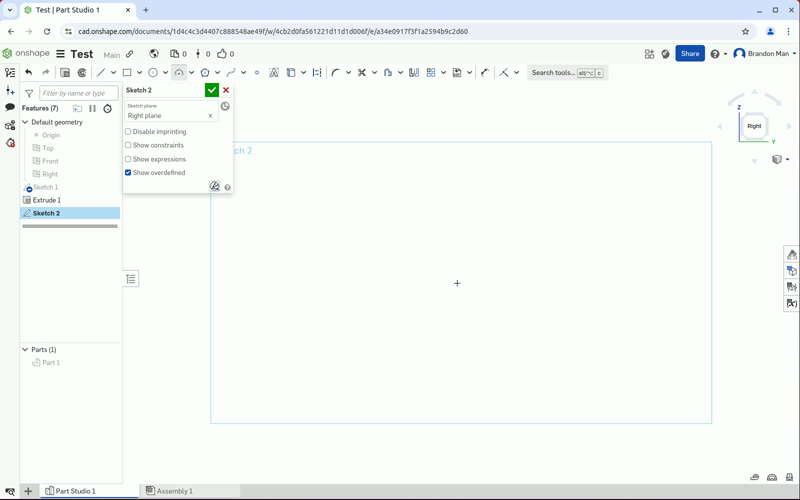
click(457, 282)
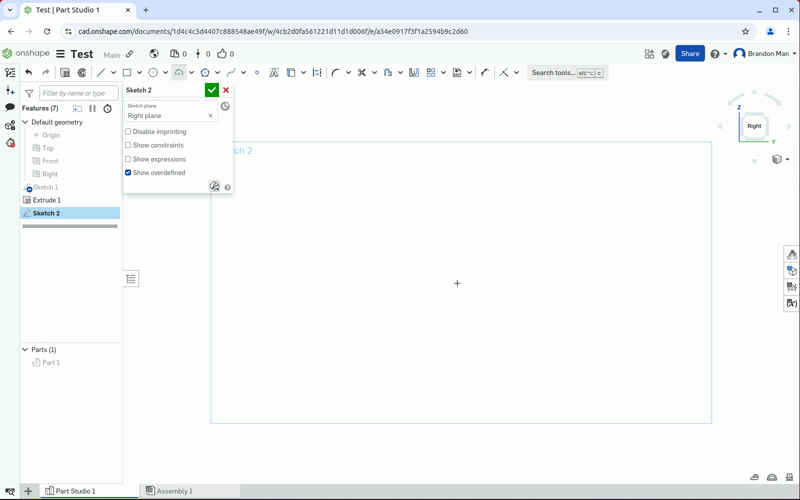
key_up(shift)
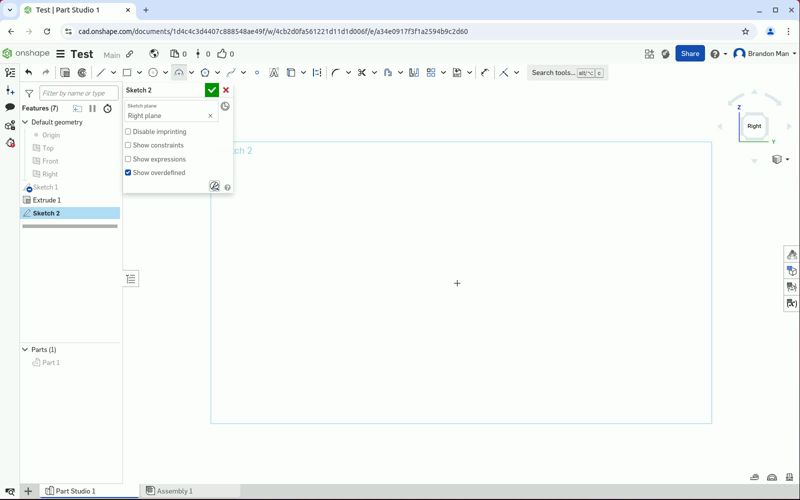
key_down(shift)
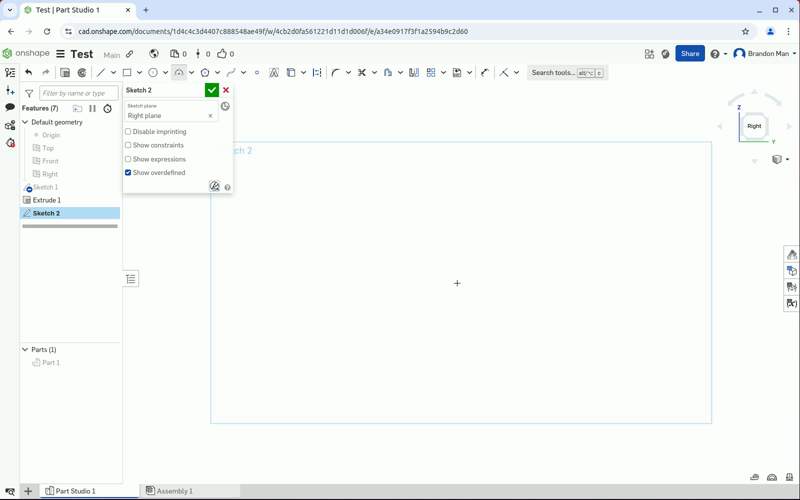
mouse_move(464, 282)
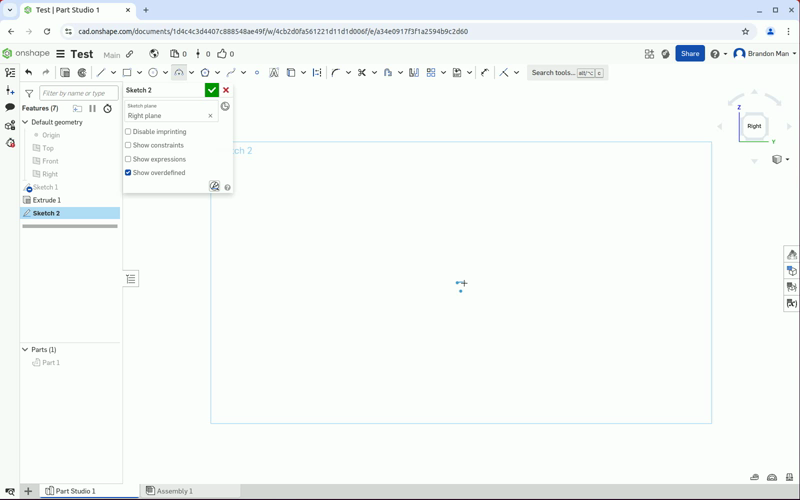
scroll(6)
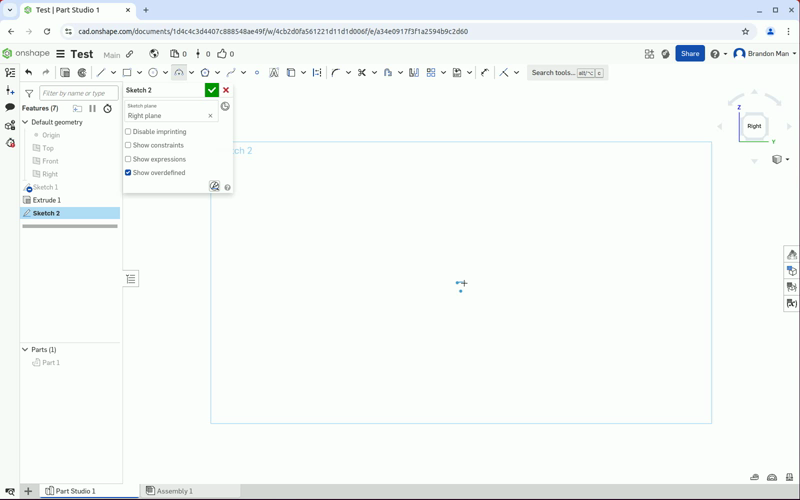
scroll(6)
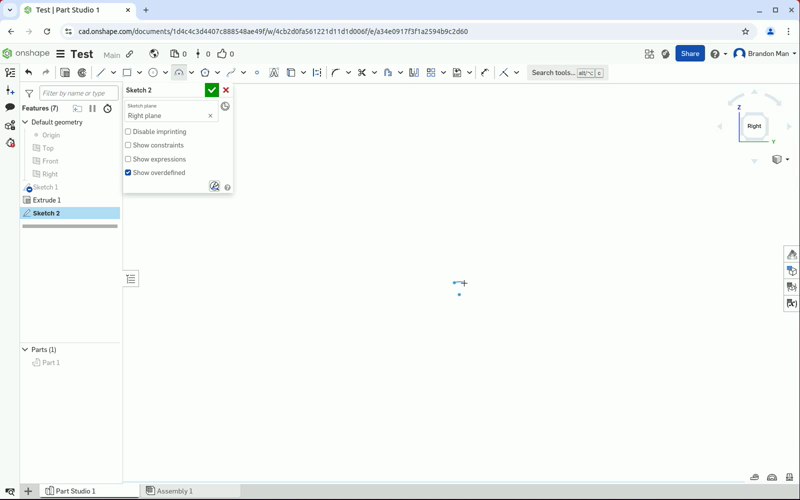
scroll(6)
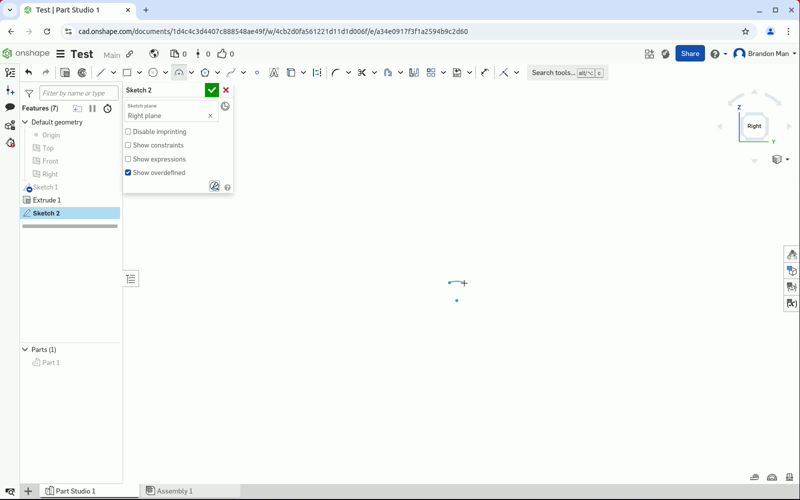
scroll(6)
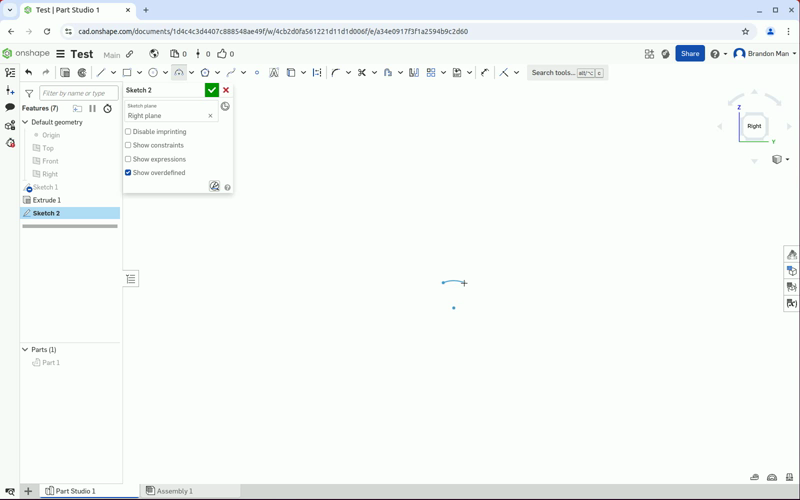
scroll(6)
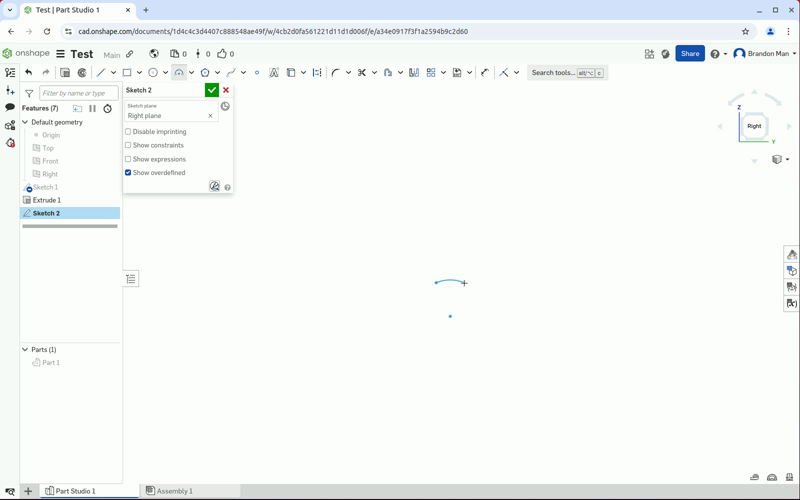
scroll(6)
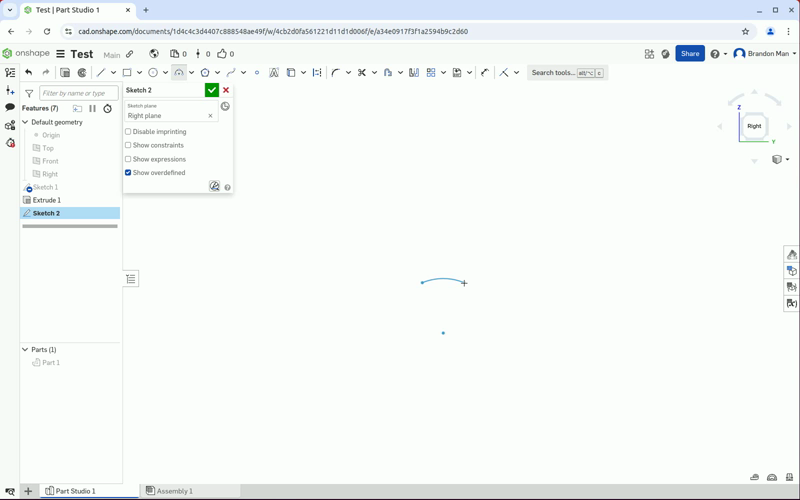
scroll(6)
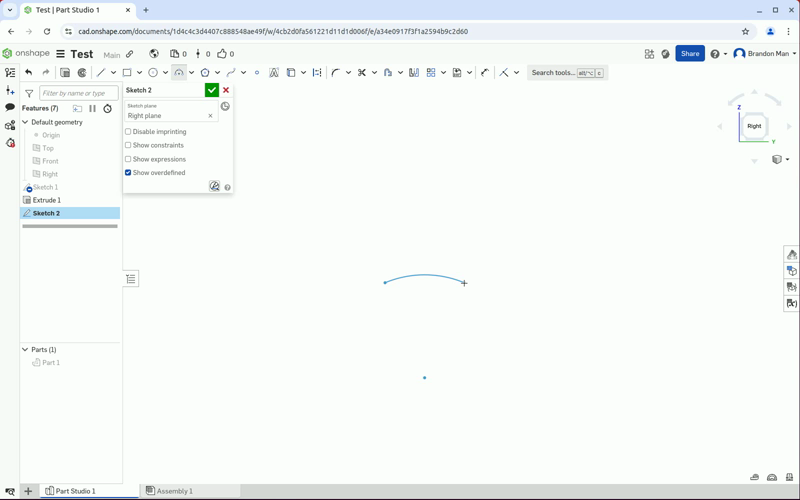
click(464, 282)
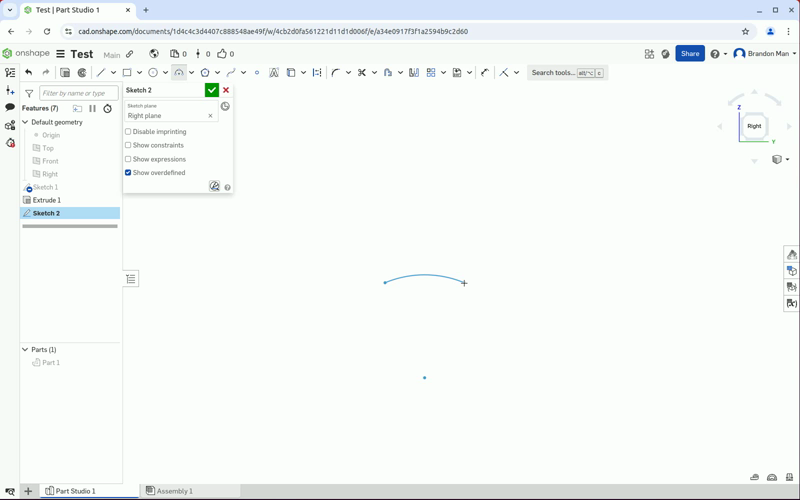
scroll(-6)
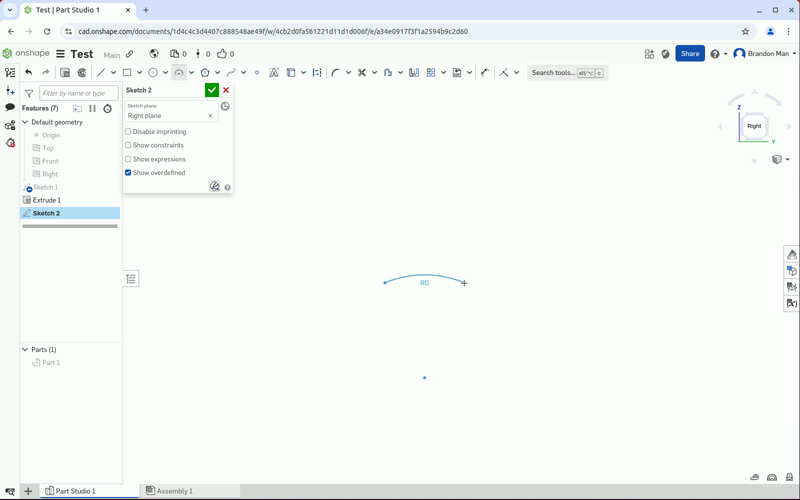
scroll(-6)
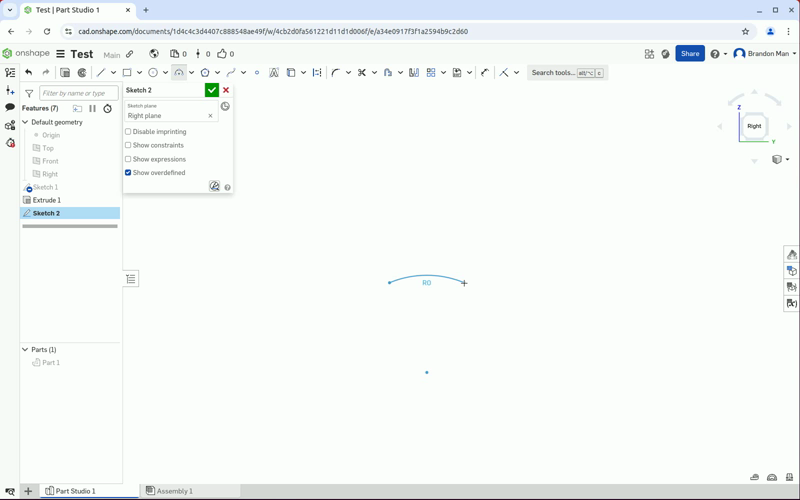
scroll(-6)
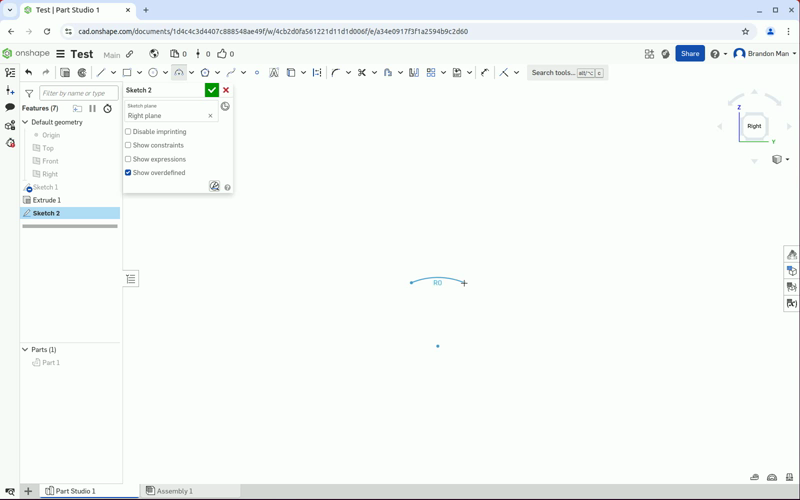
scroll(-6)
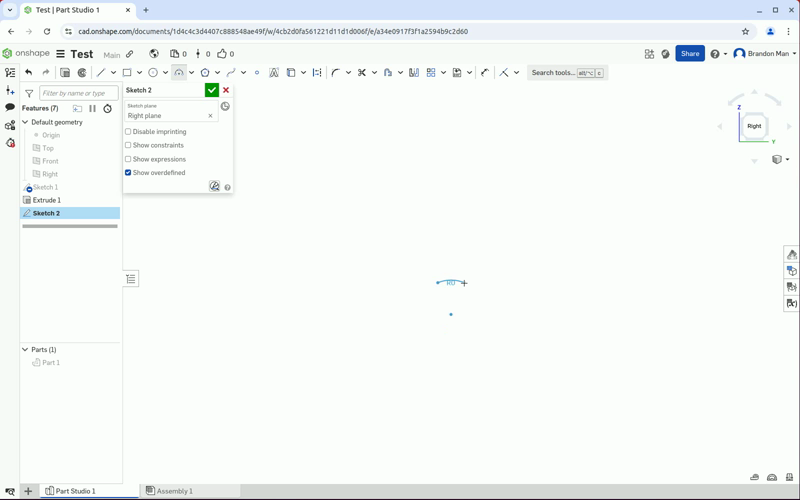
scroll(-6)
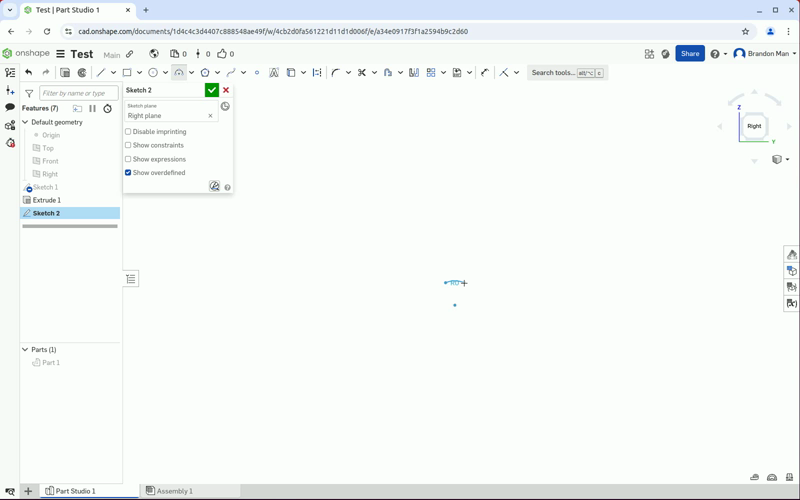
scroll(-6)
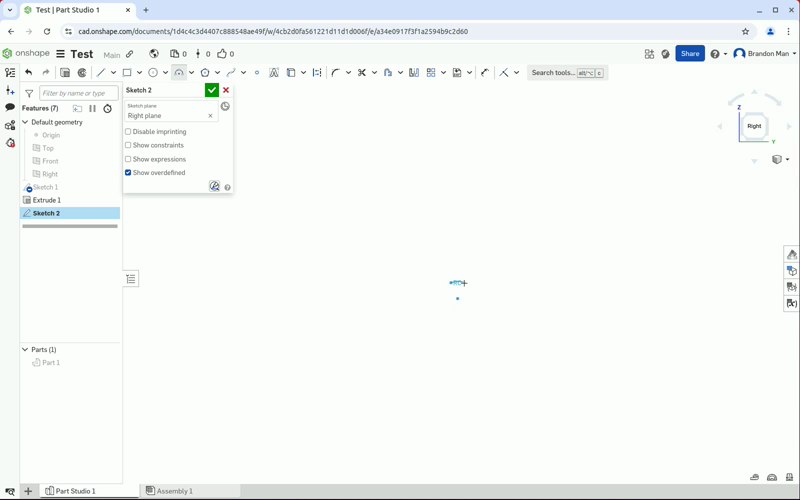
scroll(-6)
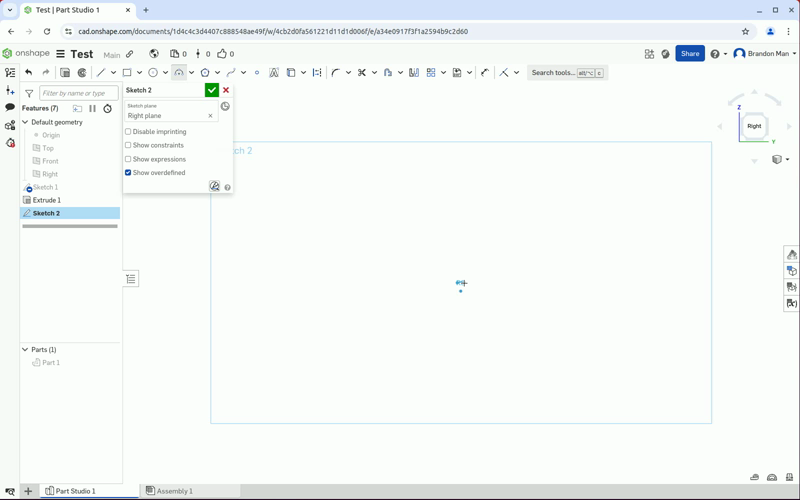
mouse_move(460, 286)
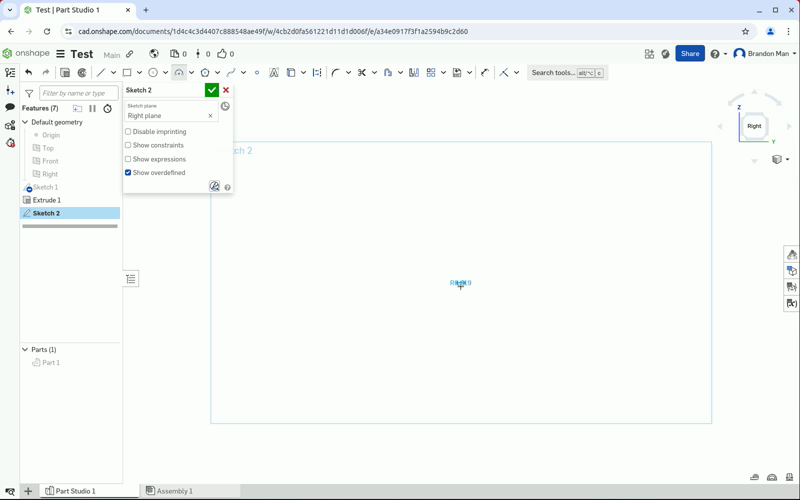
scroll(6)
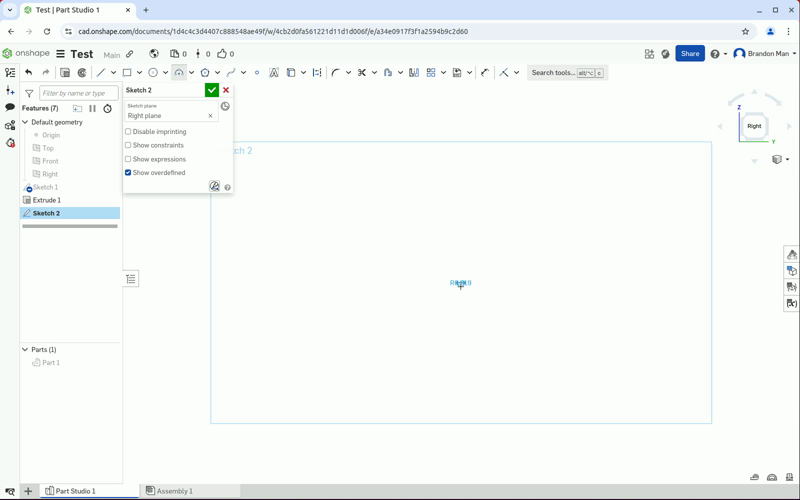
scroll(6)
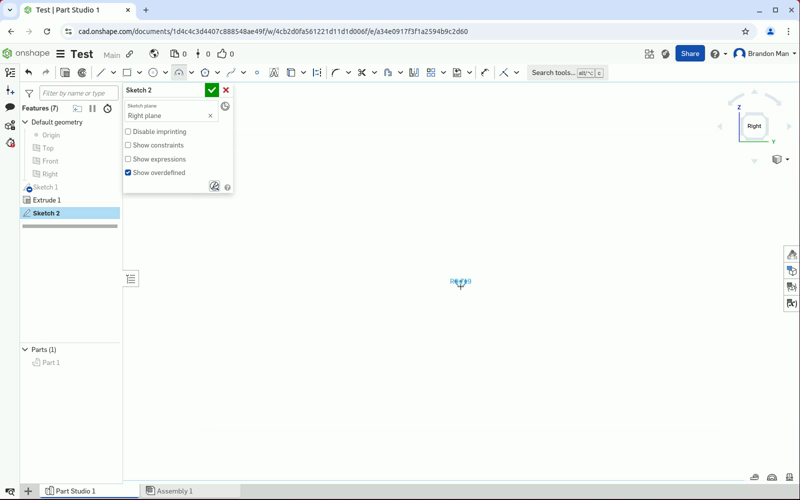
scroll(6)
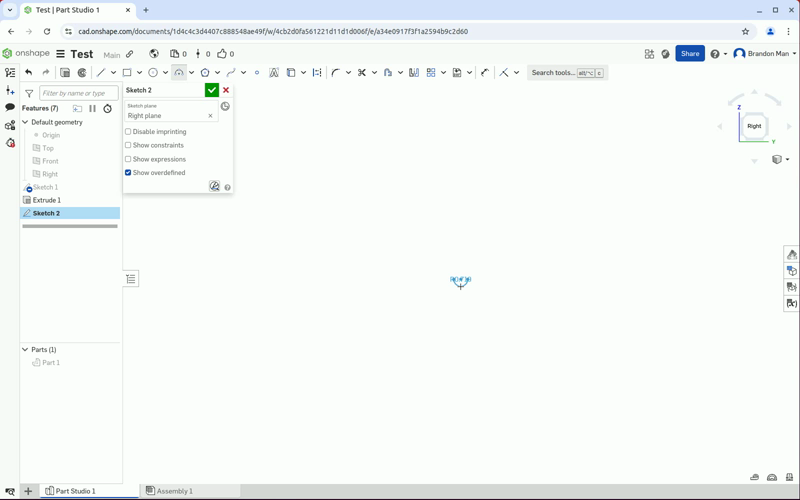
scroll(6)
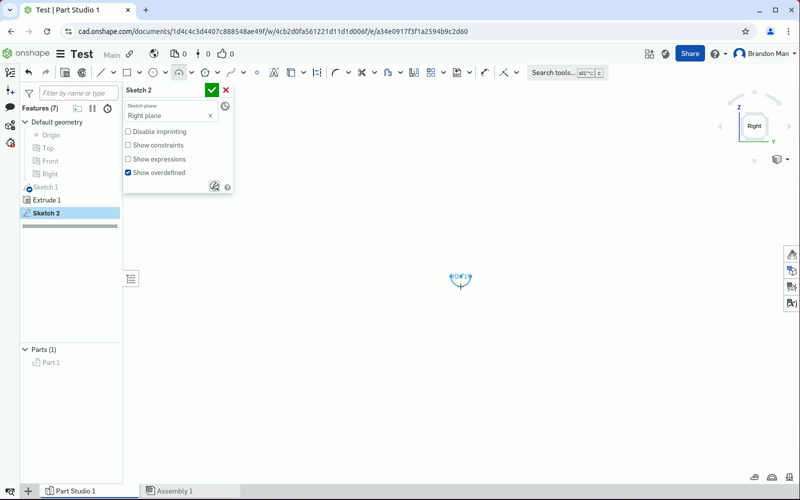
scroll(6)
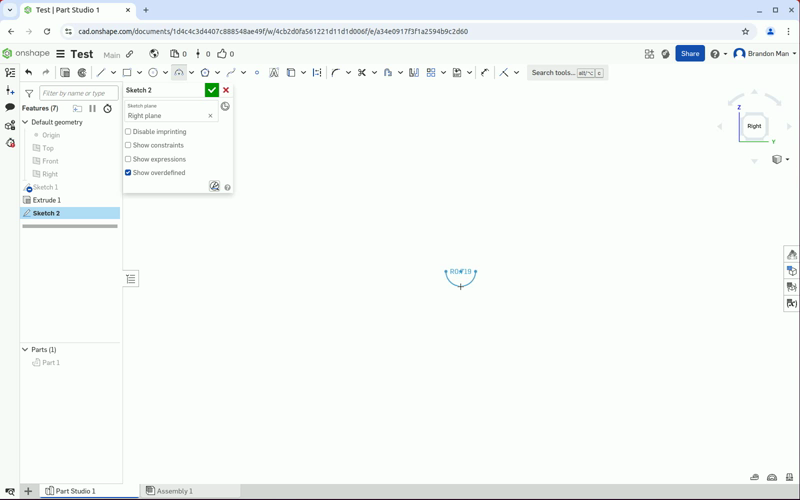
scroll(6)
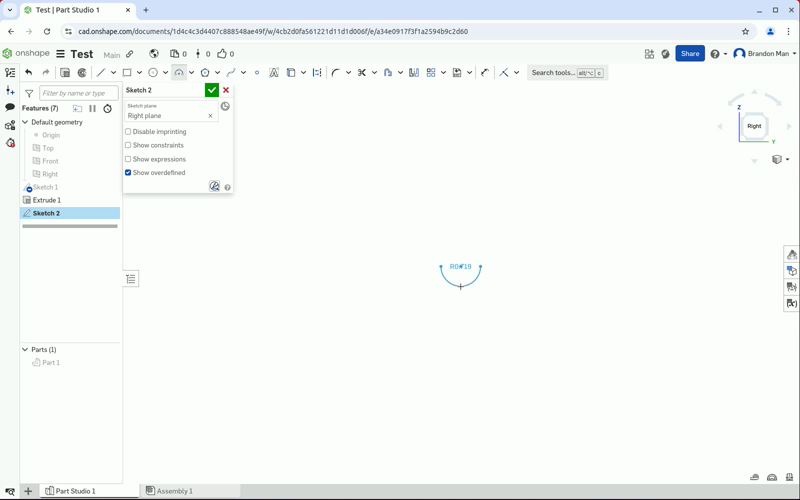
scroll(6)
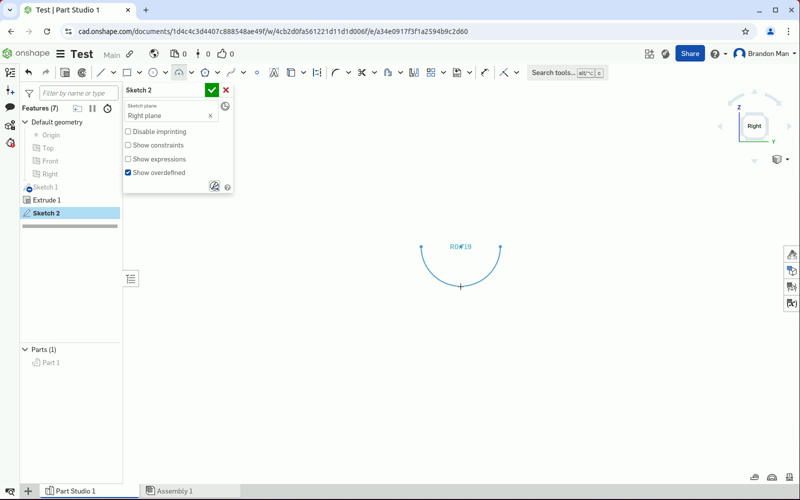
click(460, 286)
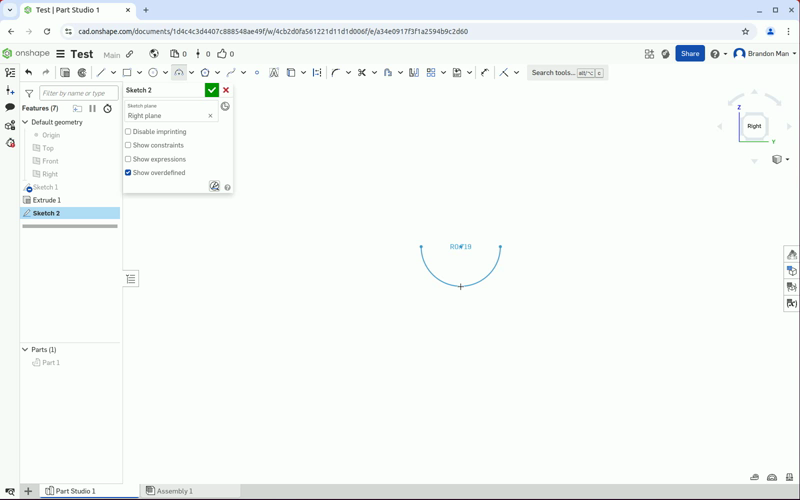
scroll(-6)
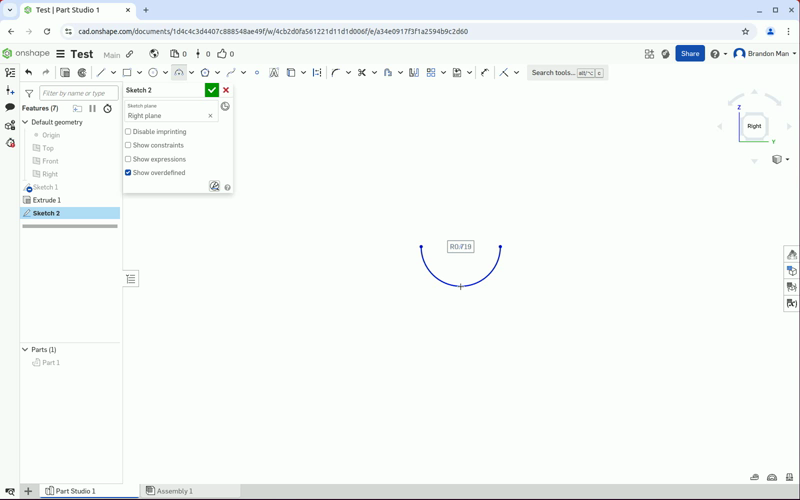
scroll(-6)
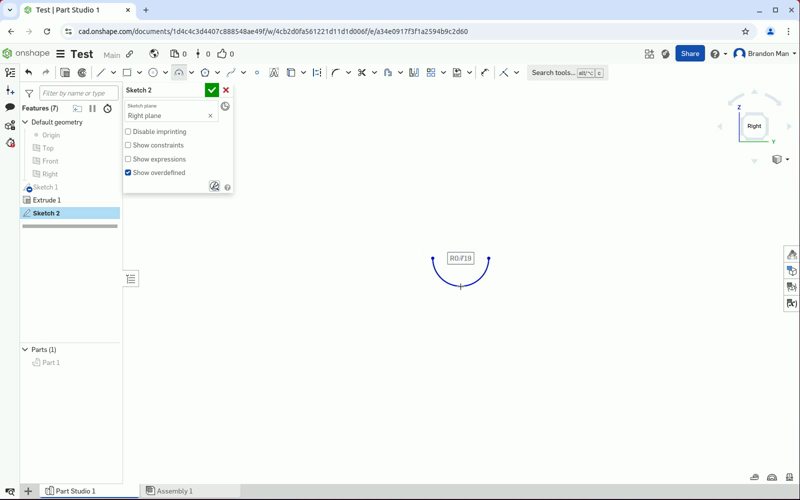
scroll(-6)
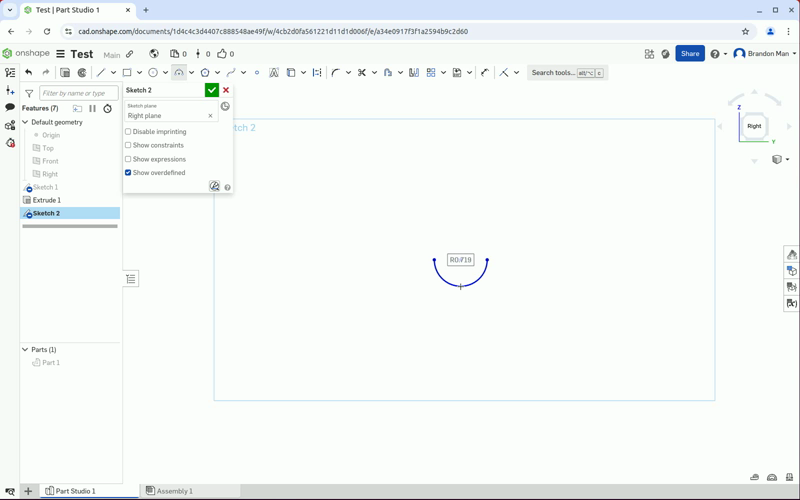
scroll(-6)
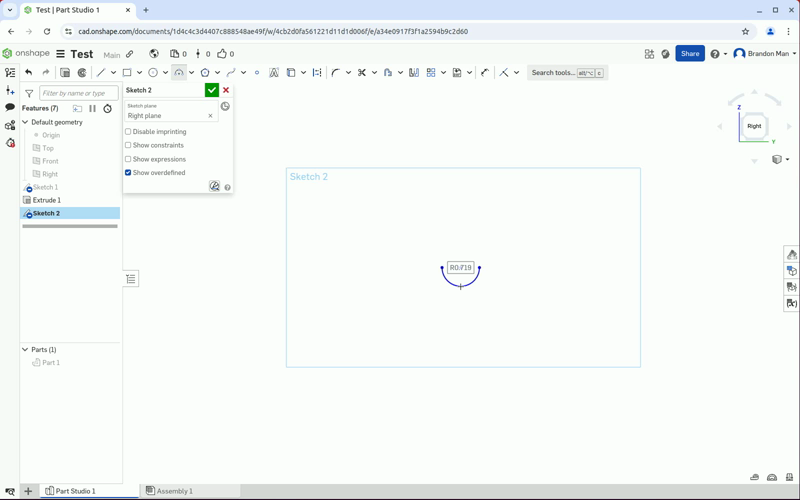
scroll(-6)
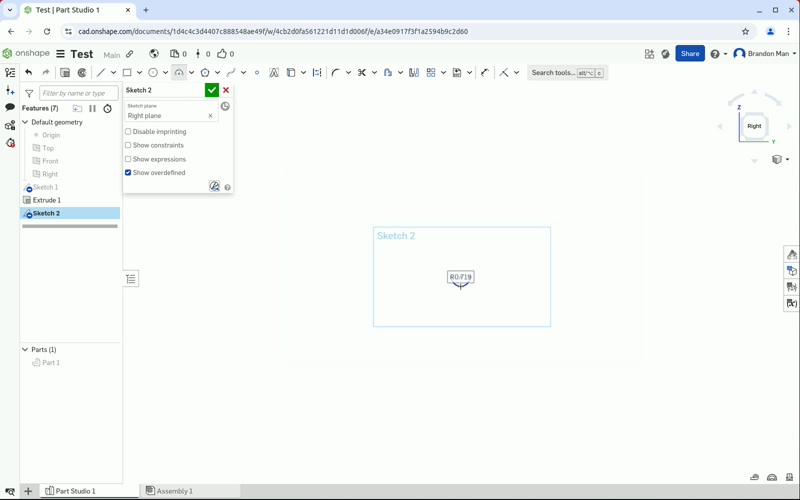
scroll(-6)
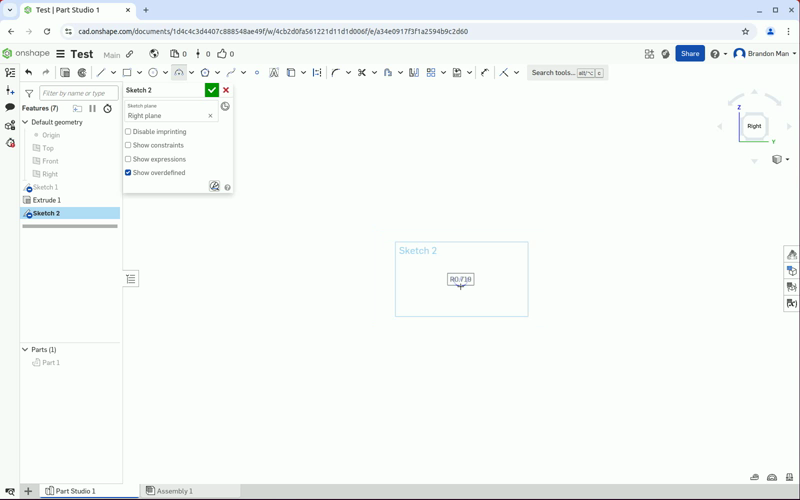
scroll(-6)
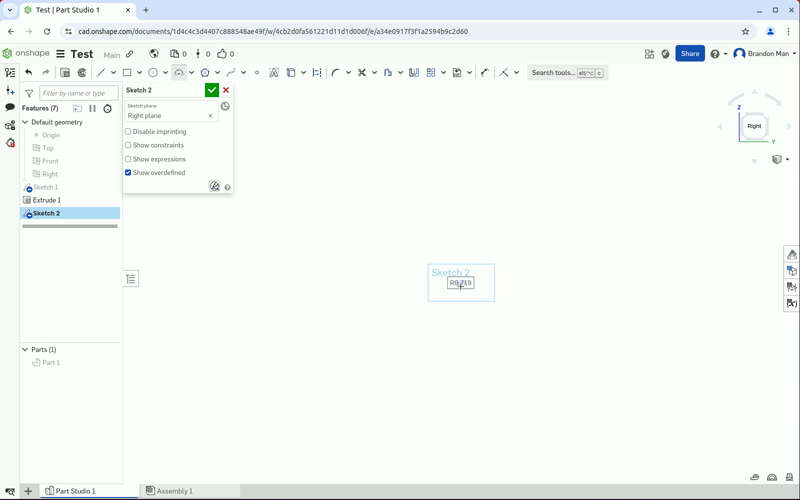
key_up(shift)
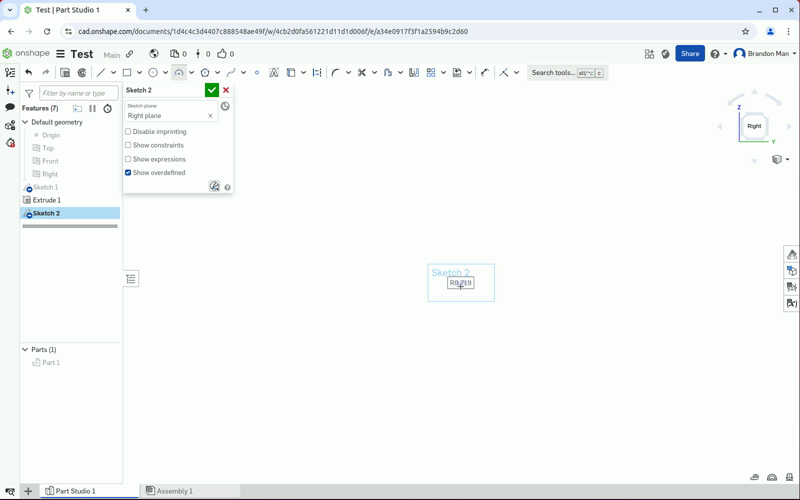
key(esc)
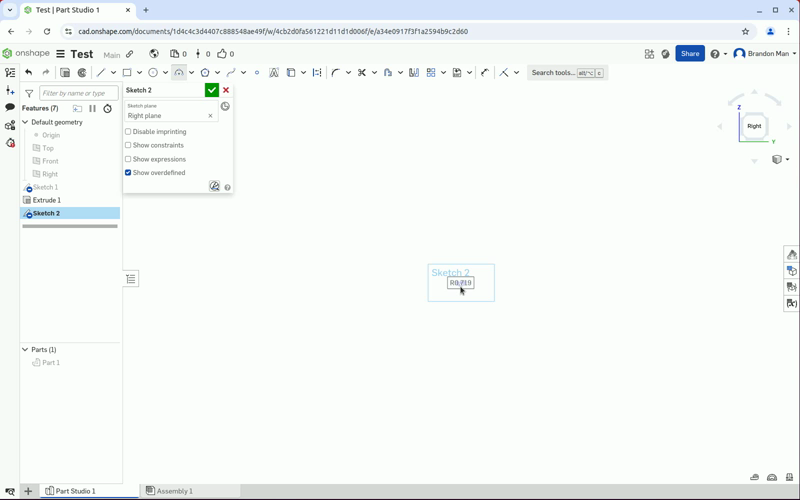
key(l)
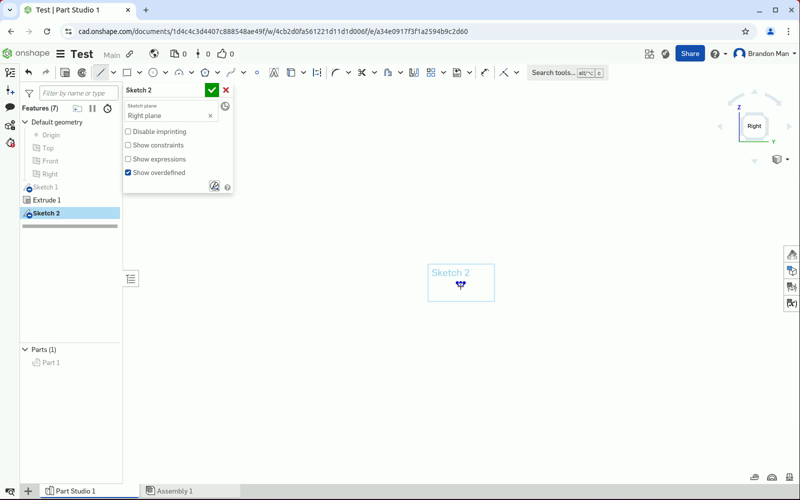
mouse_move(464, 282)
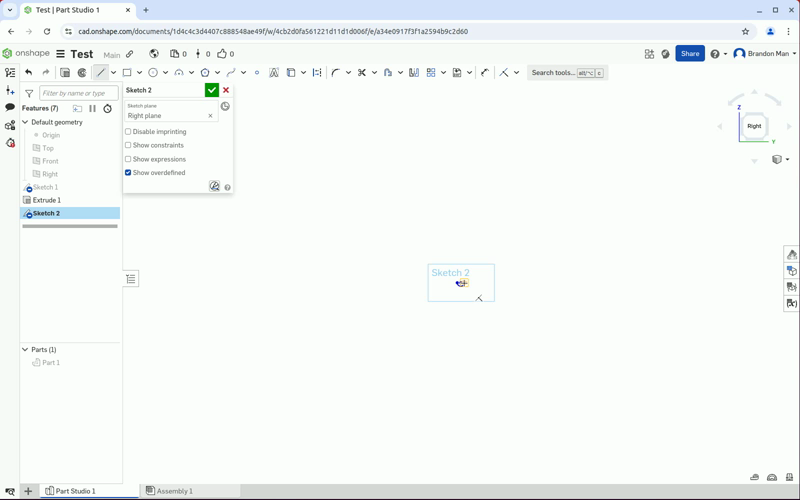
scroll(6)
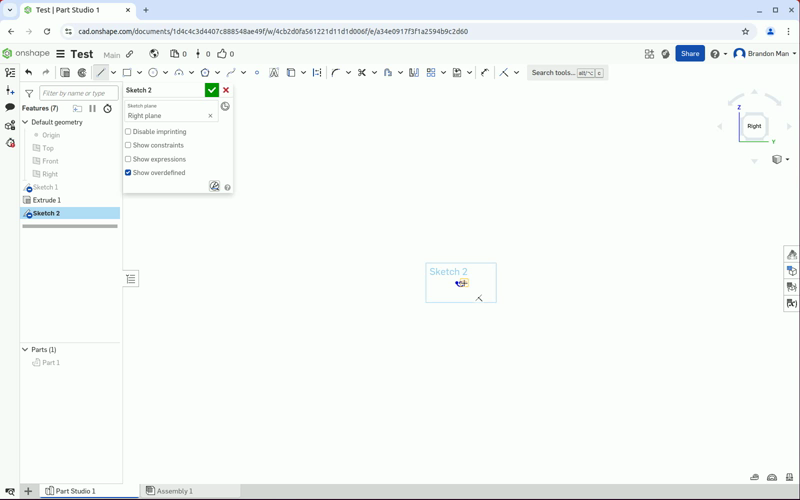
scroll(6)
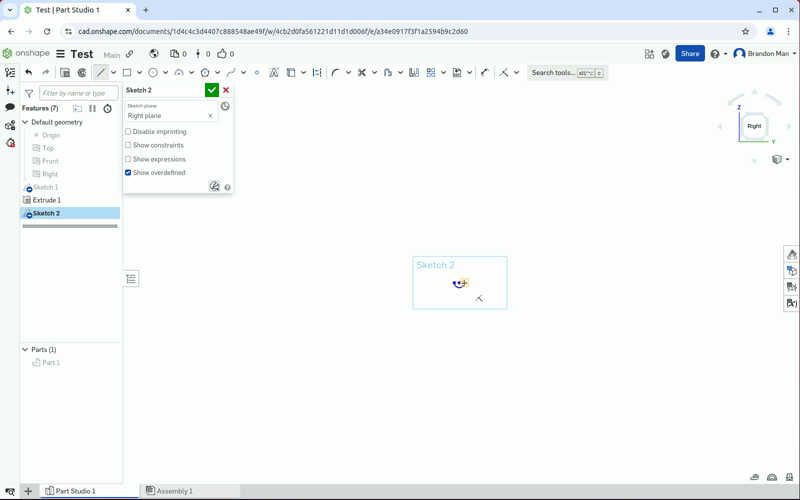
scroll(6)
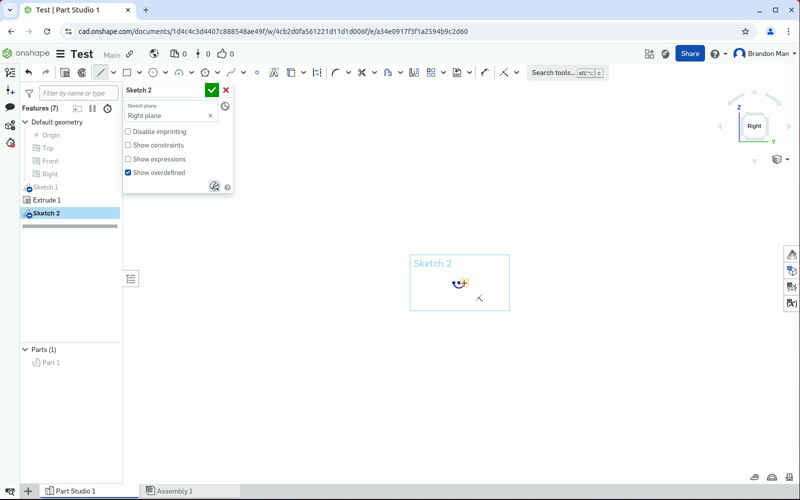
scroll(6)
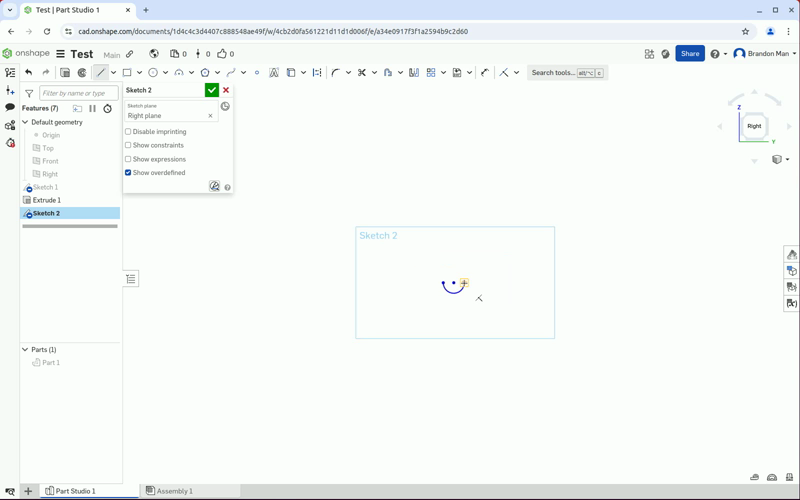
scroll(6)
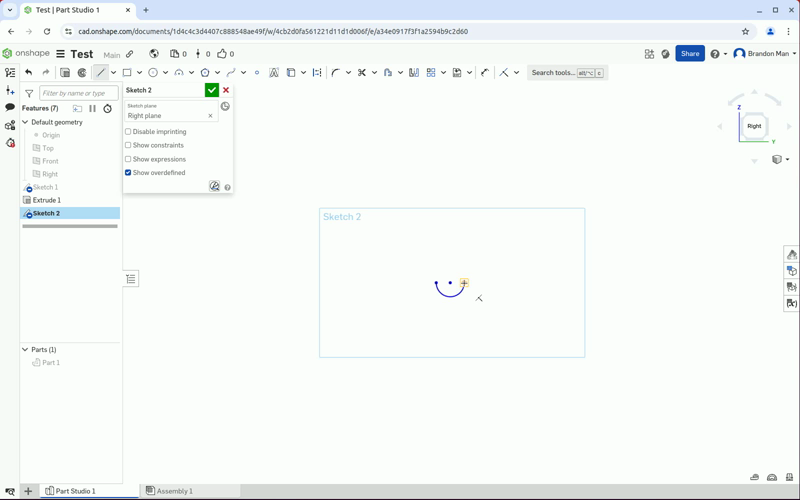
scroll(6)
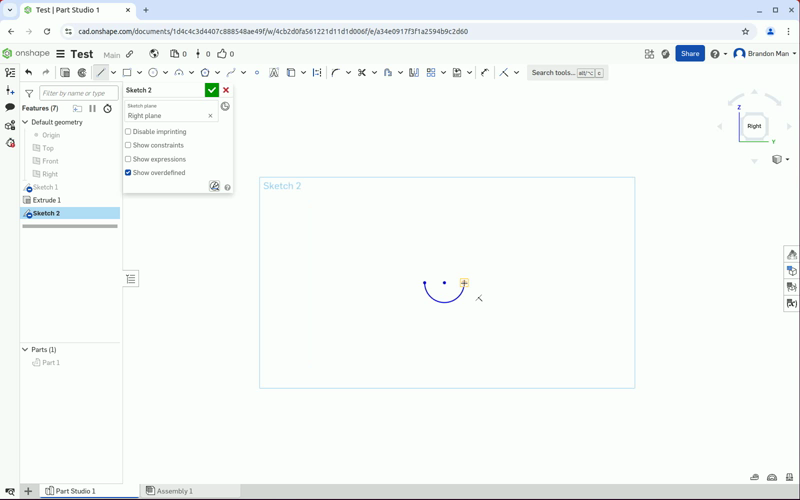
scroll(6)
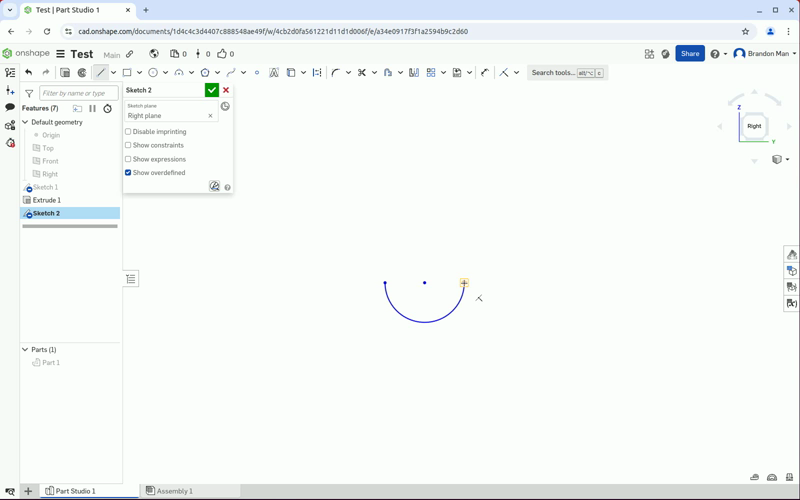
click(464, 282)
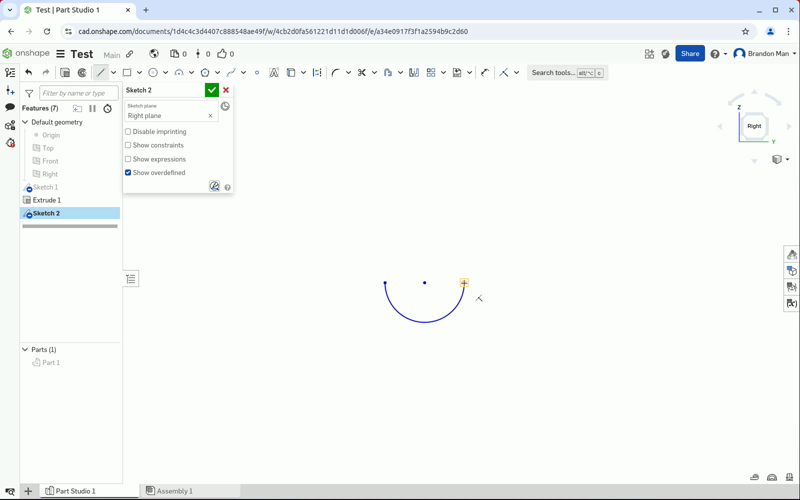
scroll(-6)
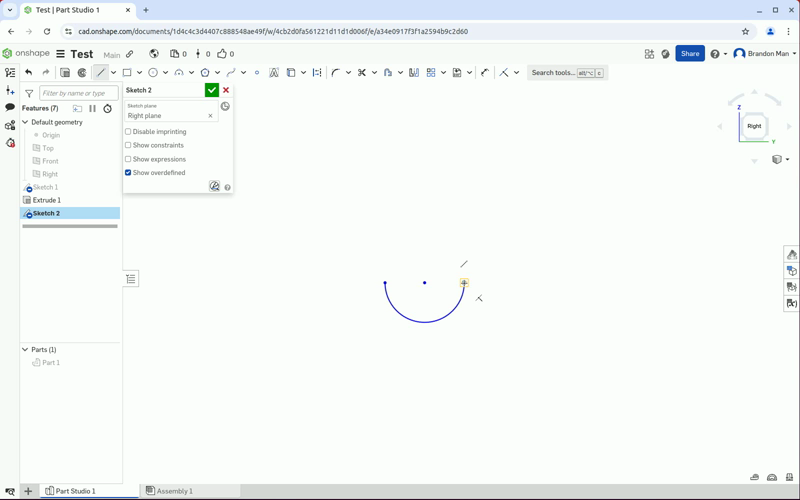
scroll(-6)
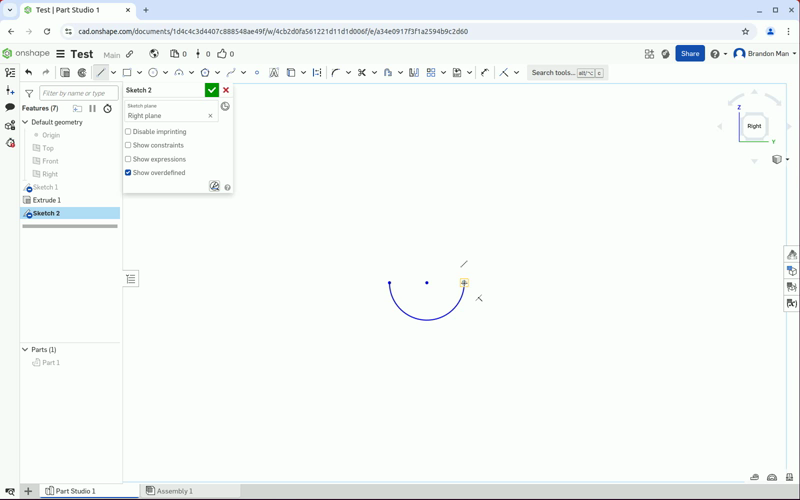
scroll(-6)
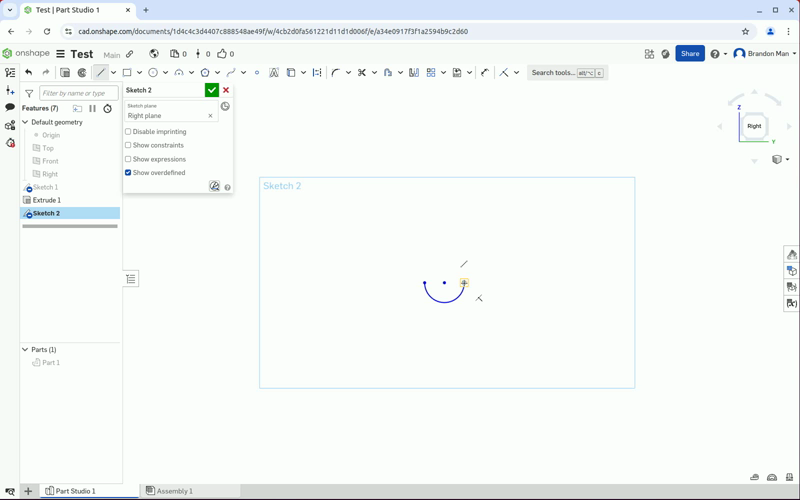
scroll(-6)
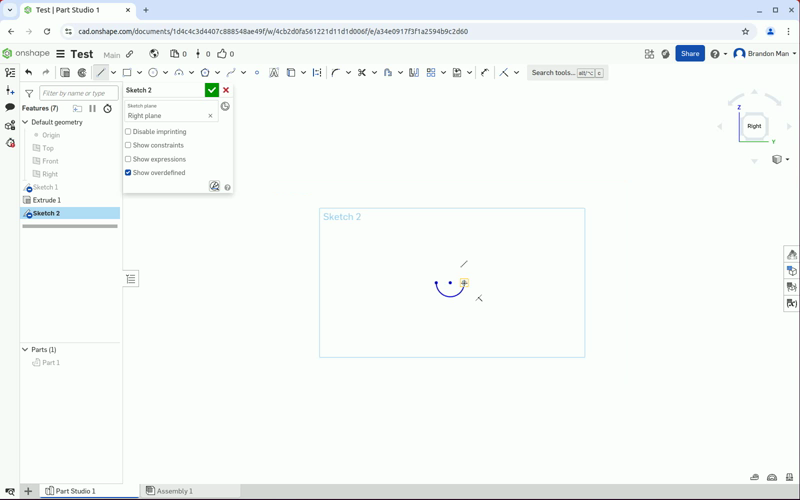
scroll(-6)
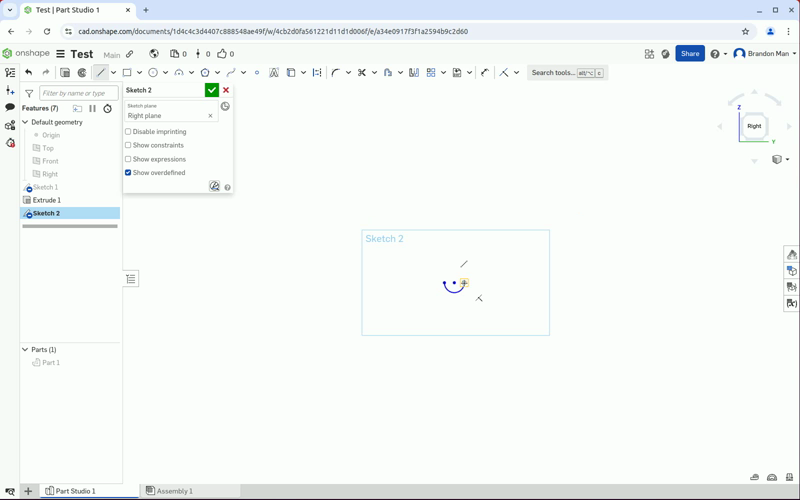
scroll(-6)
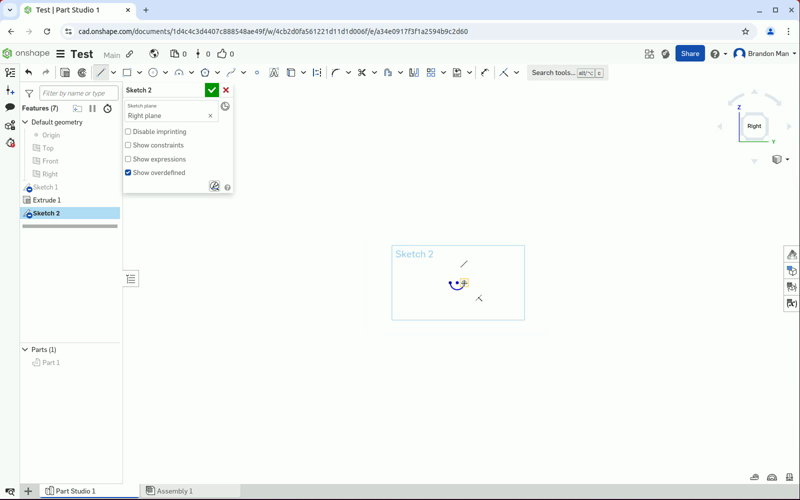
scroll(-6)
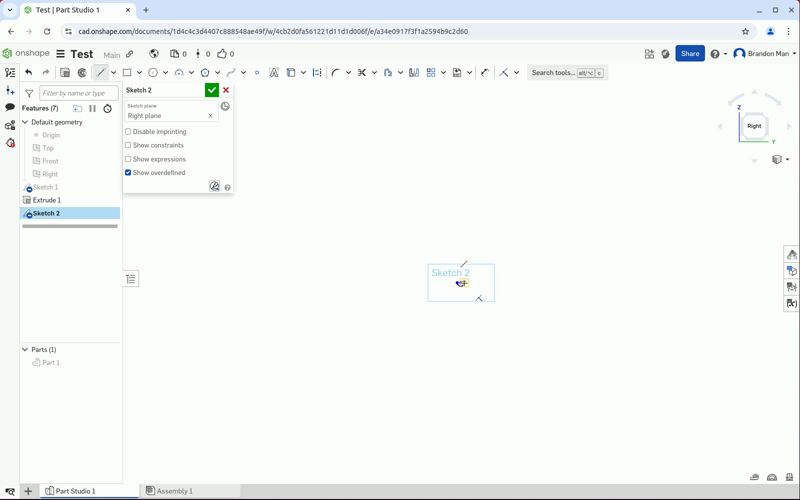
key_down(shift)
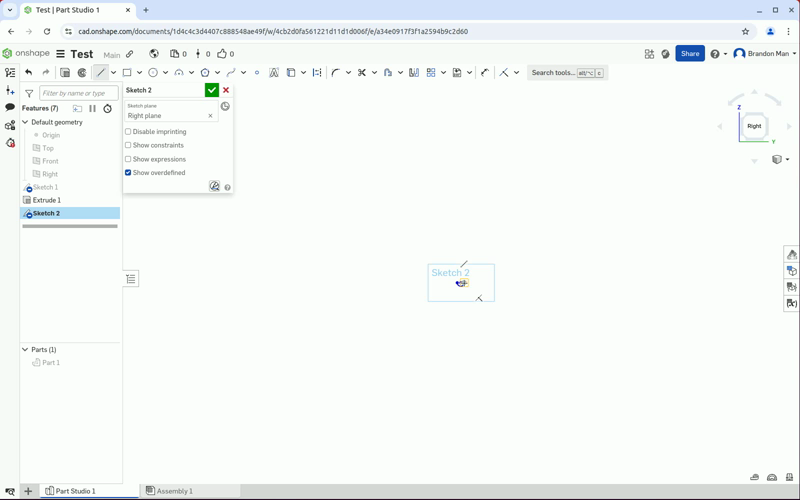
mouse_move(464, 174)
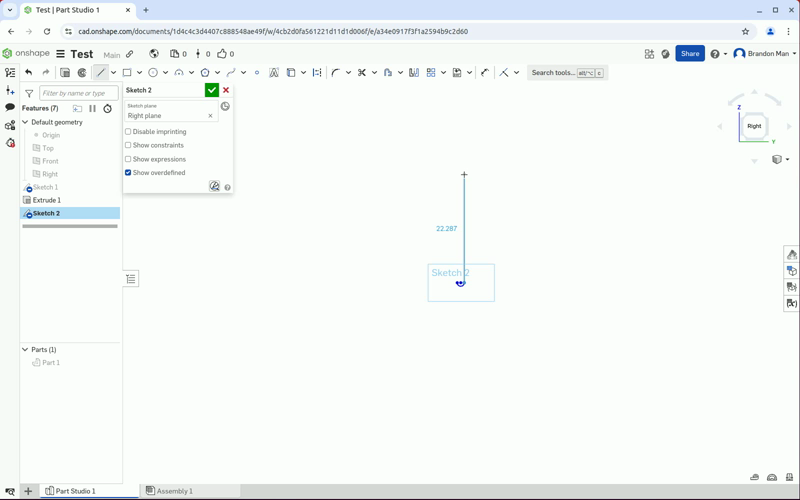
click(464, 174)
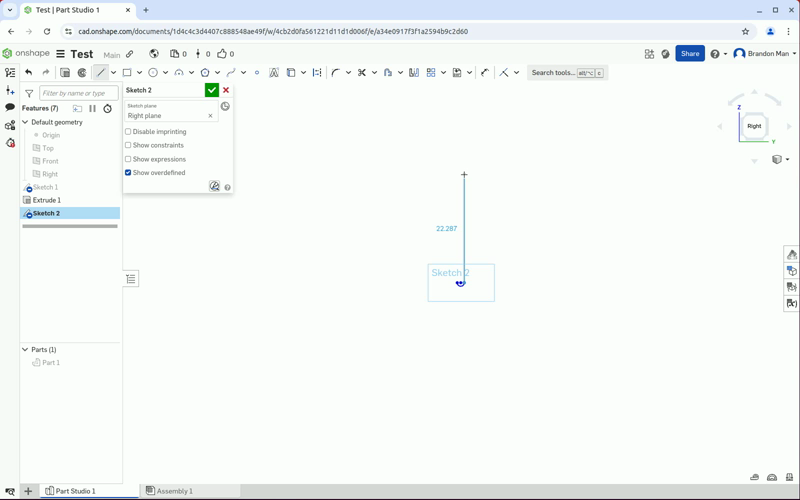
key_up(shift)
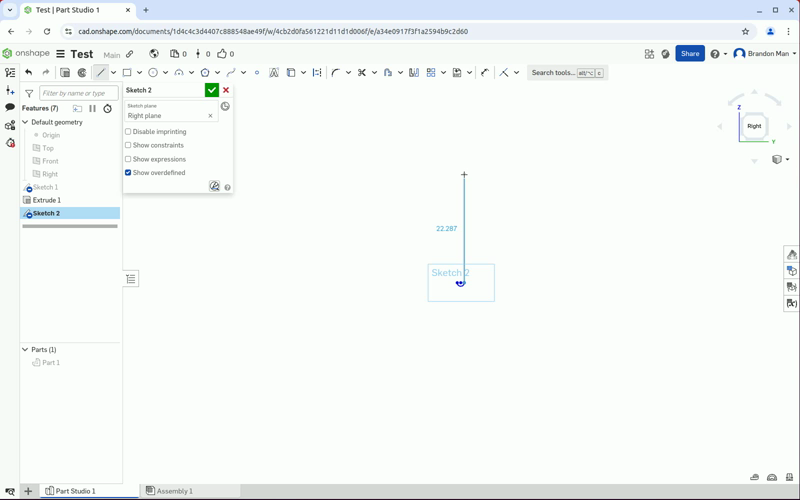
key(esc)
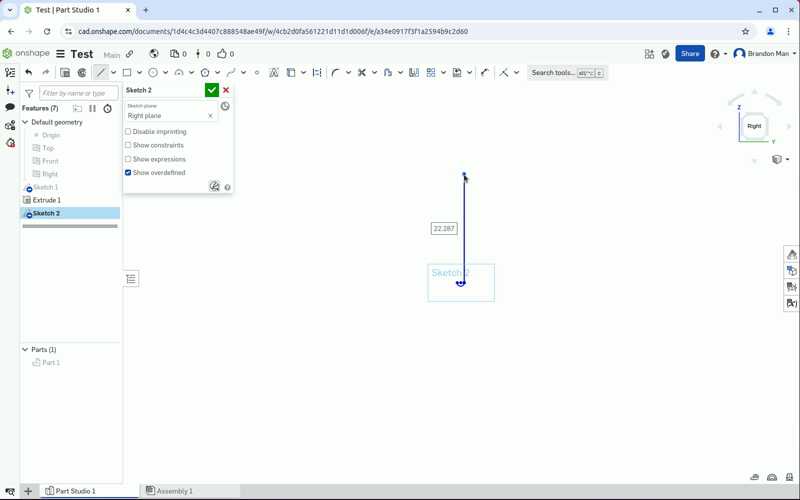
key(a)
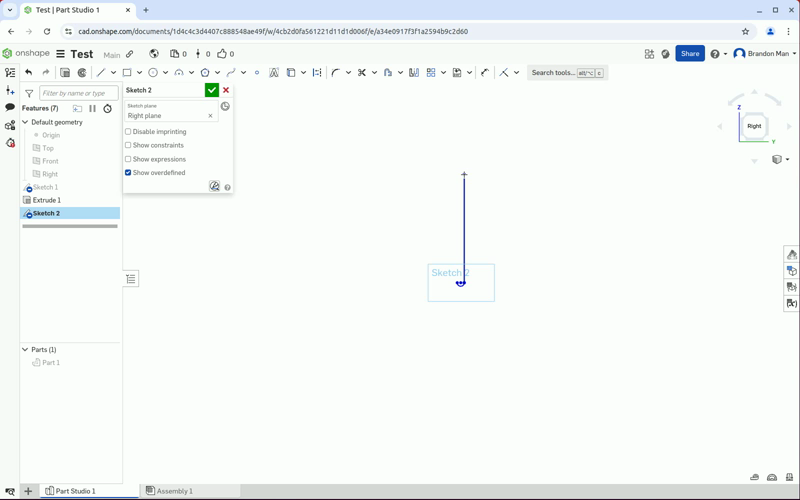
mouse_move(464, 174)
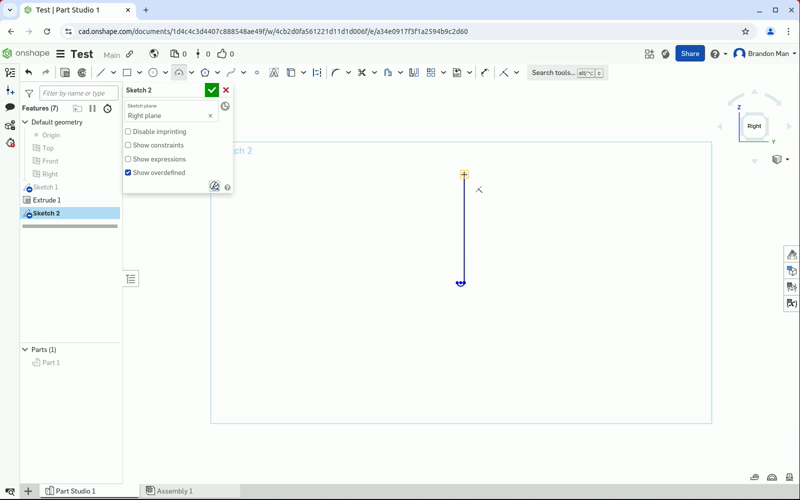
click(464, 174)
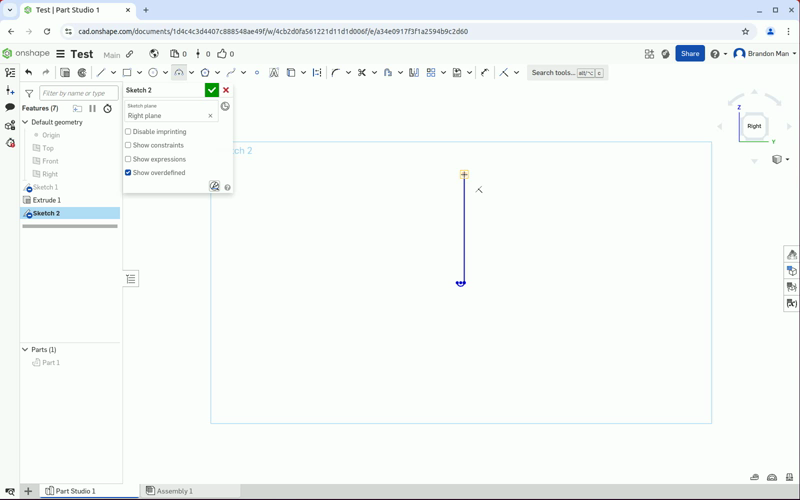
key_down(shift)
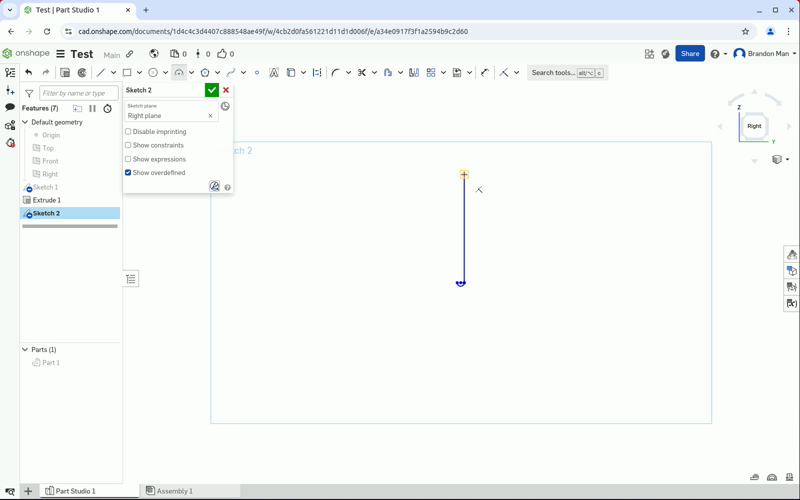
mouse_move(457, 174)
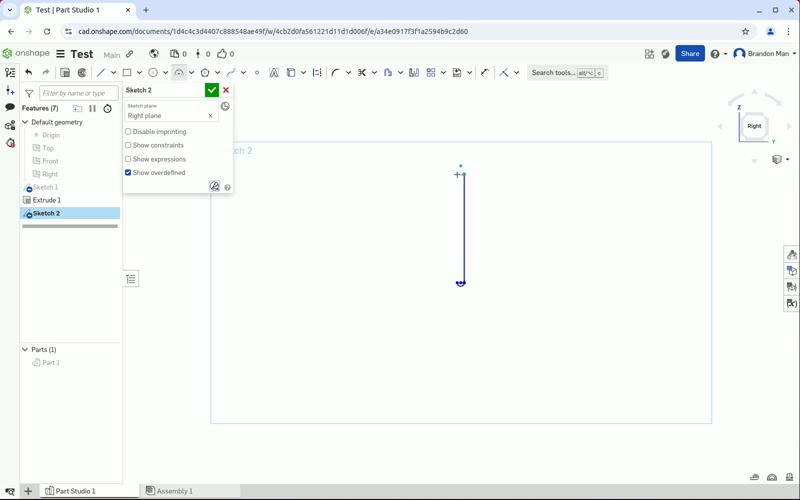
scroll(6)
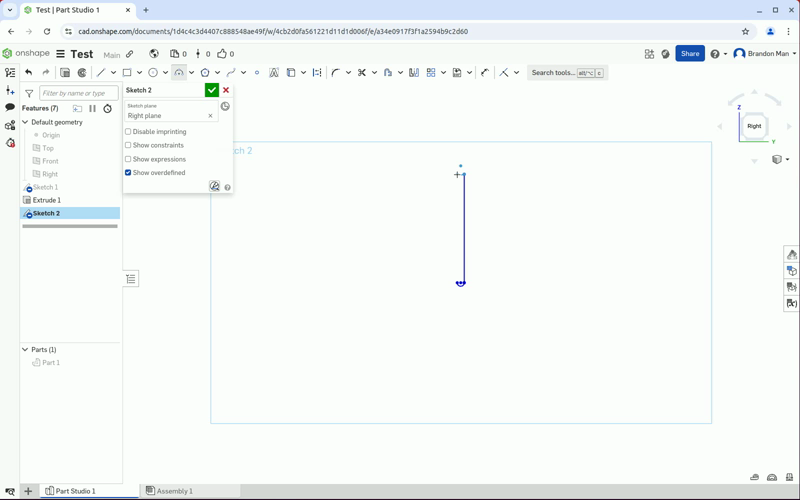
scroll(6)
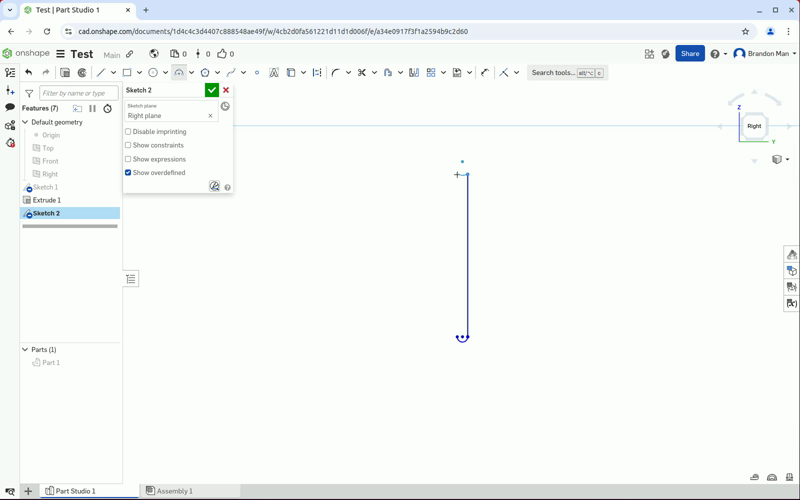
scroll(6)
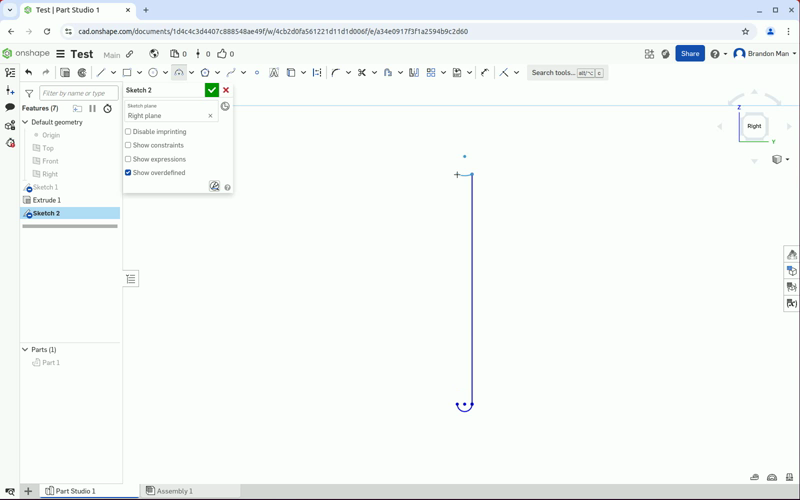
scroll(6)
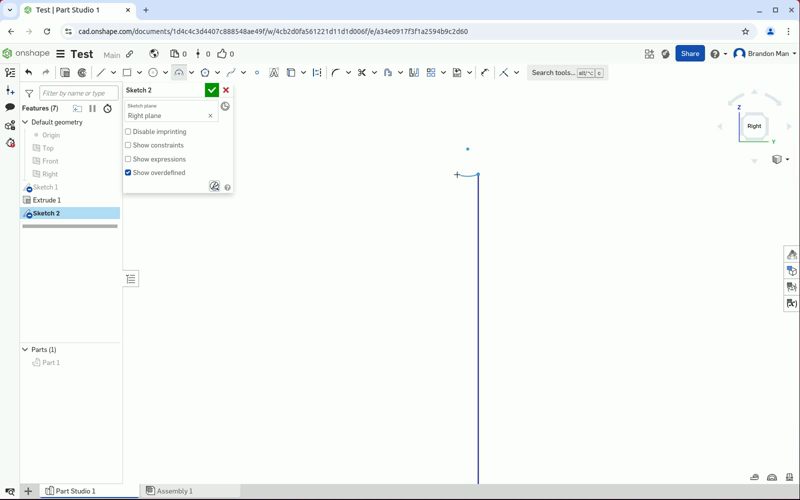
scroll(6)
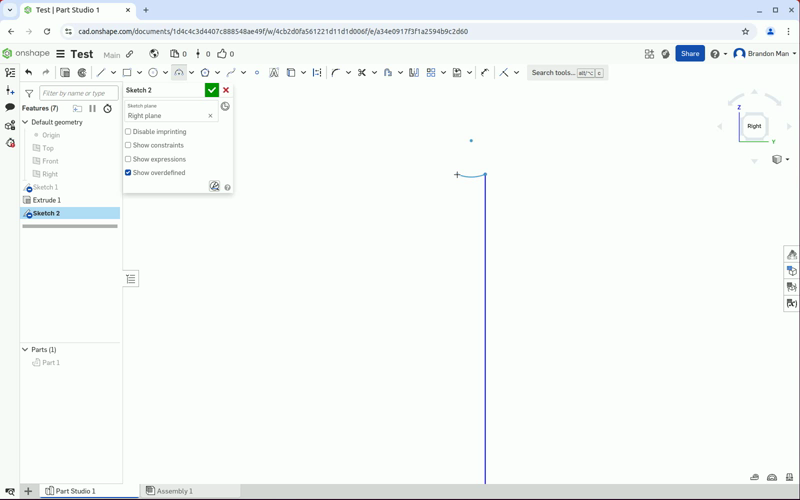
scroll(6)
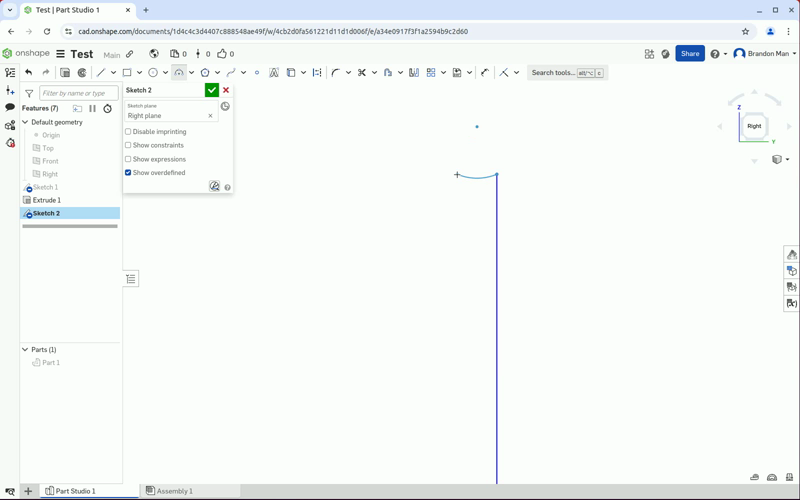
scroll(6)
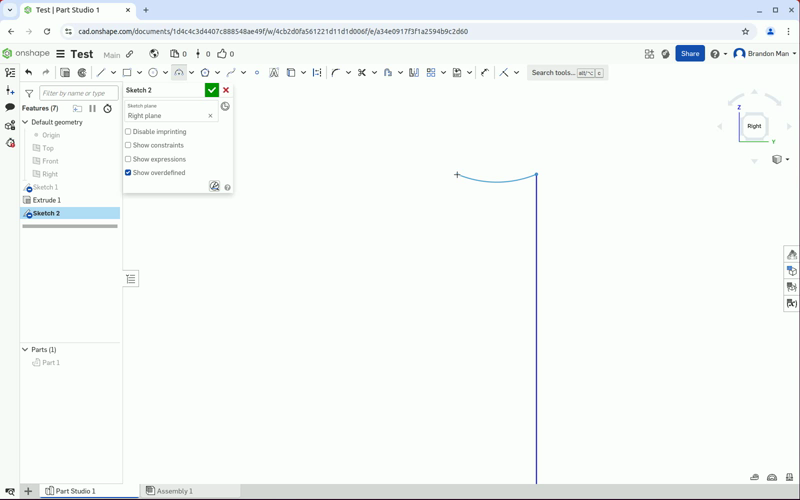
click(457, 174)
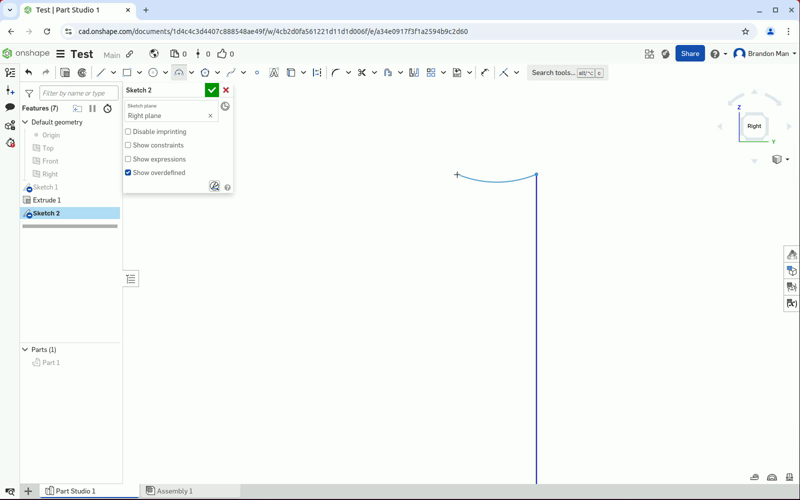
scroll(-6)
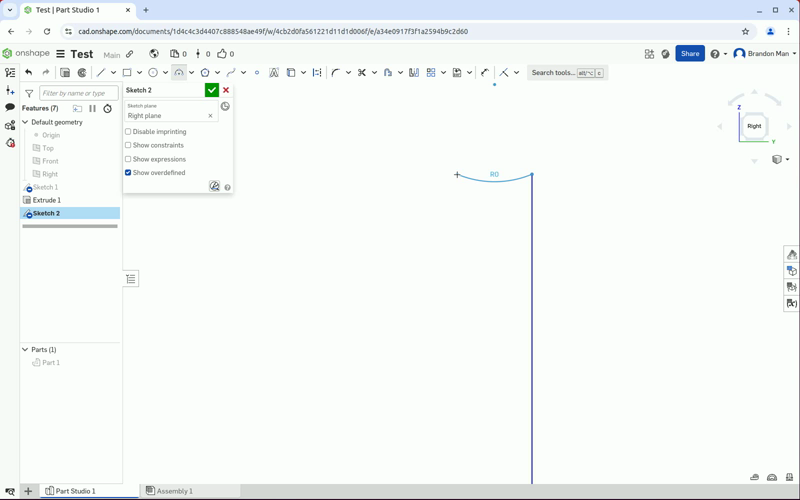
scroll(-6)
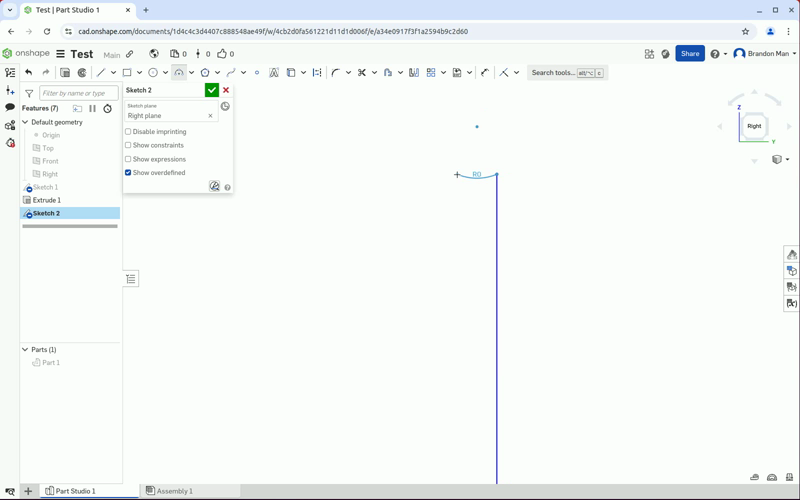
scroll(-6)
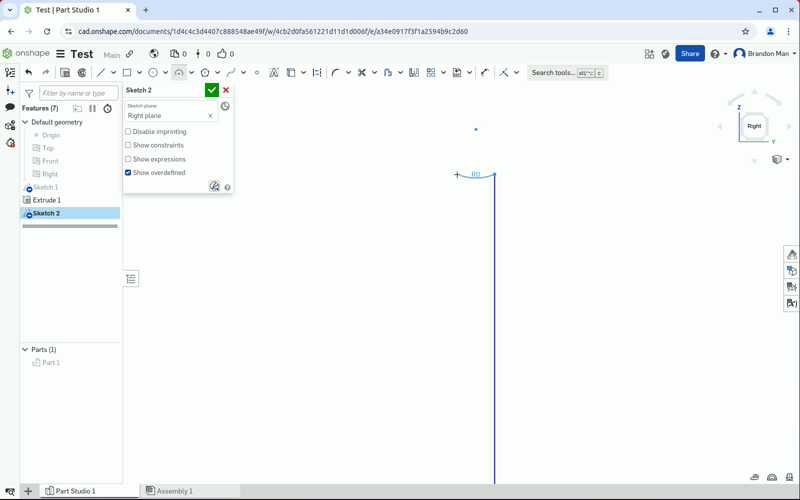
scroll(-6)
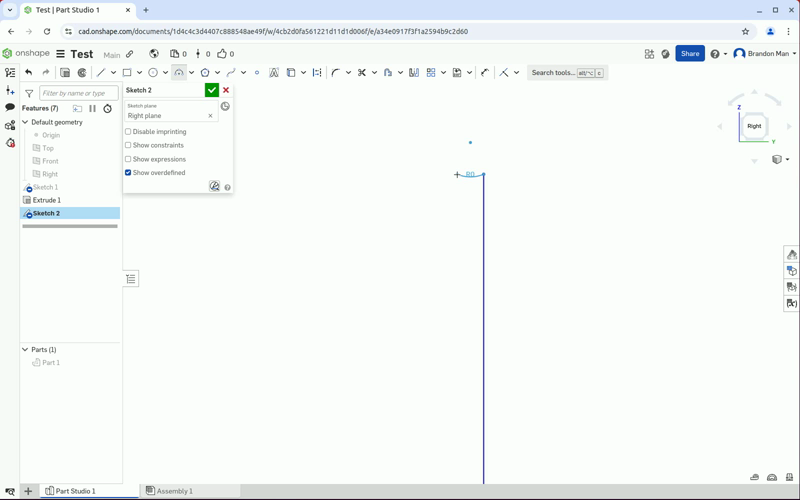
scroll(-6)
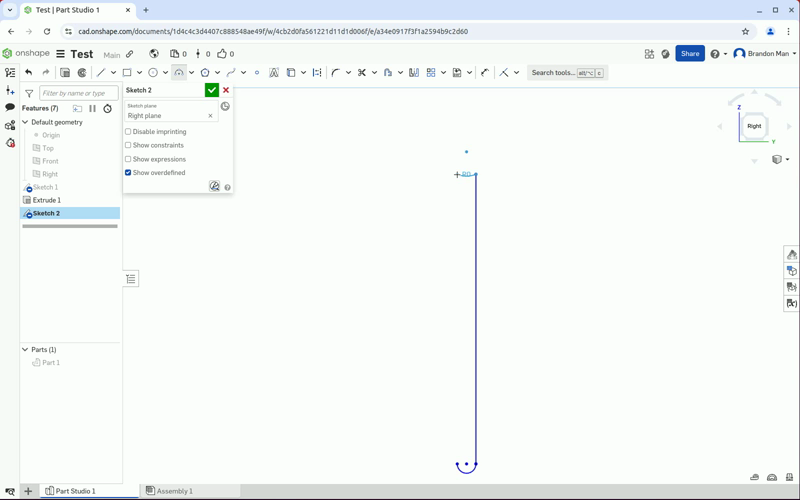
scroll(-6)
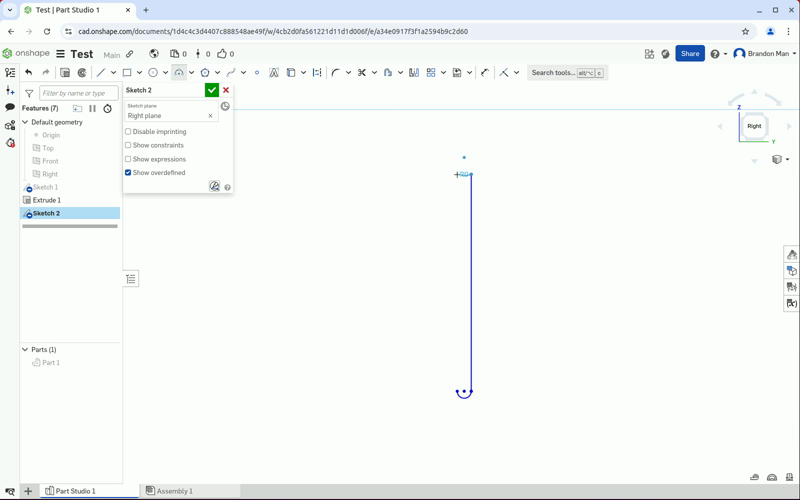
scroll(-6)
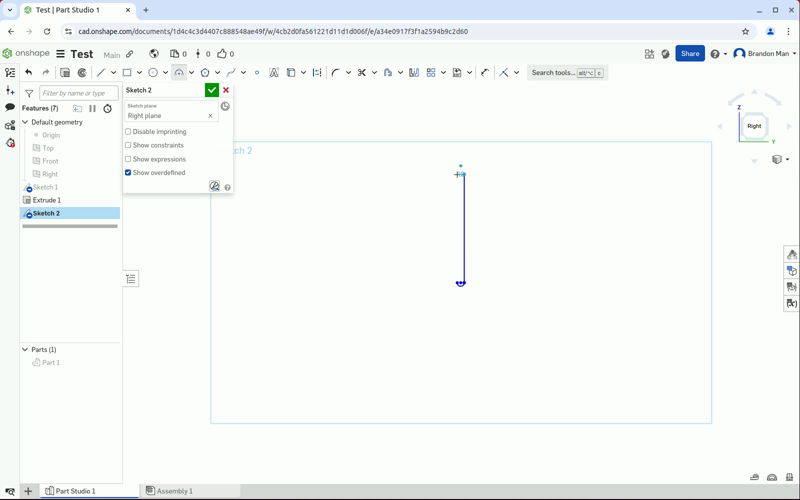
mouse_move(460, 177)
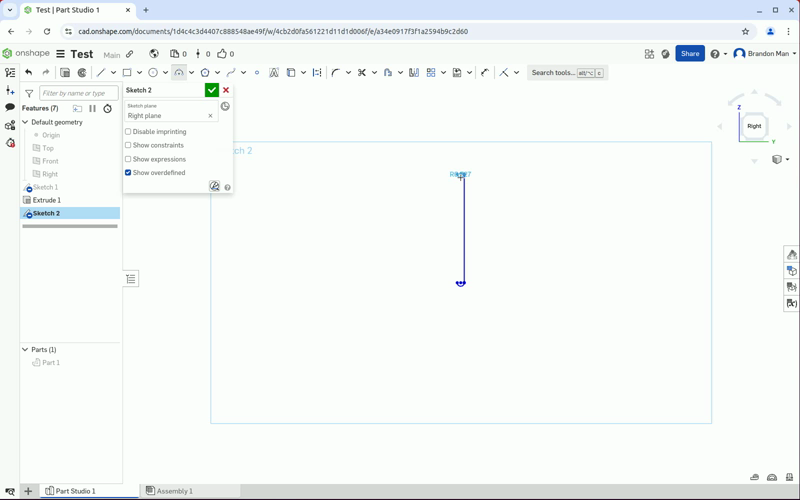
scroll(6)
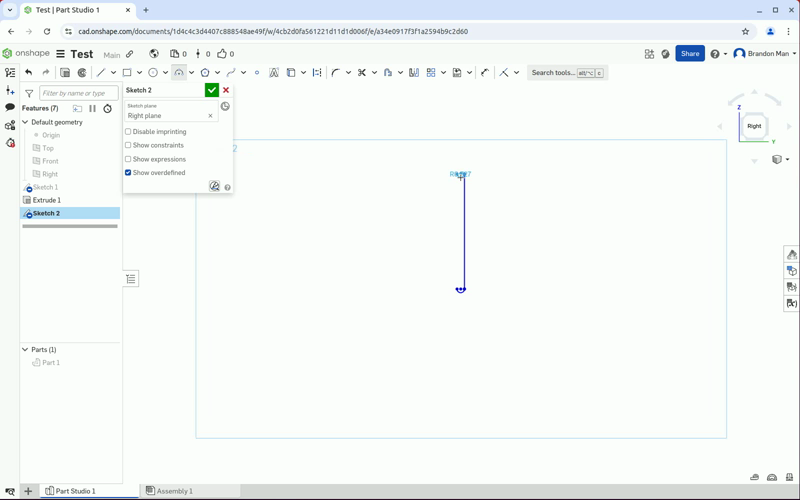
scroll(6)
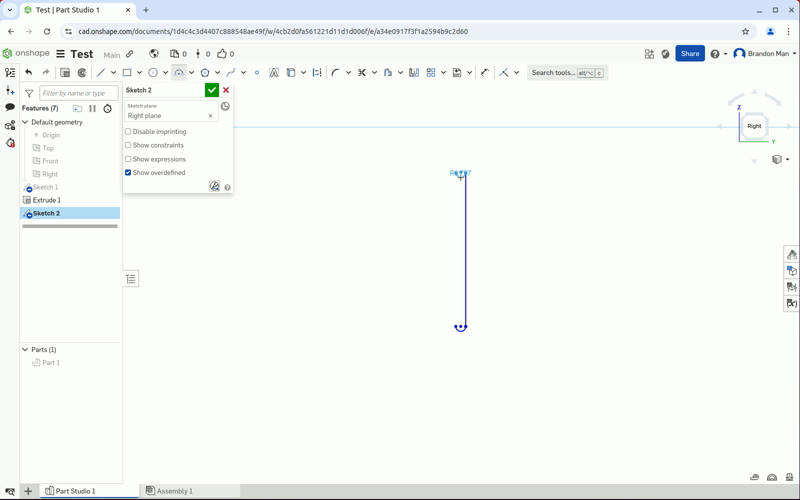
scroll(6)
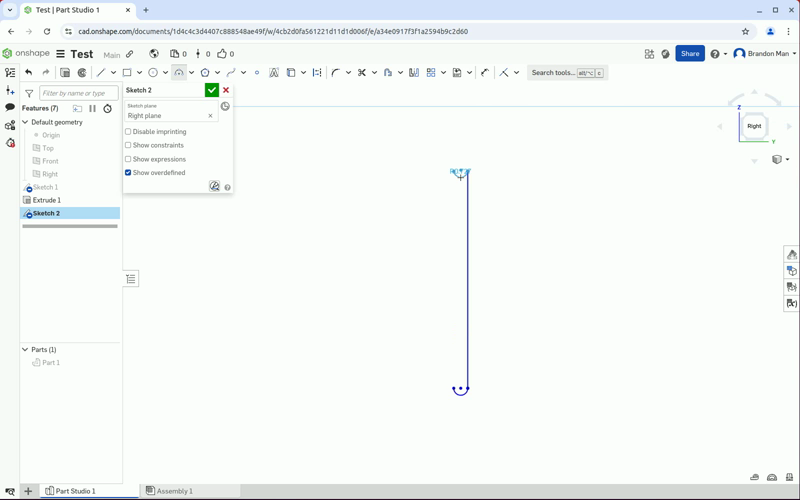
scroll(6)
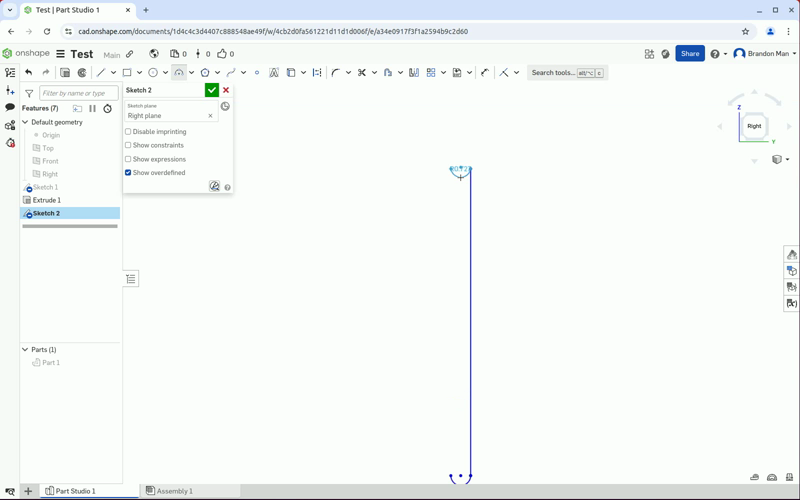
scroll(6)
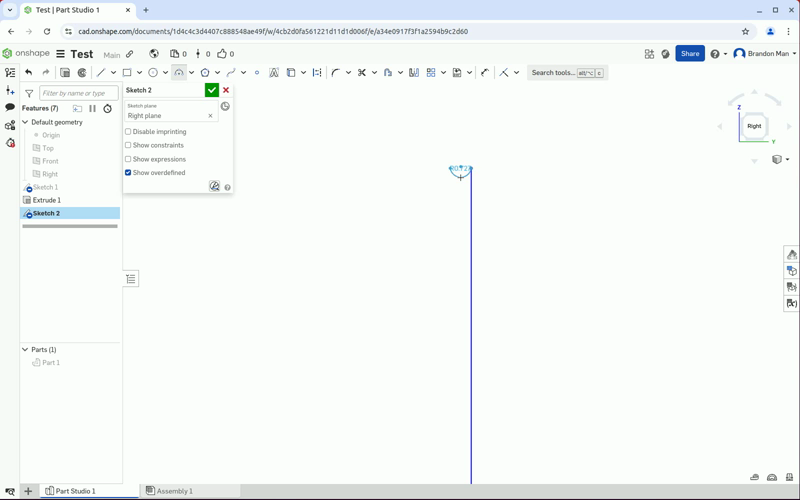
scroll(6)
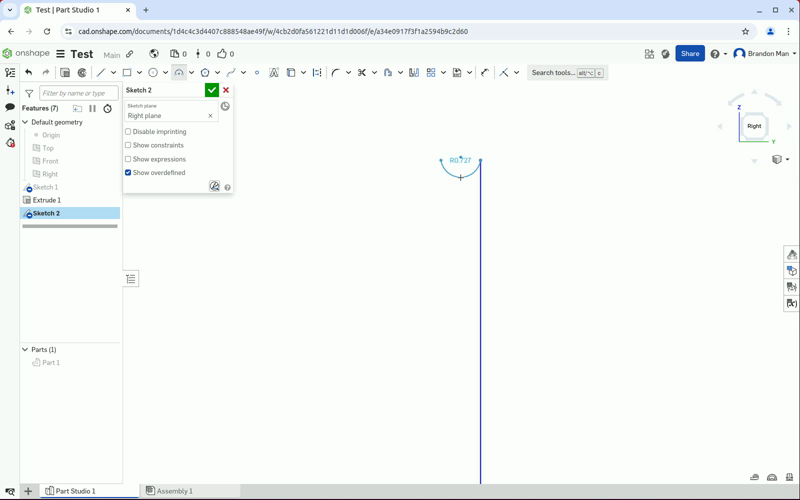
scroll(6)
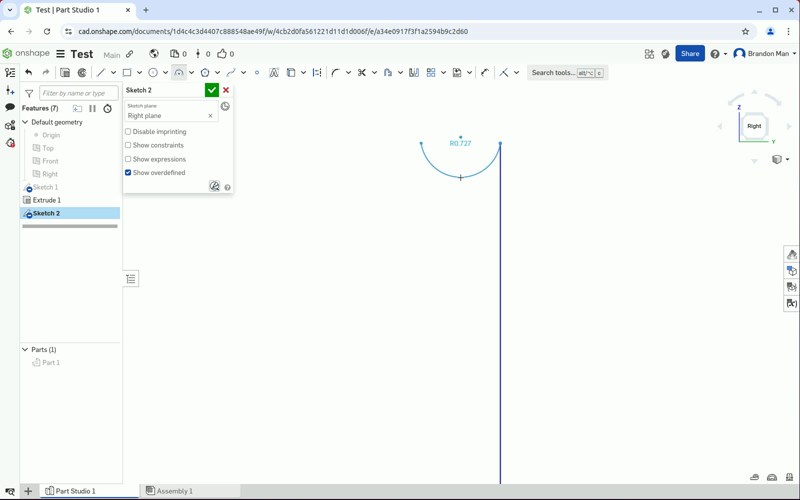
click(460, 177)
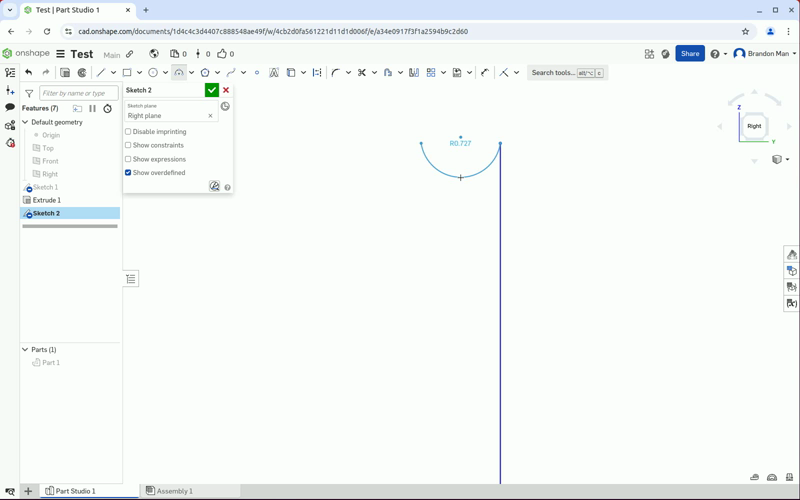
scroll(-6)
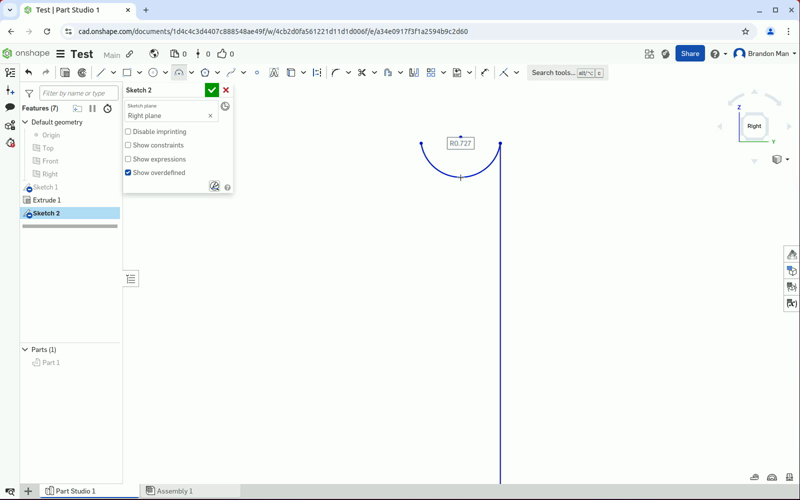
scroll(-6)
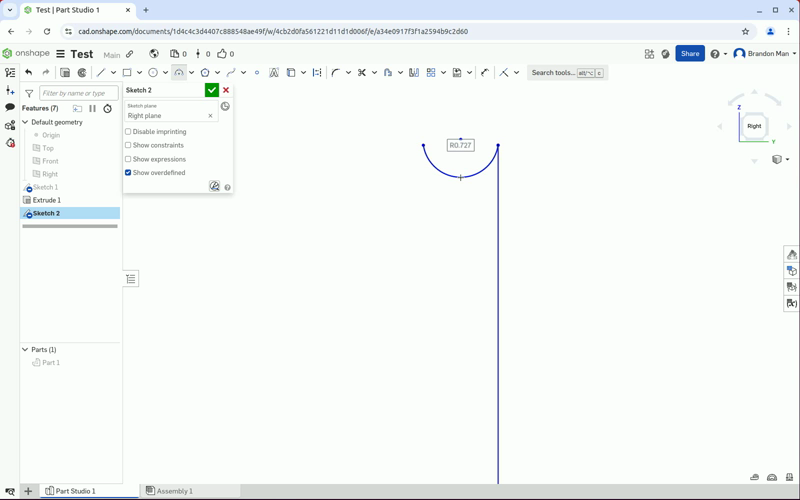
scroll(-6)
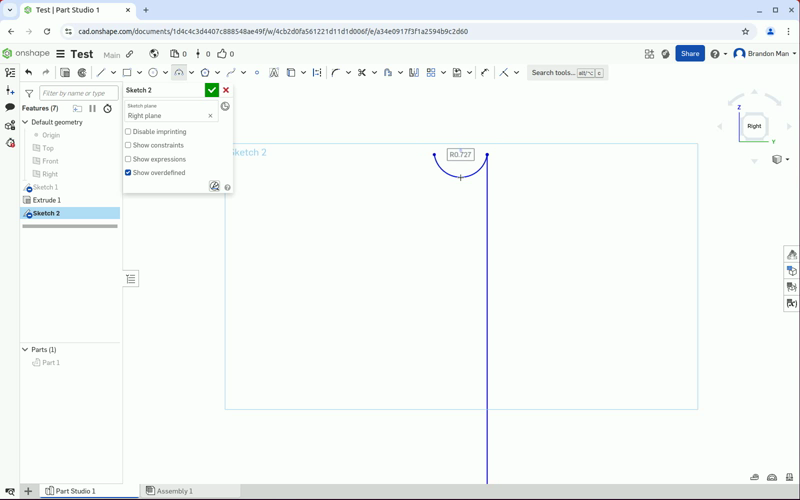
scroll(-6)
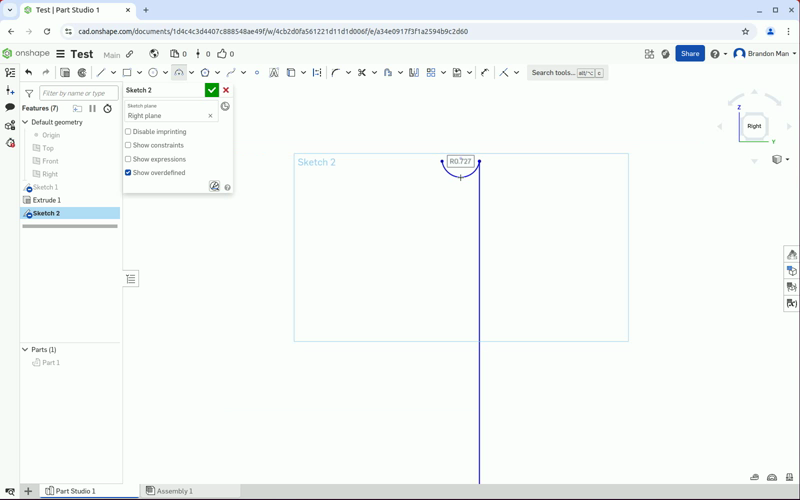
scroll(-6)
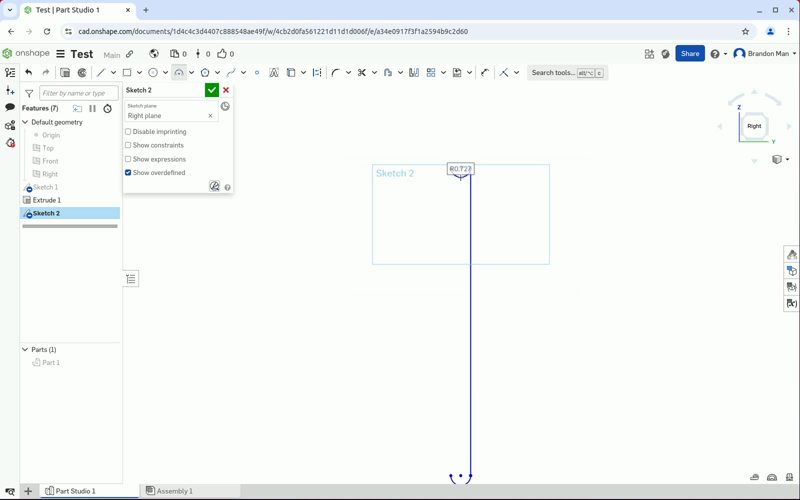
scroll(-6)
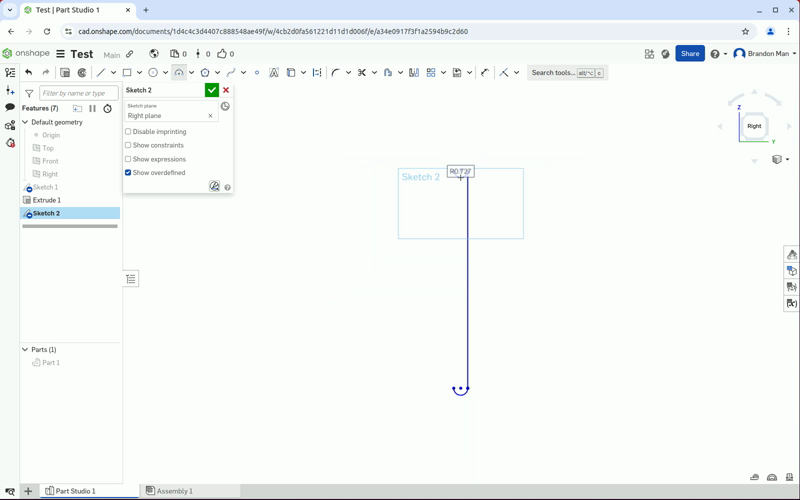
scroll(-6)
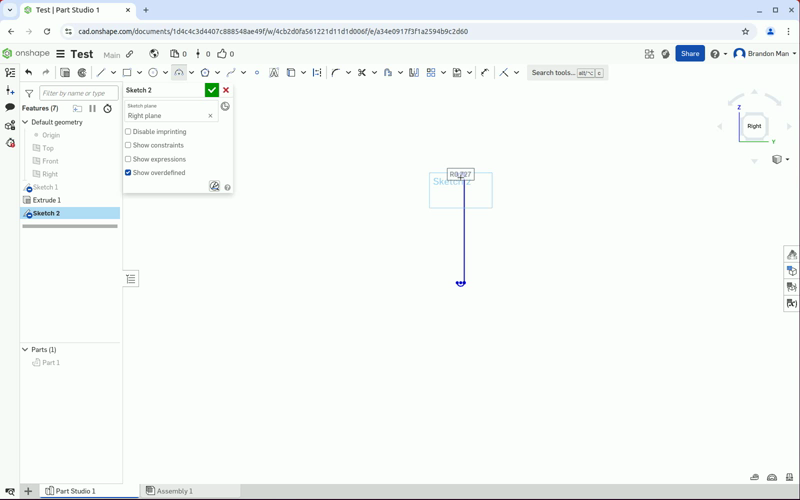
key_up(shift)
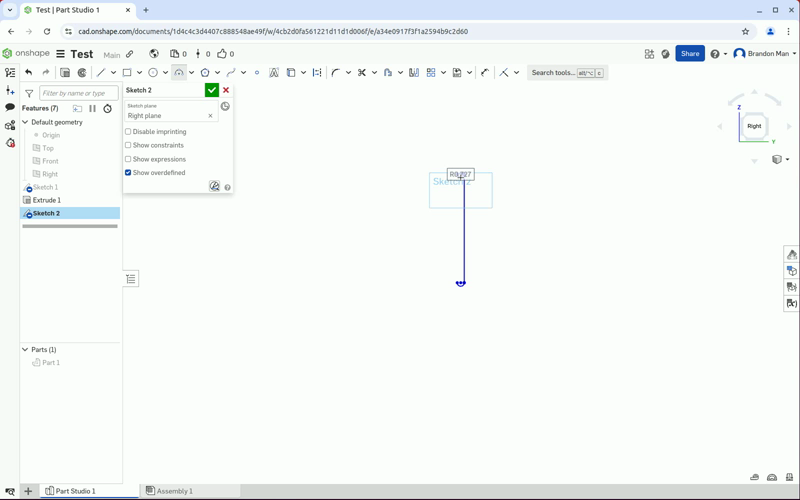
key(esc)
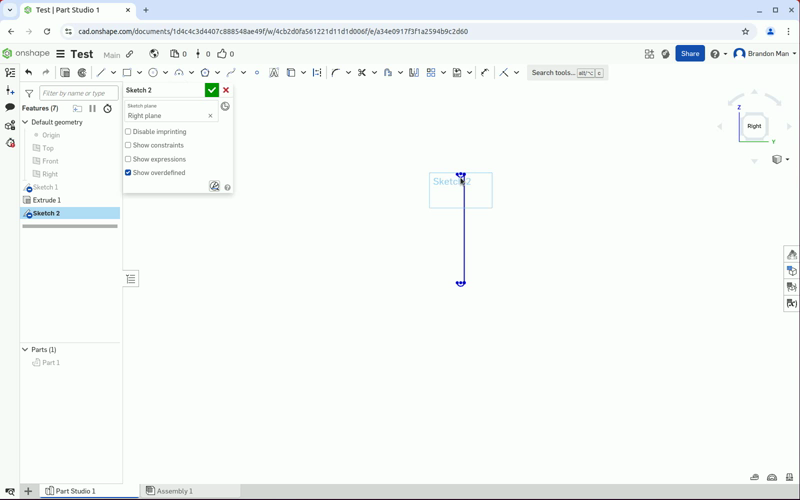
key(l)
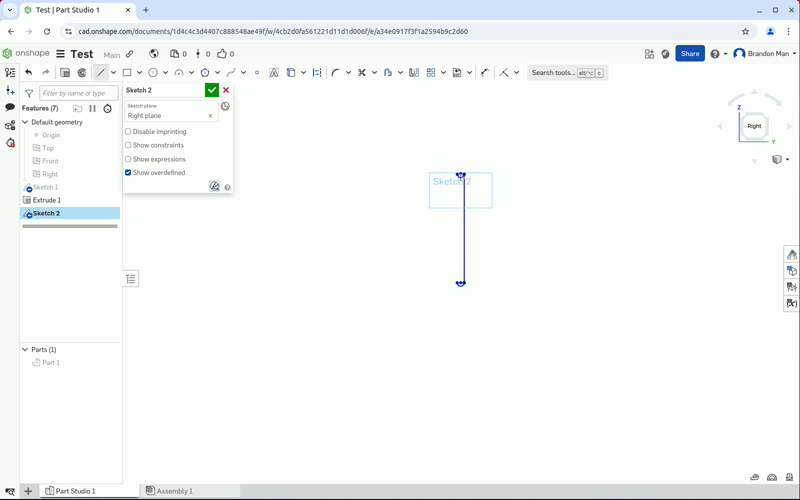
mouse_move(457, 174)
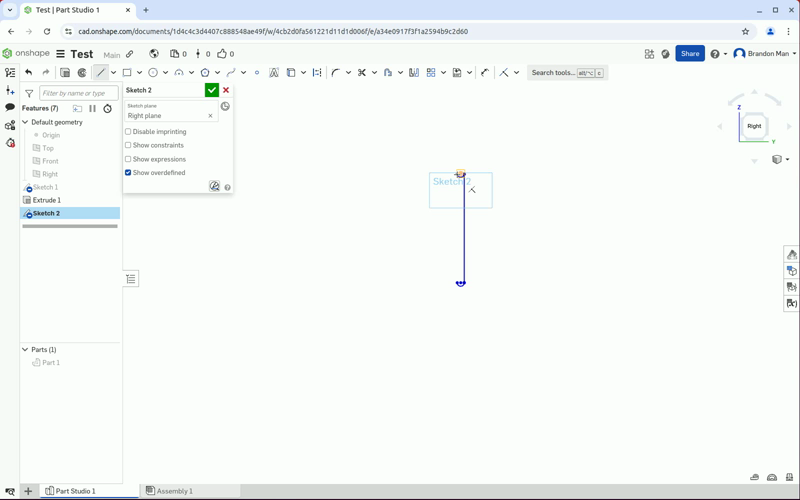
scroll(6)
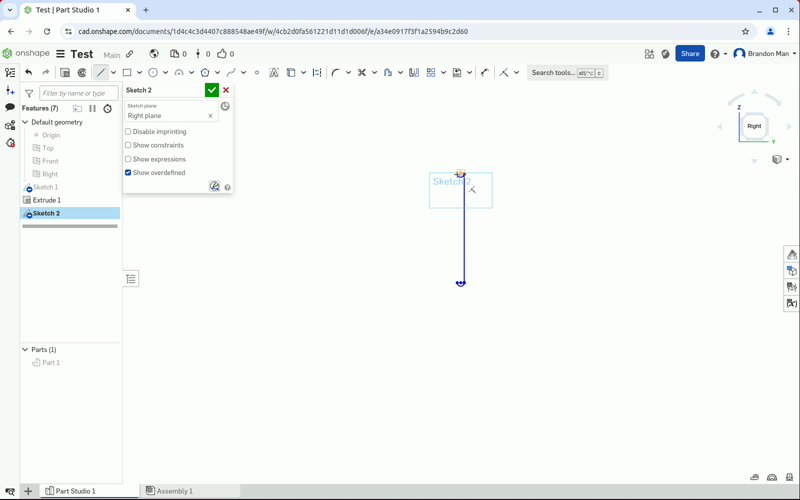
scroll(6)
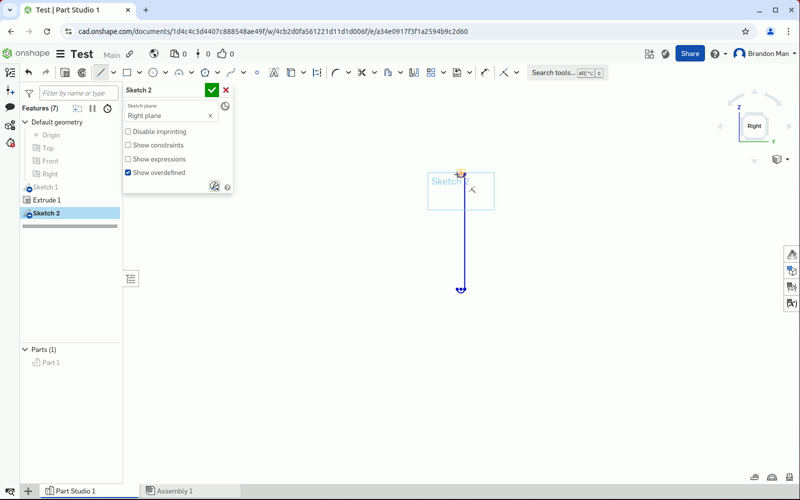
scroll(6)
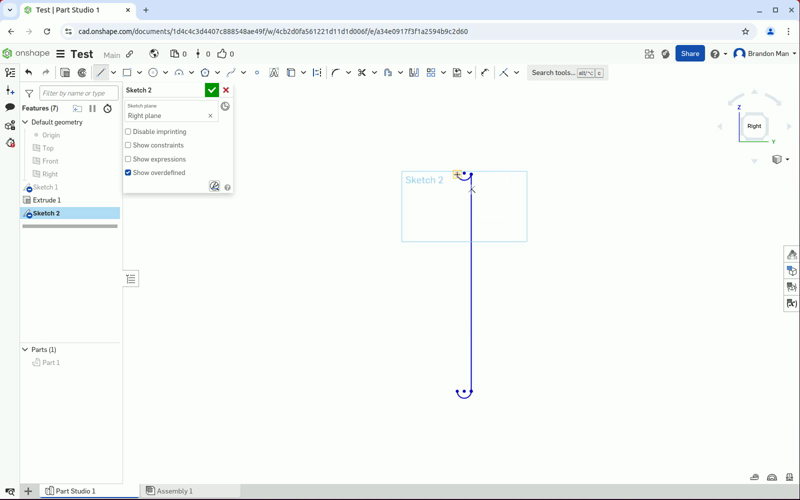
scroll(6)
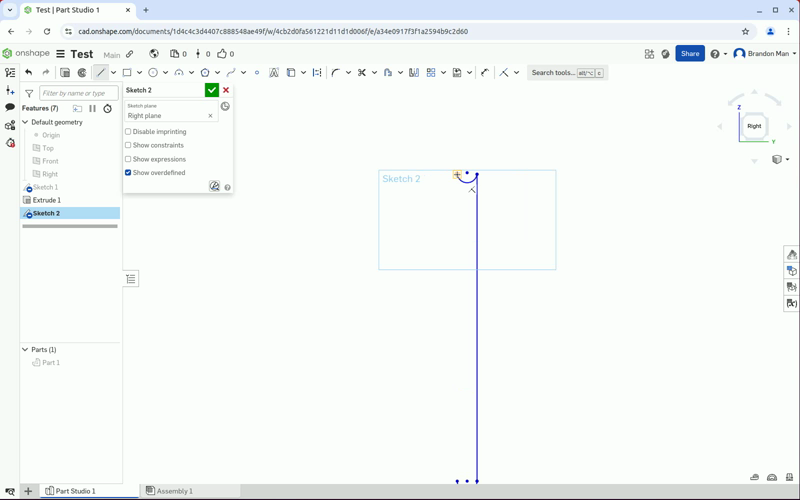
scroll(6)
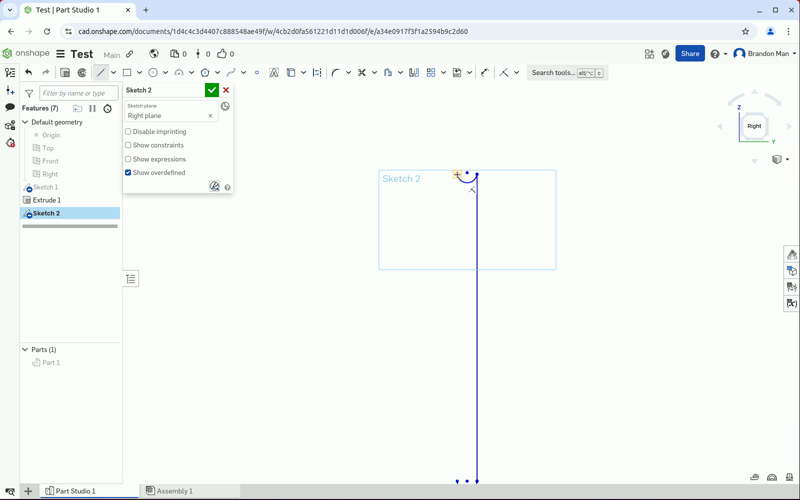
scroll(6)
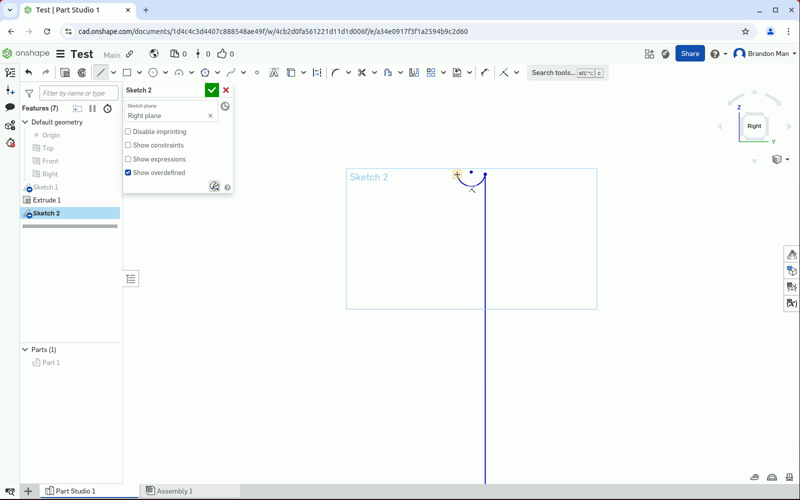
scroll(6)
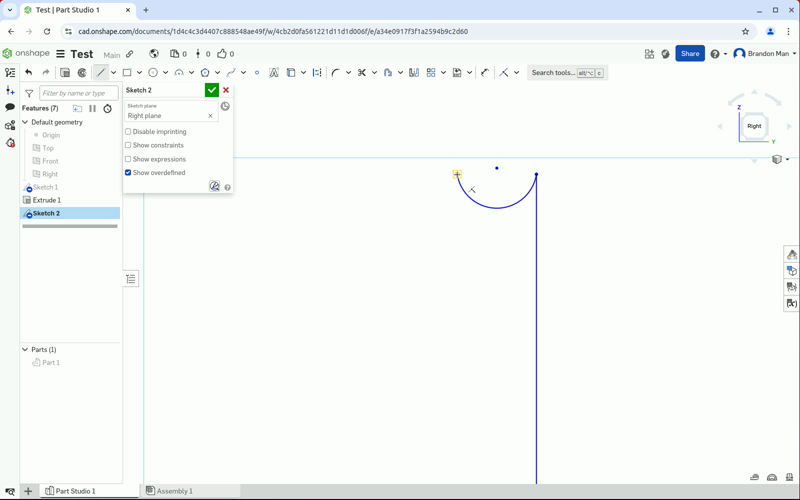
click(457, 174)
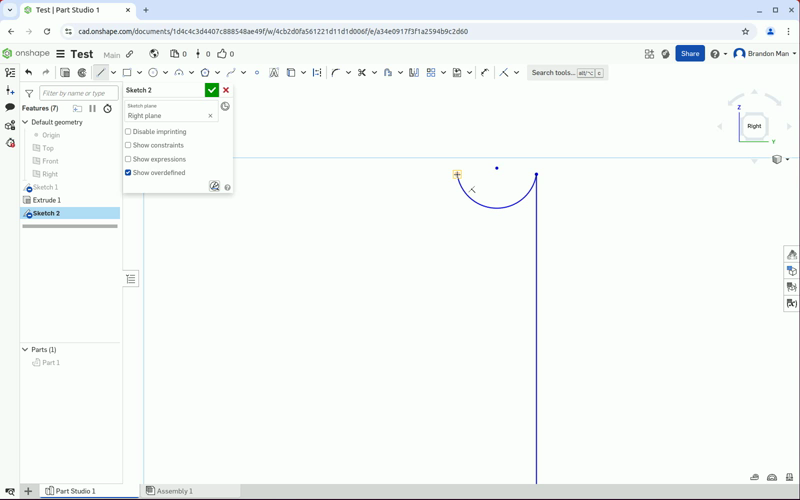
scroll(-6)
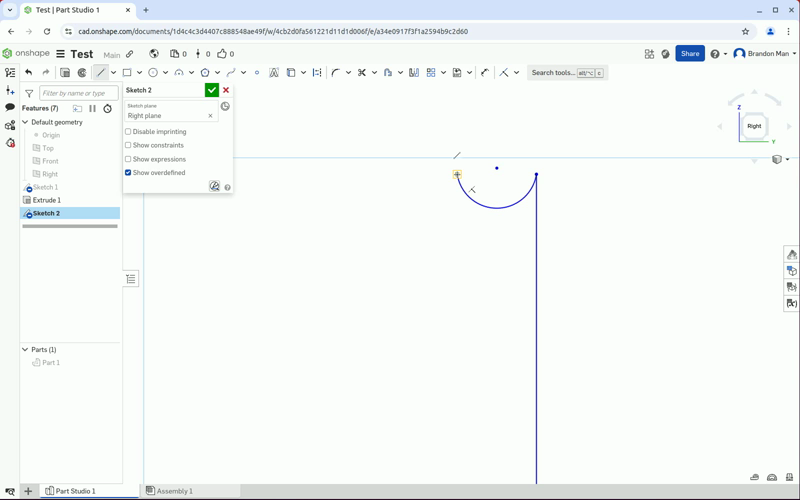
scroll(-6)
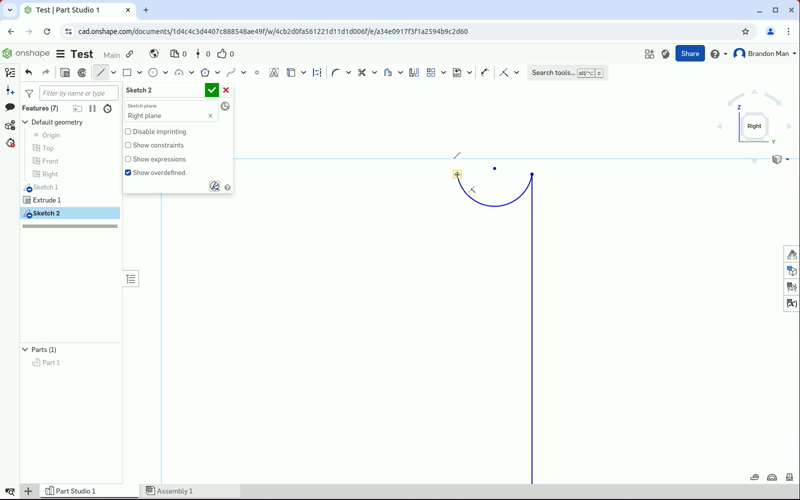
scroll(-6)
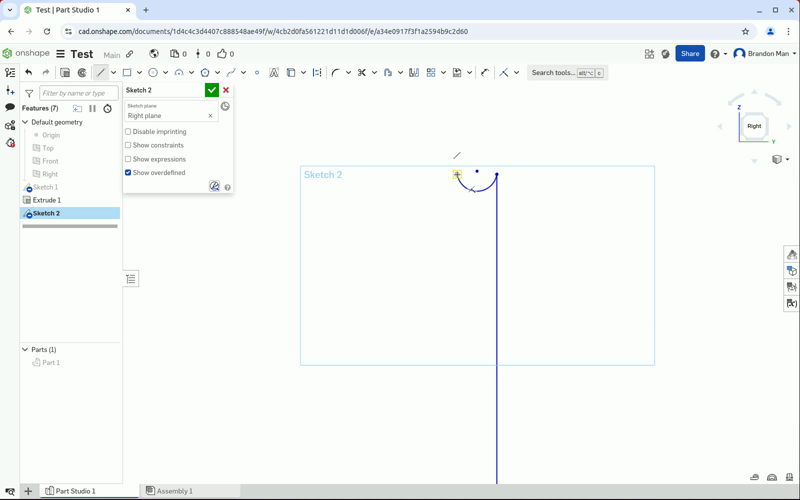
scroll(-6)
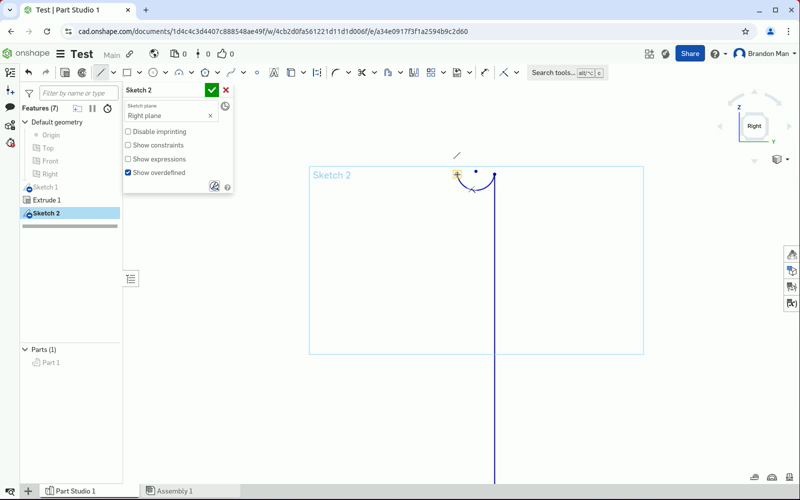
scroll(-6)
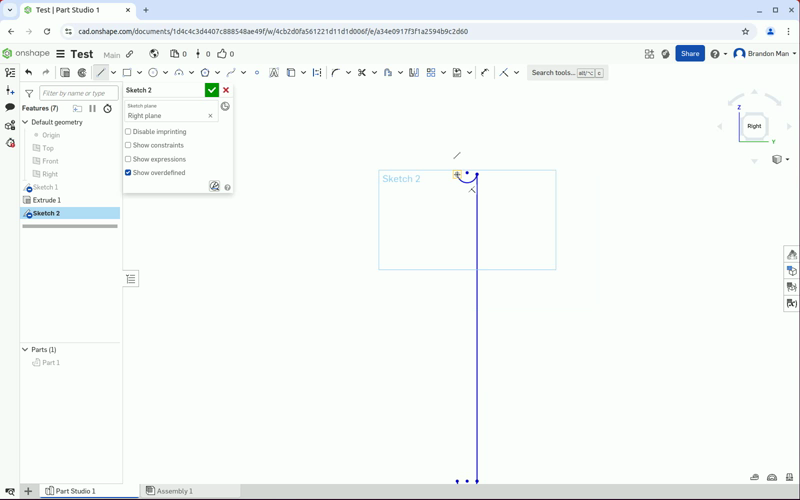
scroll(-6)
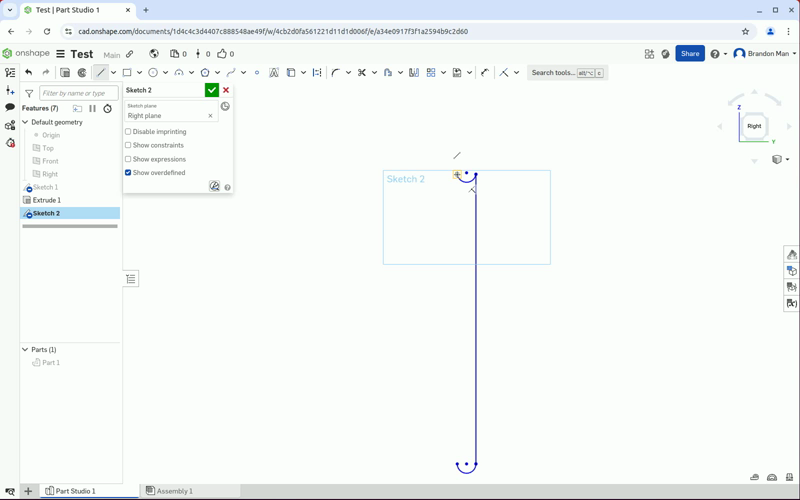
scroll(-6)
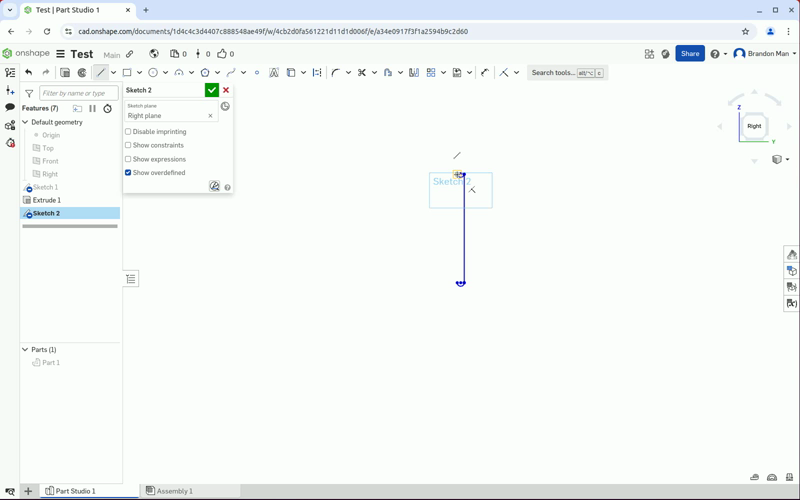
key_down(shift)
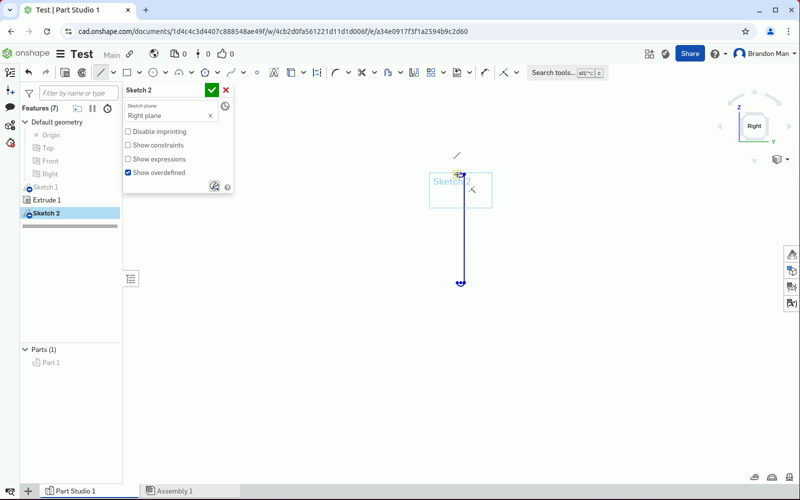
mouse_move(457, 282)
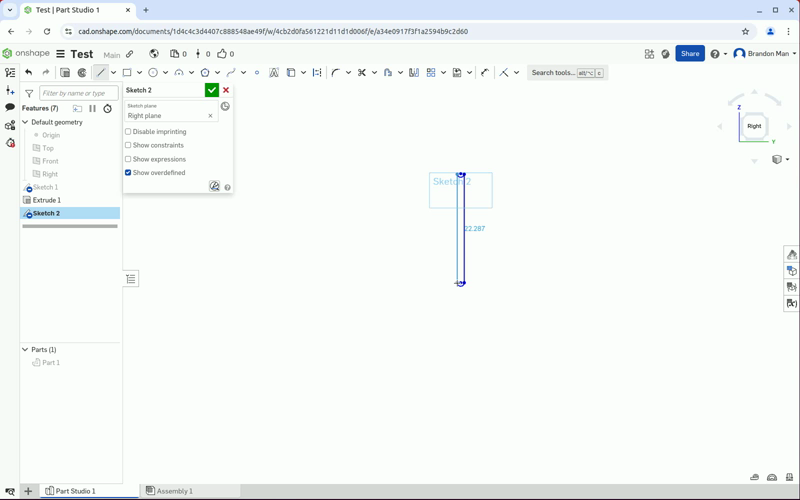
scroll(6)
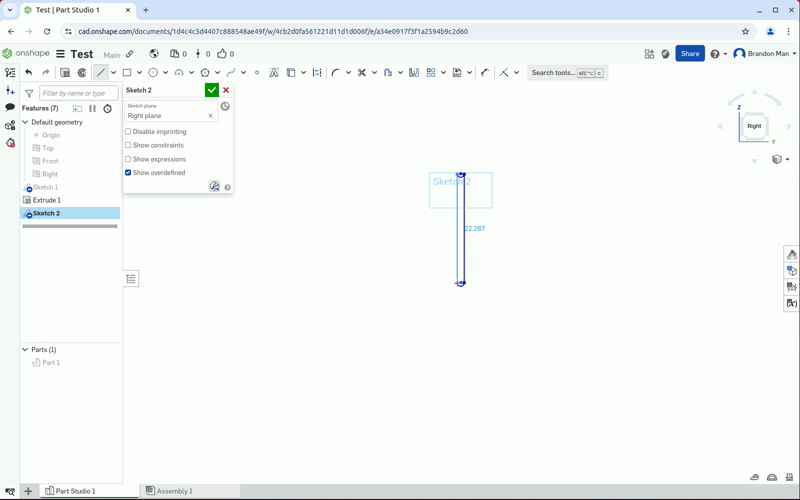
scroll(6)
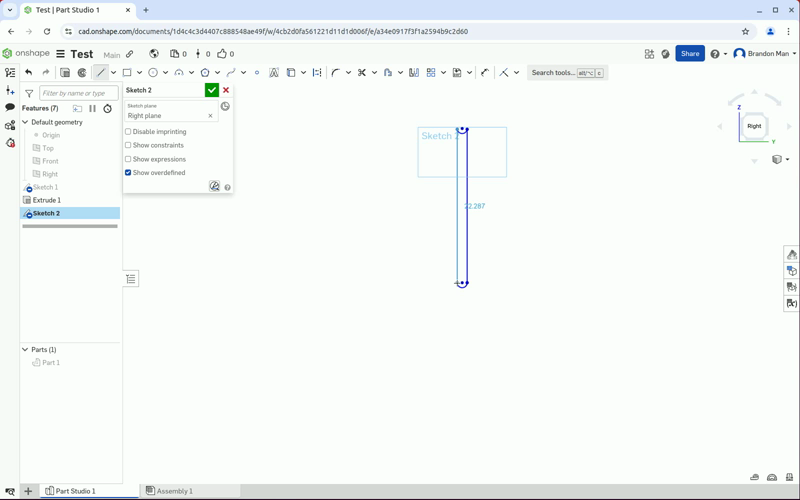
scroll(6)
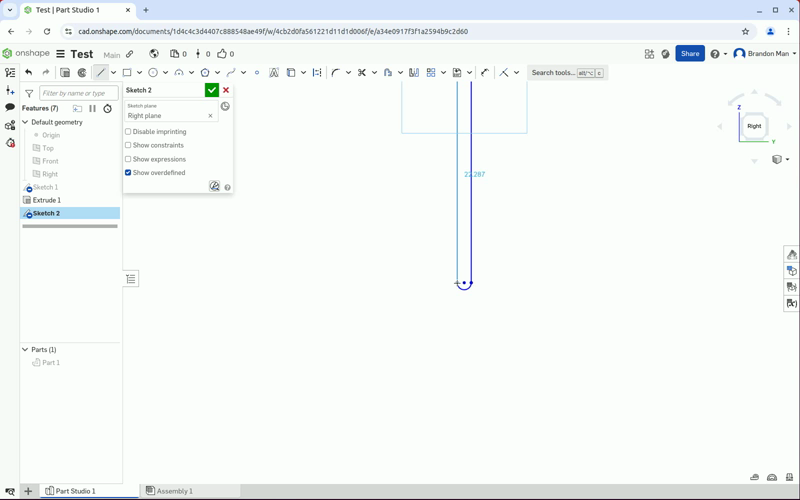
scroll(6)
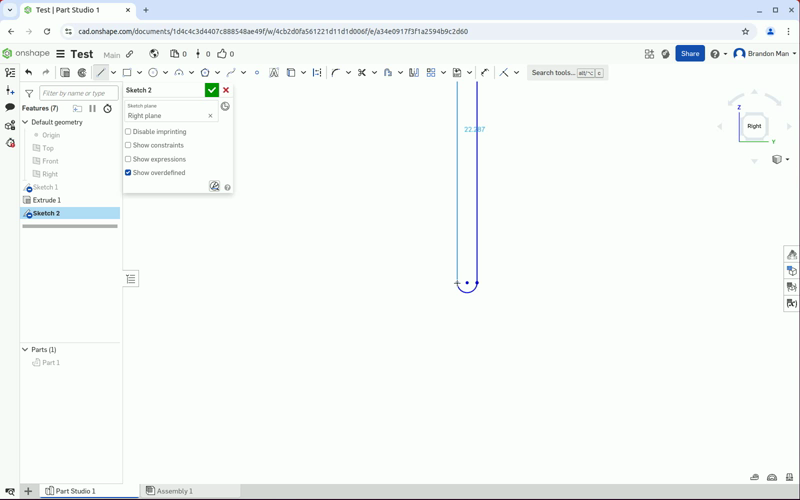
scroll(6)
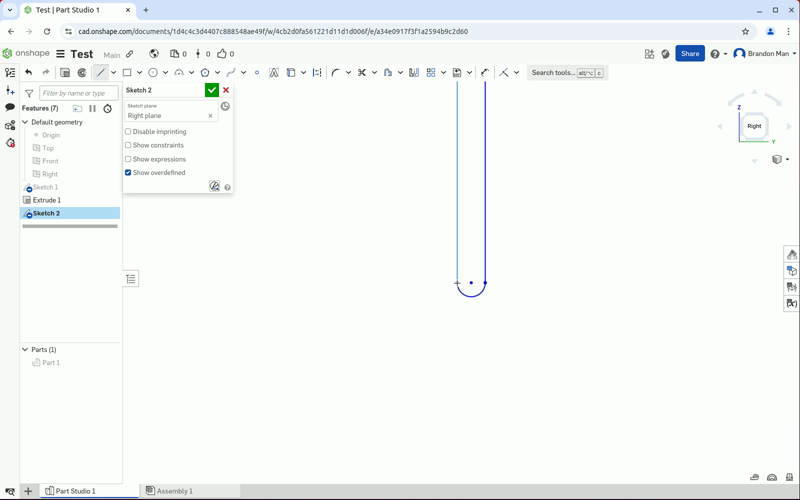
scroll(6)
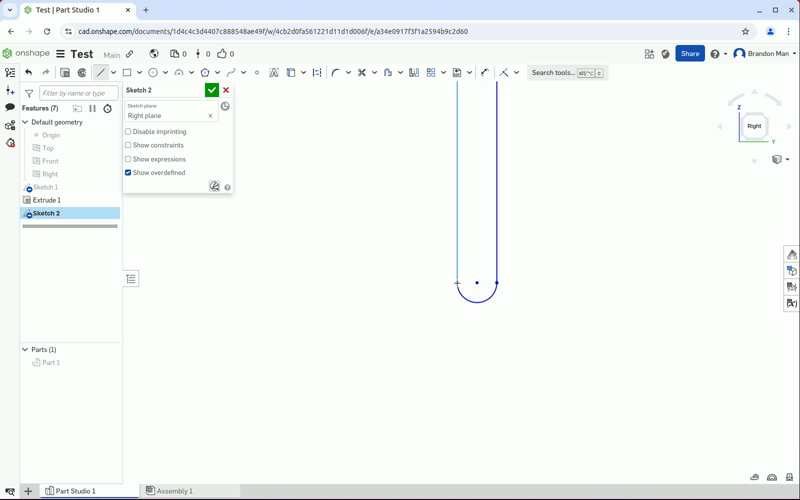
scroll(6)
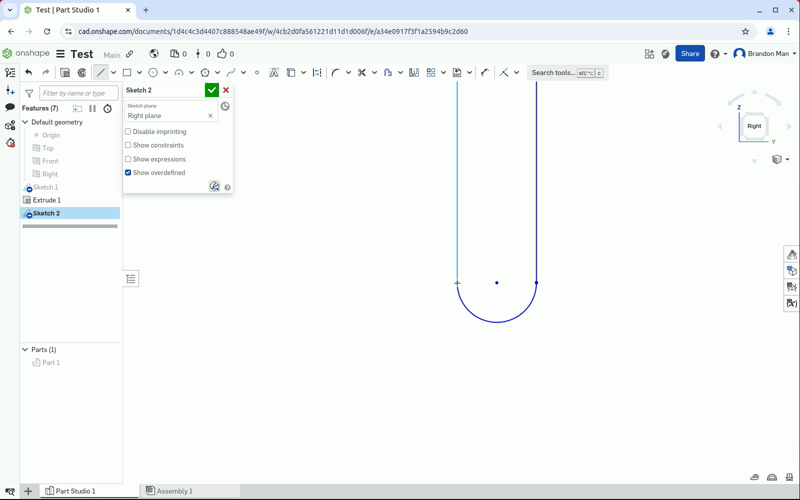
key_up(shift)
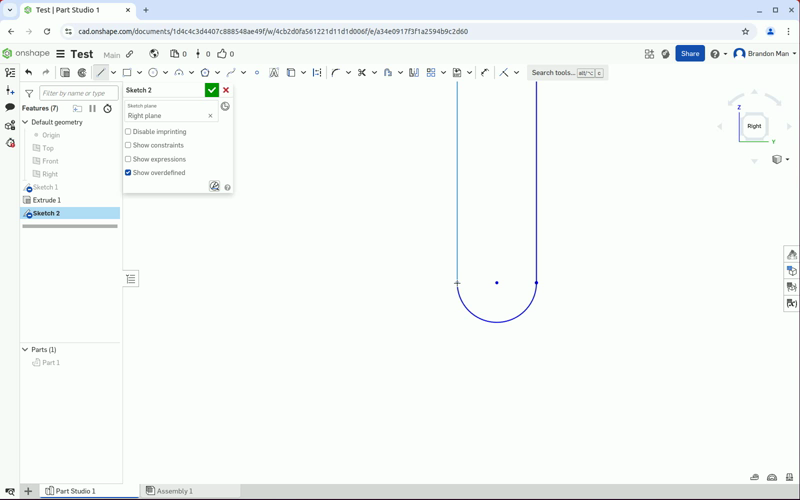
click(457, 282)
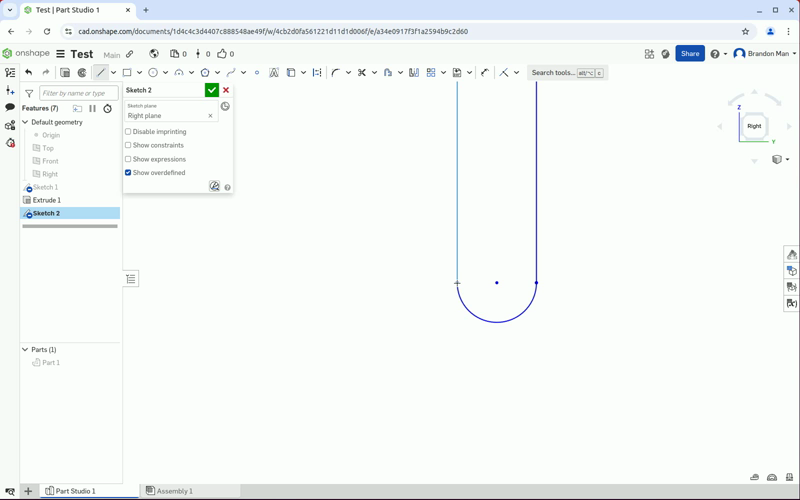
scroll(-6)
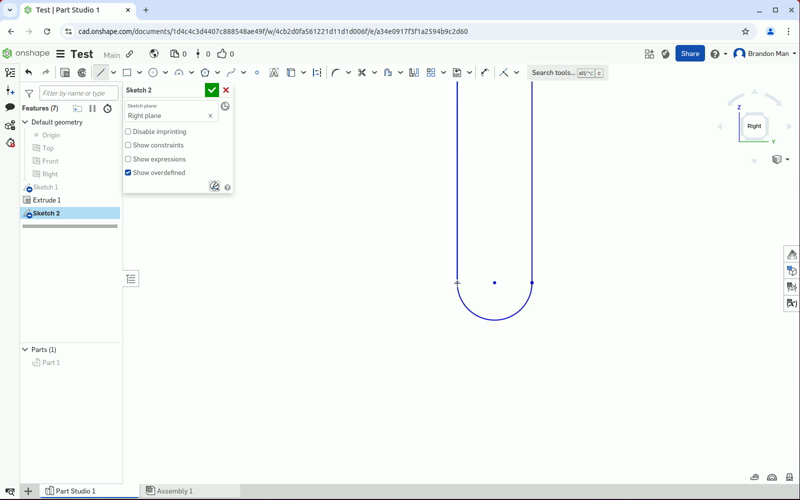
scroll(-6)
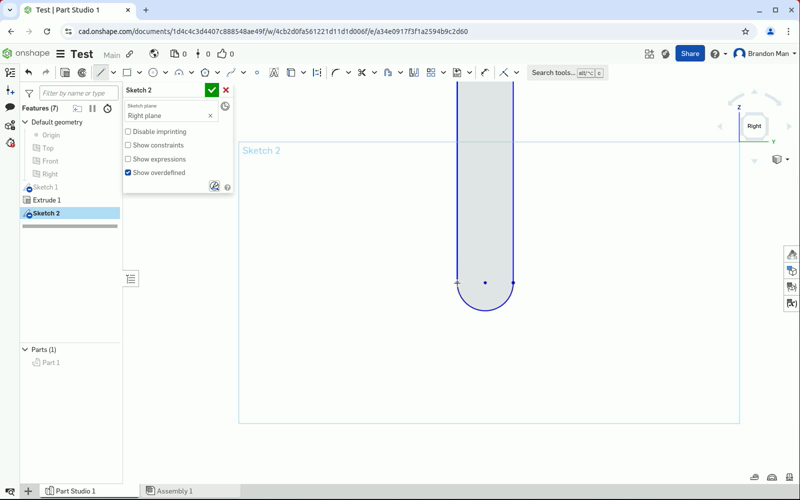
scroll(-6)
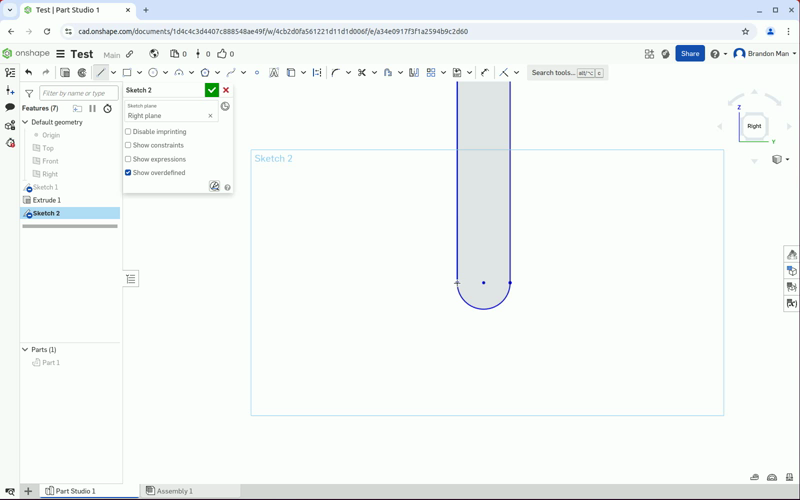
scroll(-6)
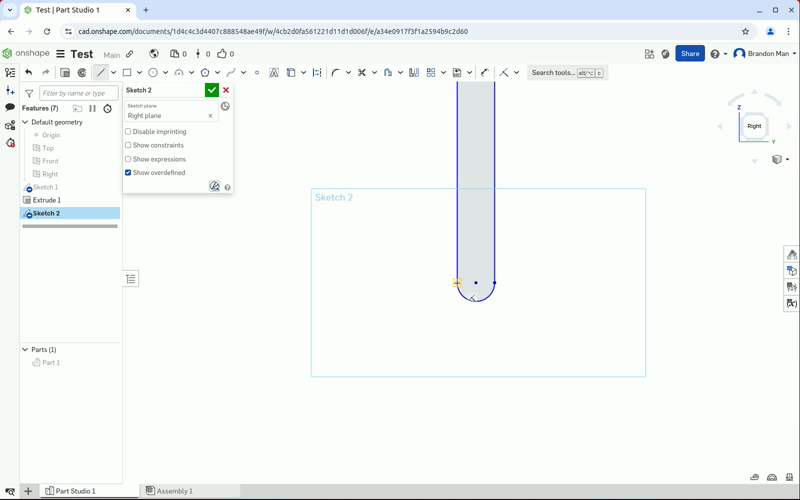
scroll(-6)
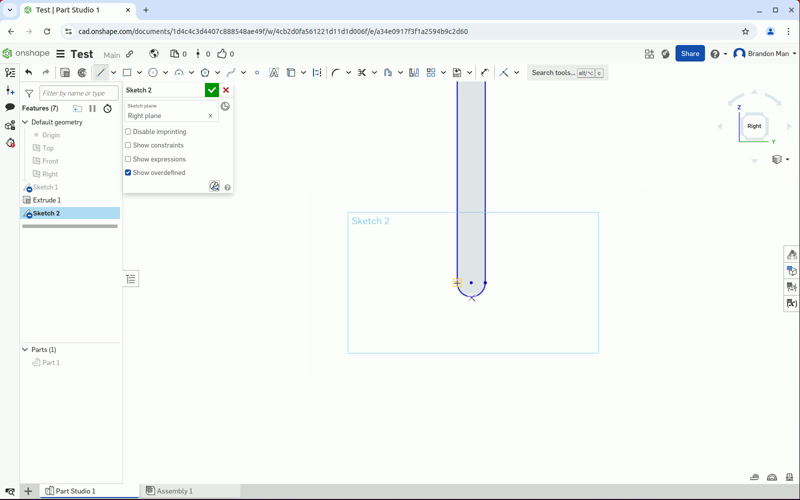
scroll(-6)
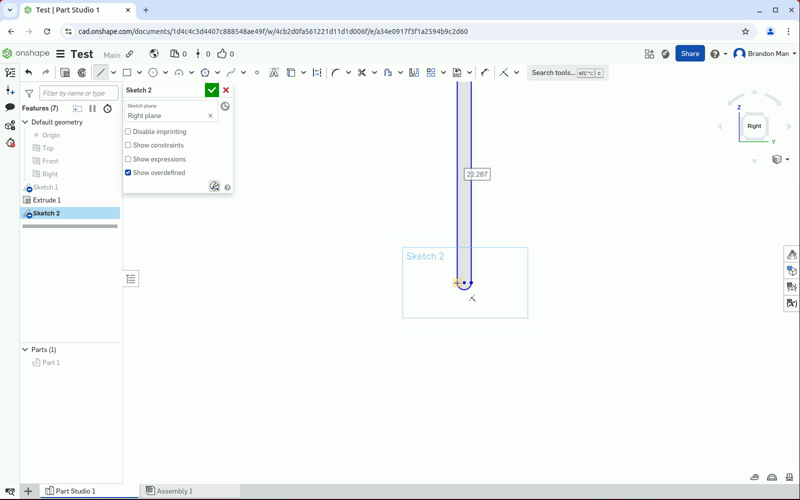
scroll(-6)
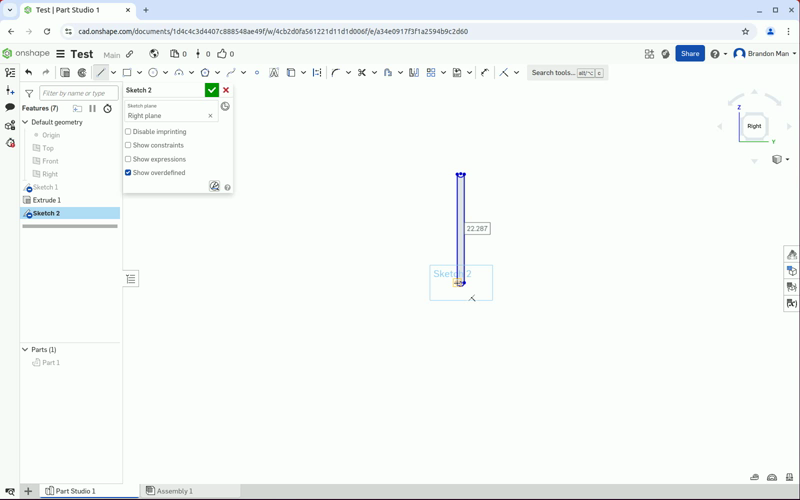
key(esc)
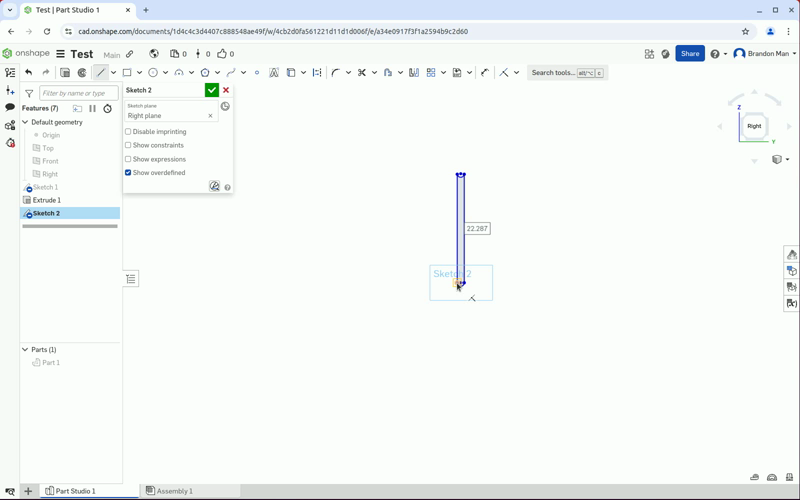
key(c)
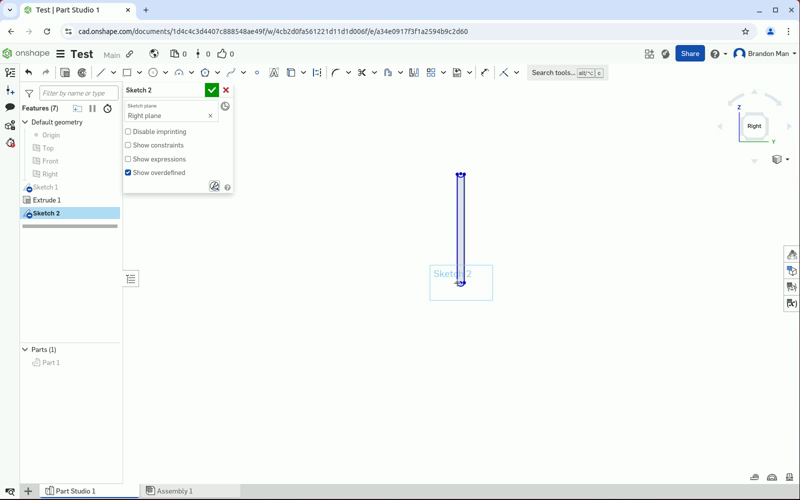
key_down(shift)
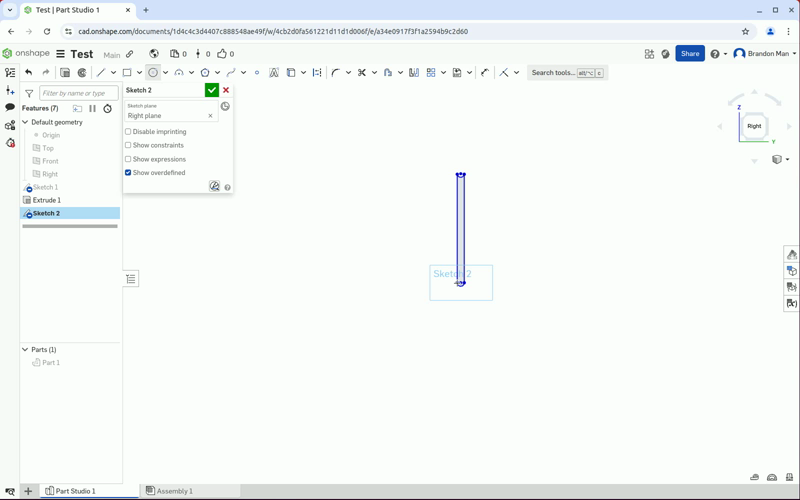
mouse_move(460, 282)
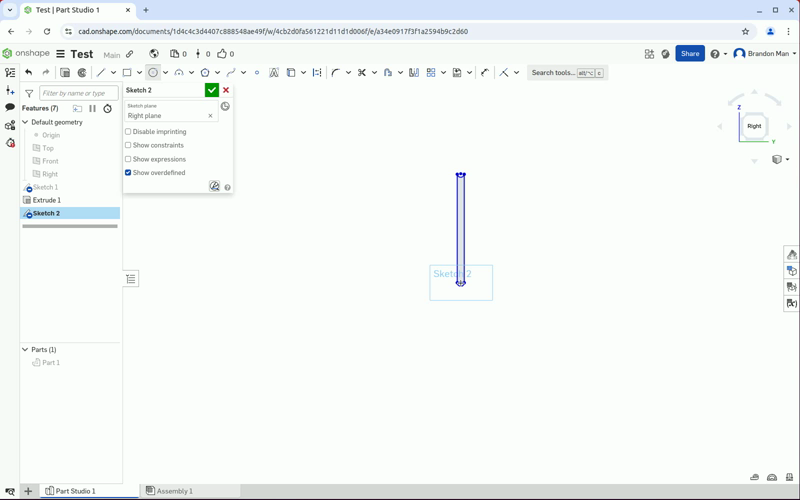
scroll(6)
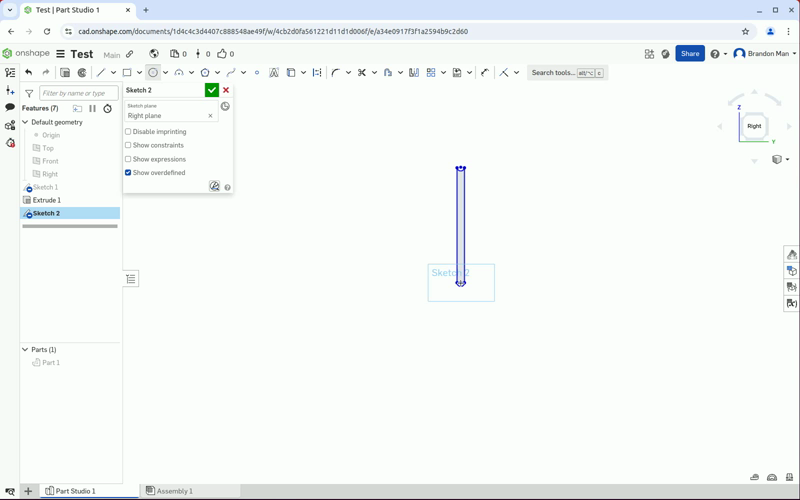
scroll(6)
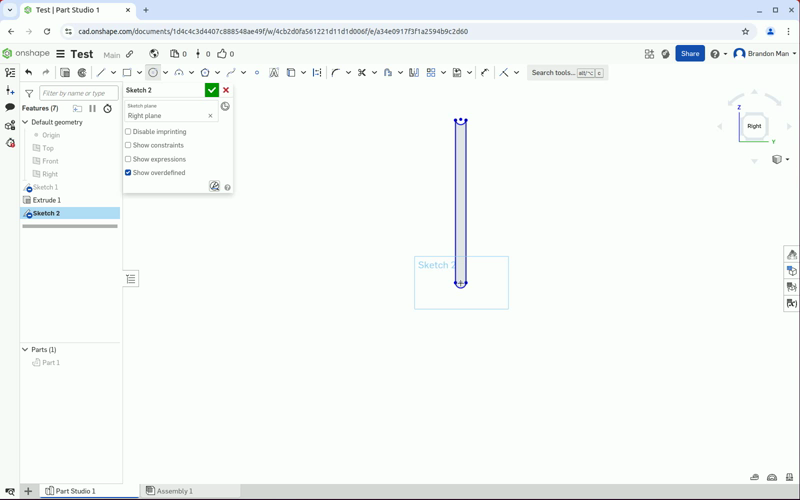
scroll(6)
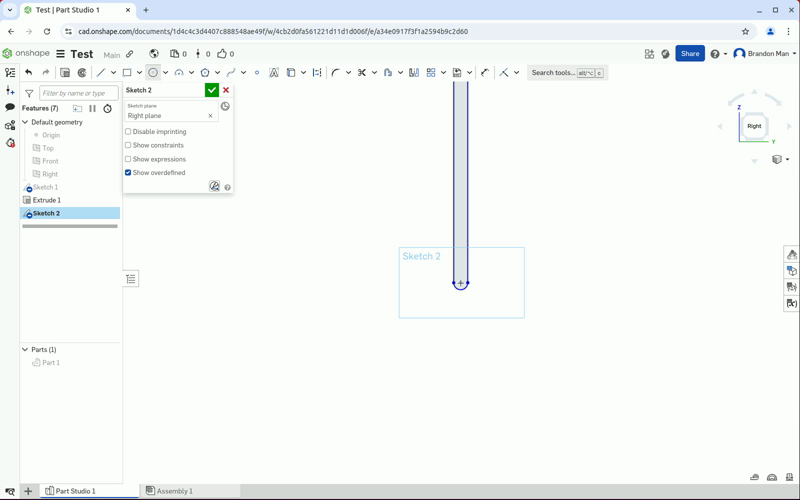
scroll(6)
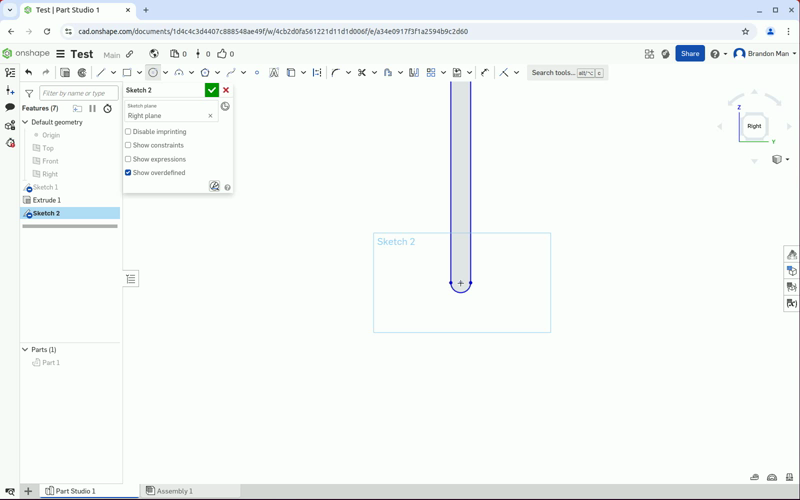
scroll(6)
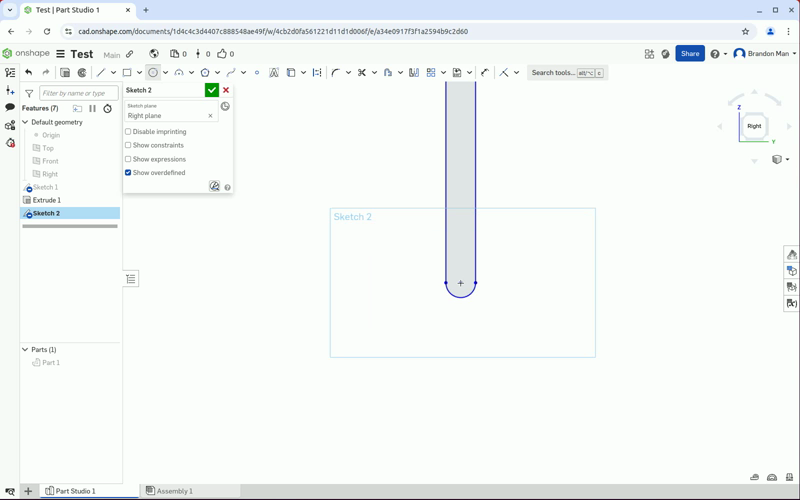
scroll(6)
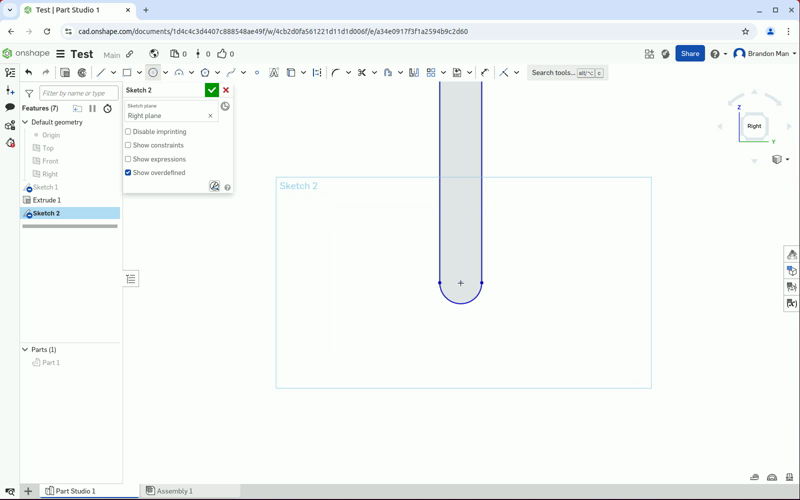
scroll(6)
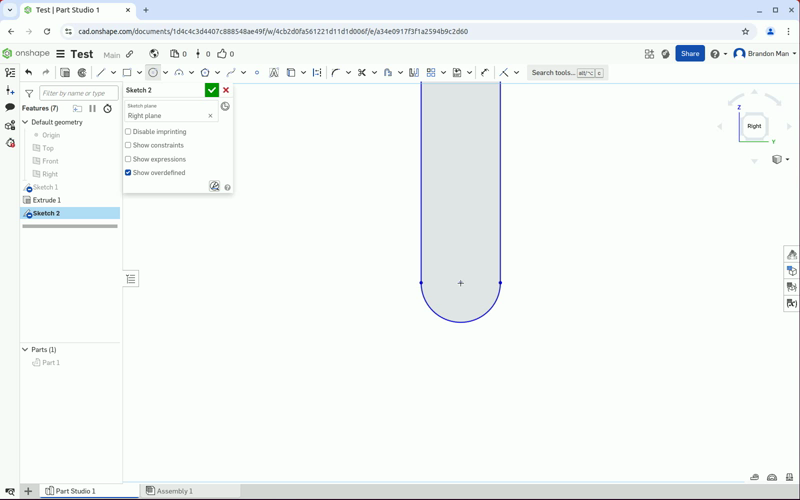
click(460, 282)
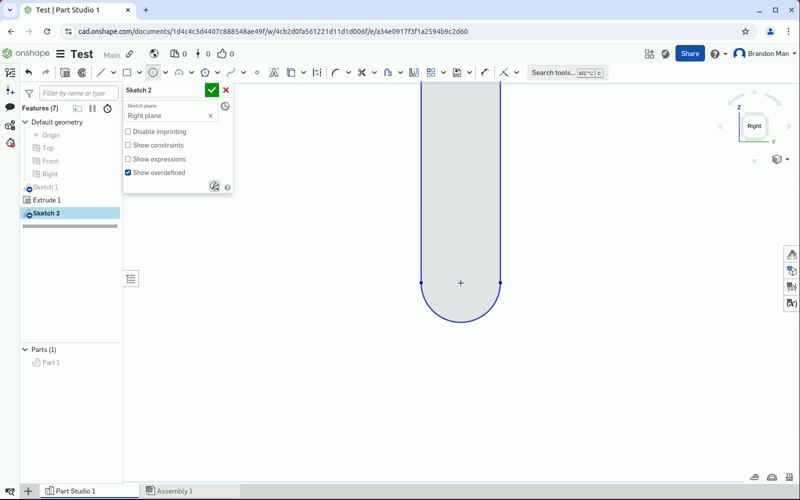
scroll(-6)
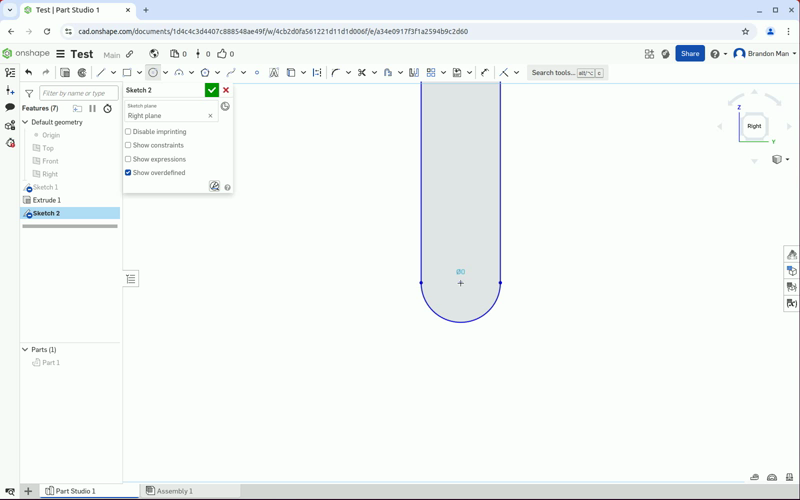
scroll(-6)
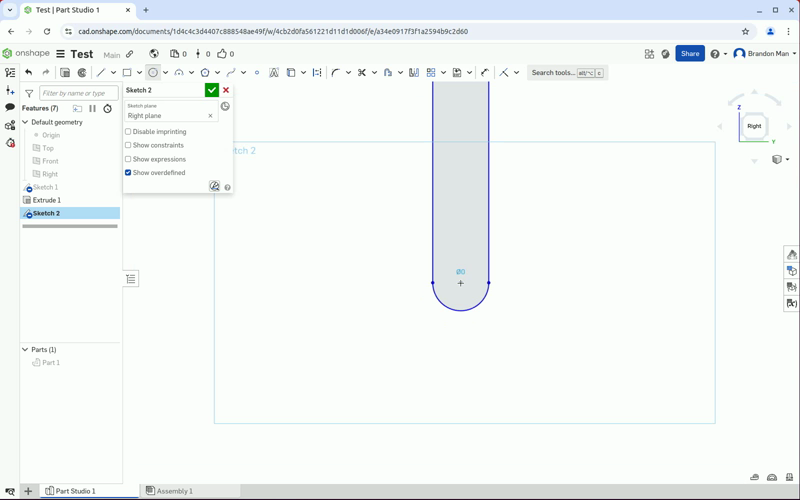
scroll(-6)
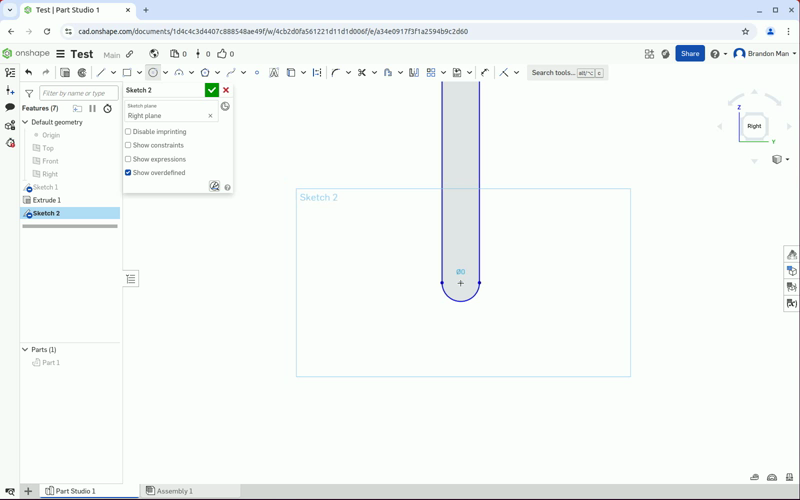
scroll(-6)
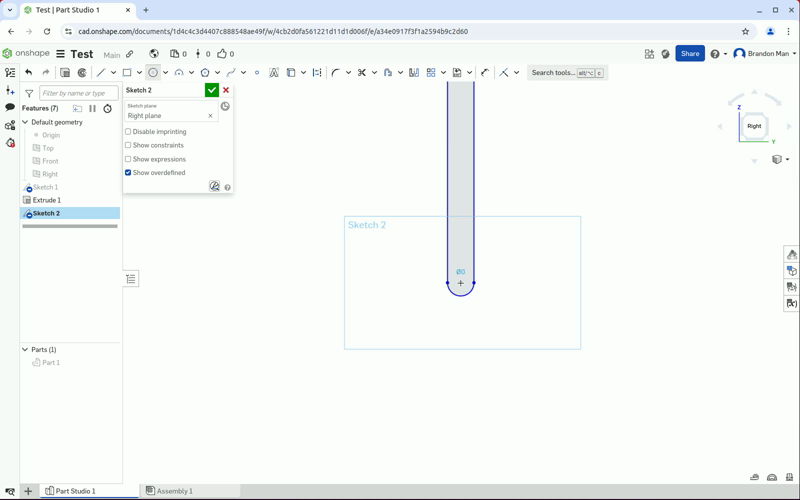
scroll(-6)
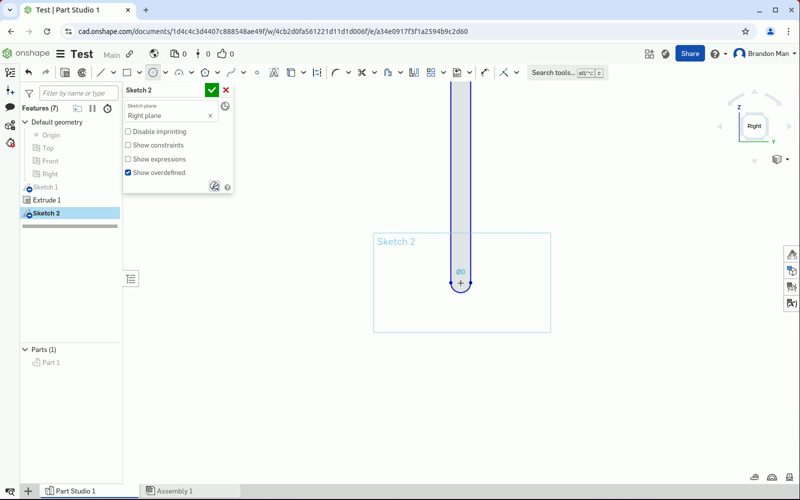
scroll(-6)
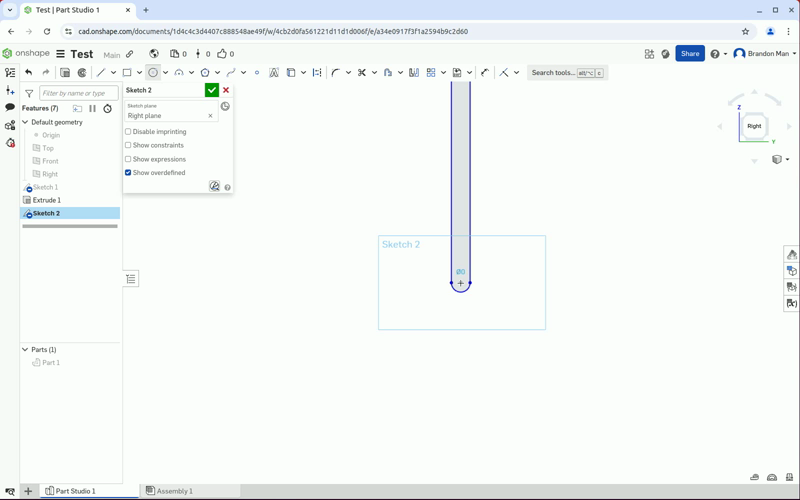
scroll(-6)
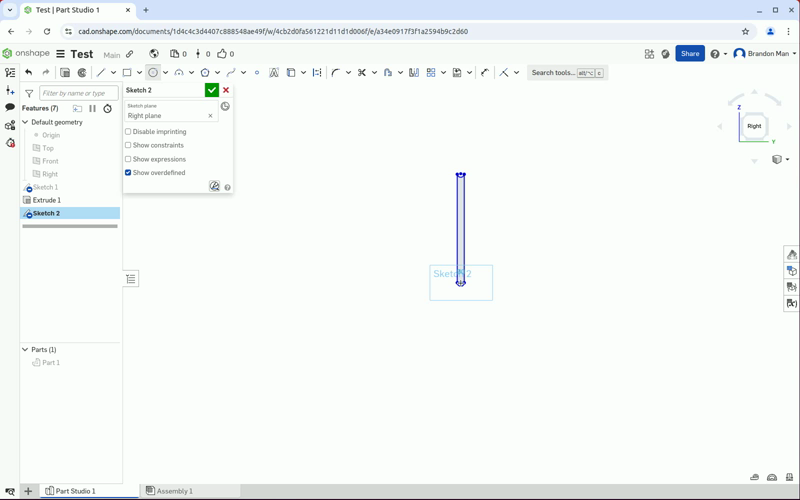
key_up(shift)
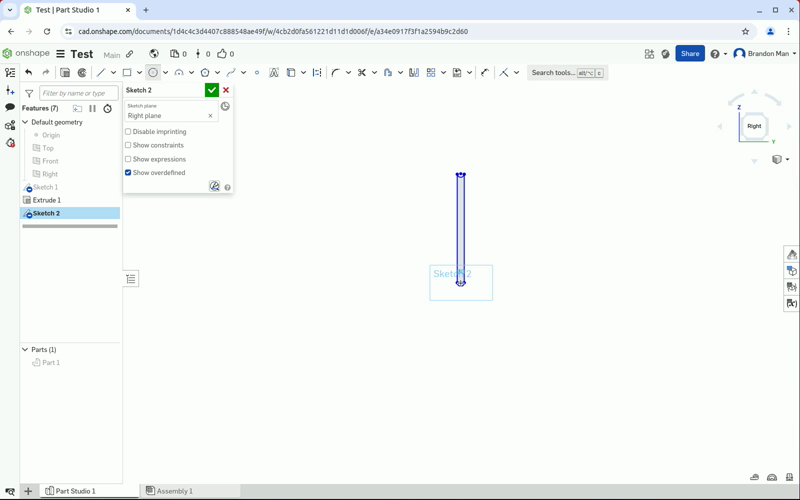
mouse_move(461, 282)
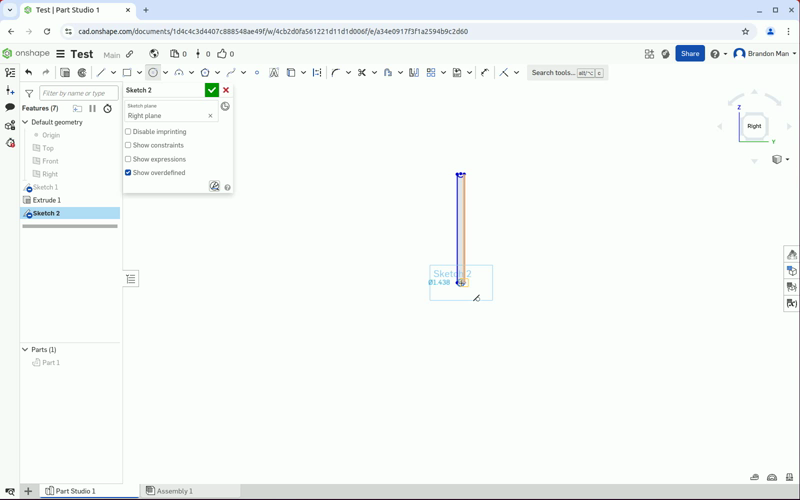
scroll(6)
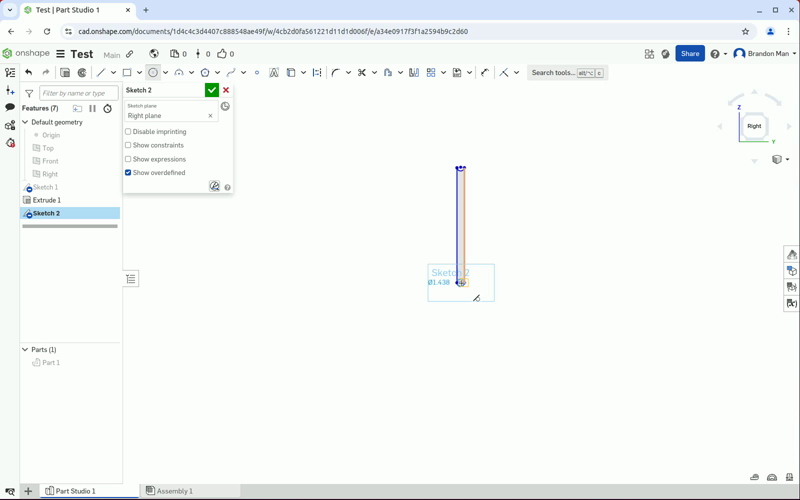
scroll(6)
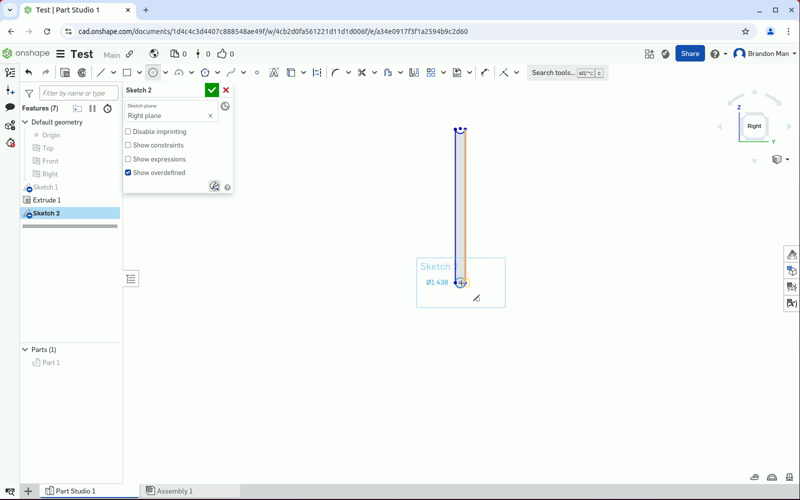
scroll(6)
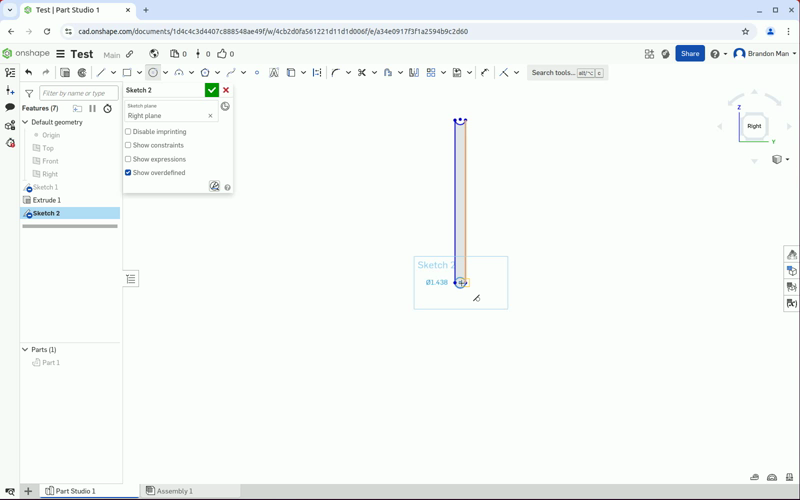
scroll(6)
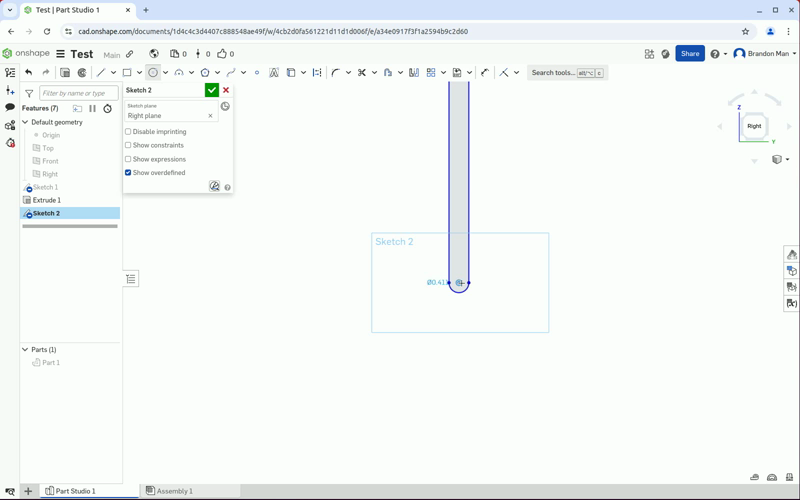
scroll(6)
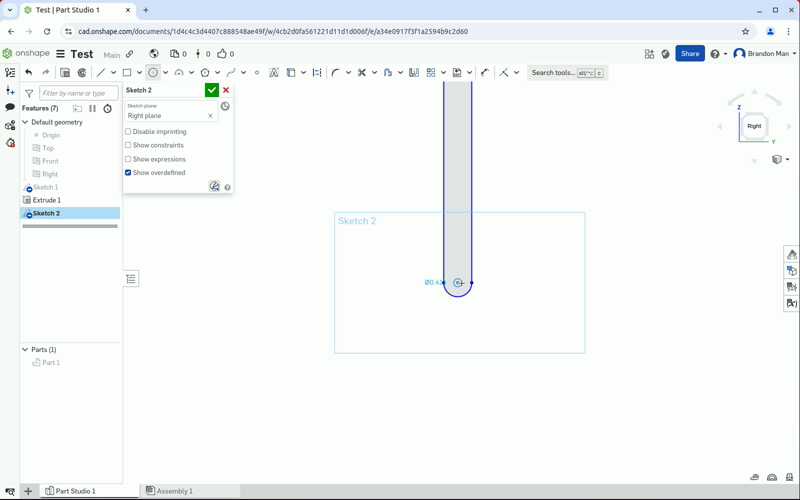
scroll(6)
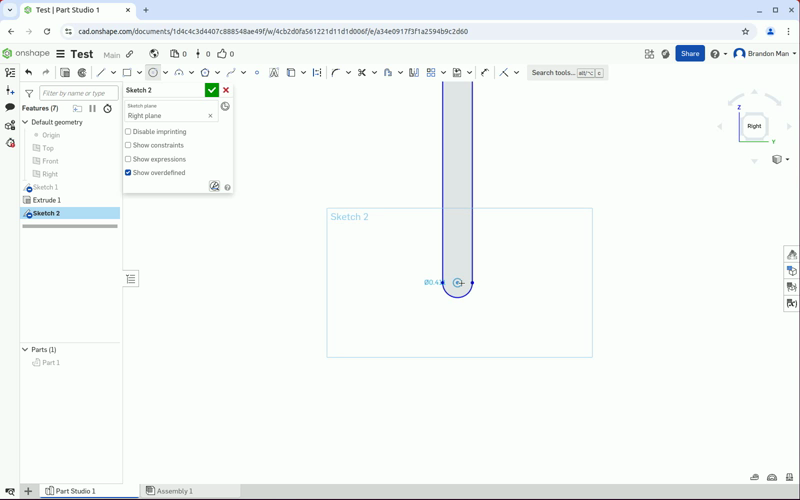
scroll(6)
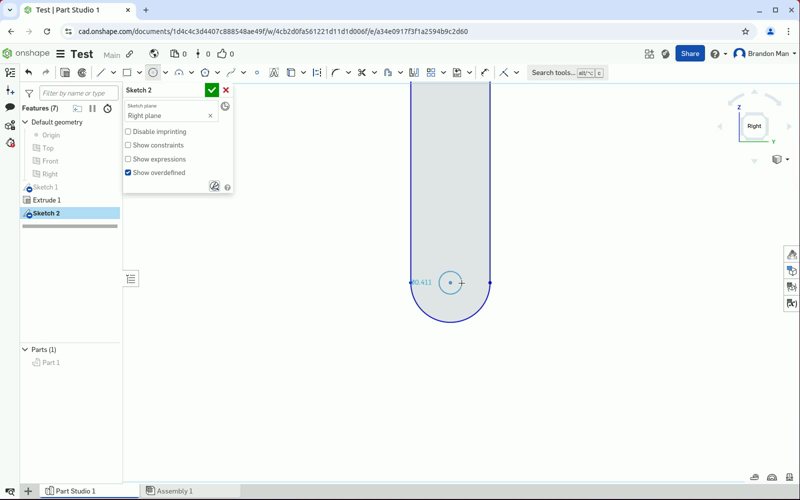
click(461, 282)
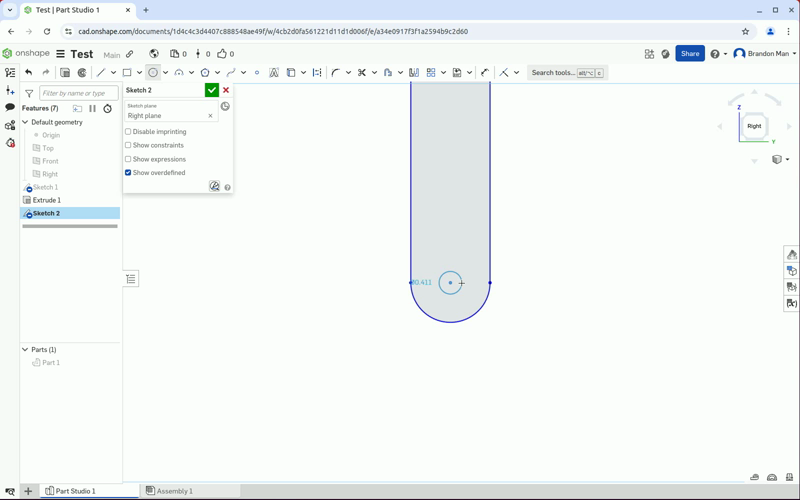
scroll(-6)
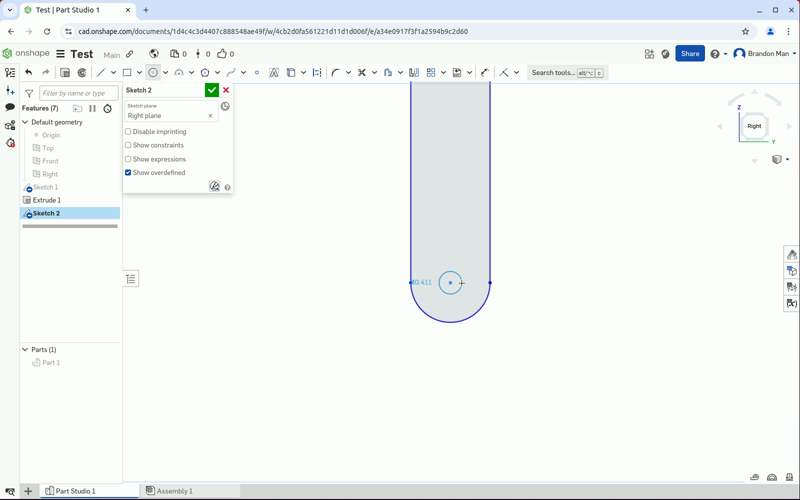
scroll(-6)
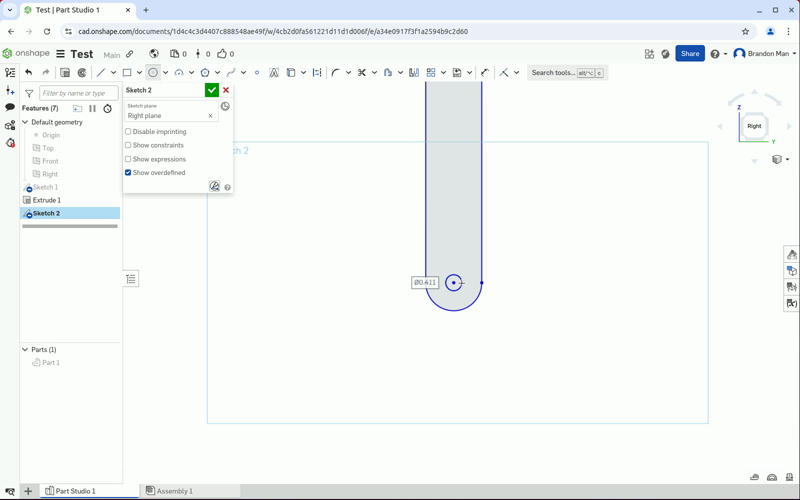
scroll(-6)
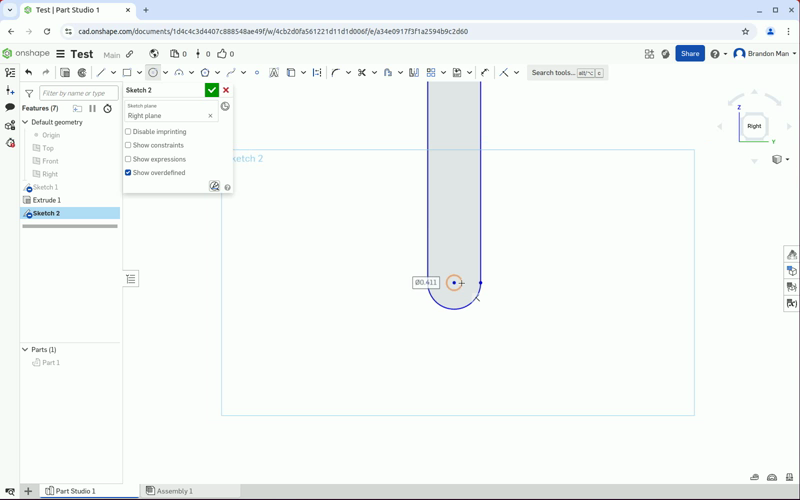
scroll(-6)
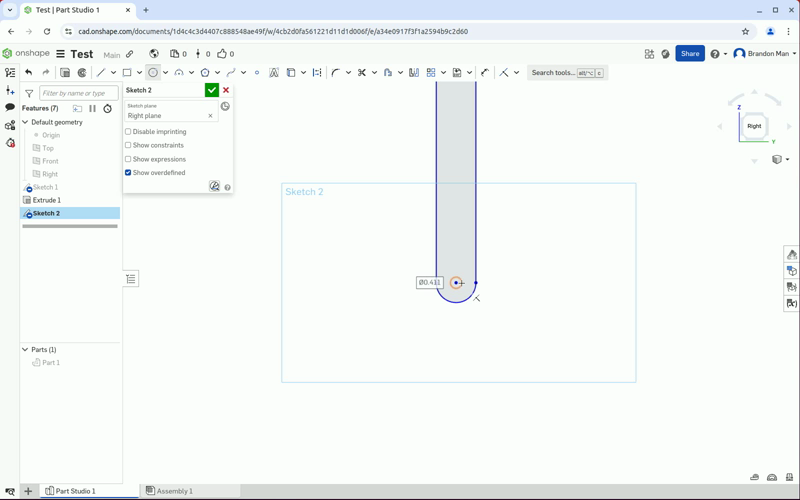
scroll(-6)
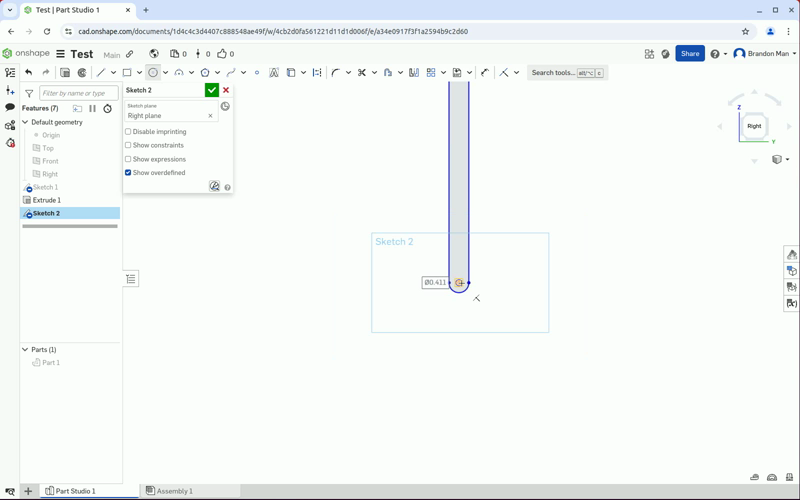
scroll(-6)
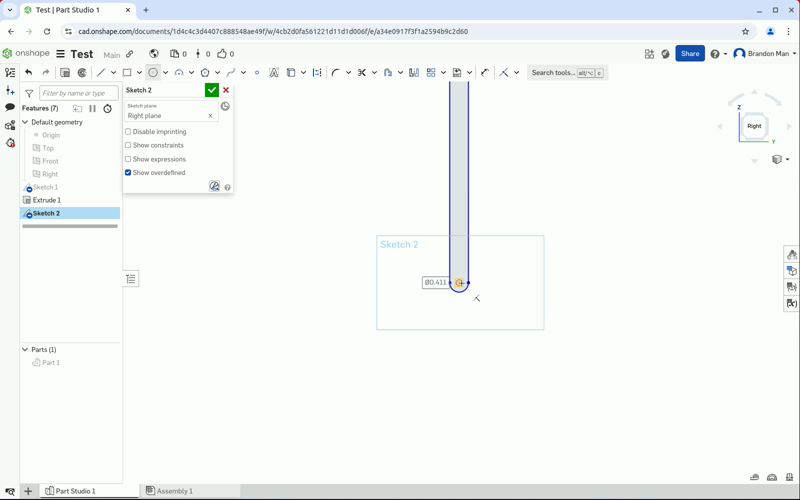
scroll(-6)
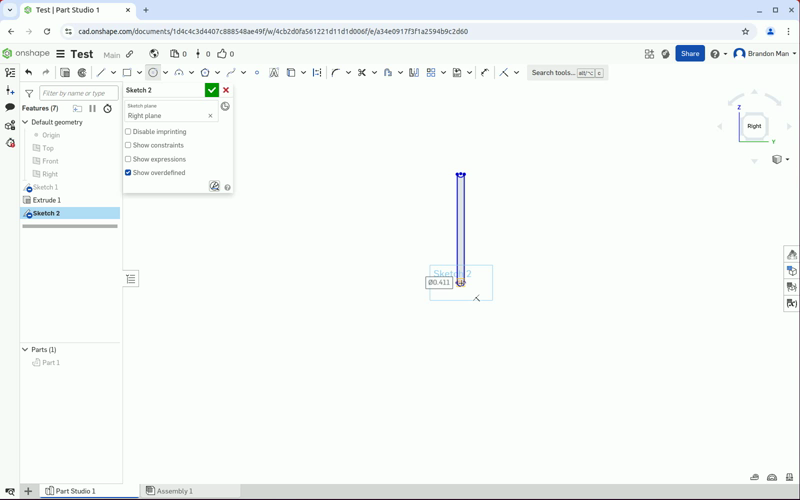
key(esc)
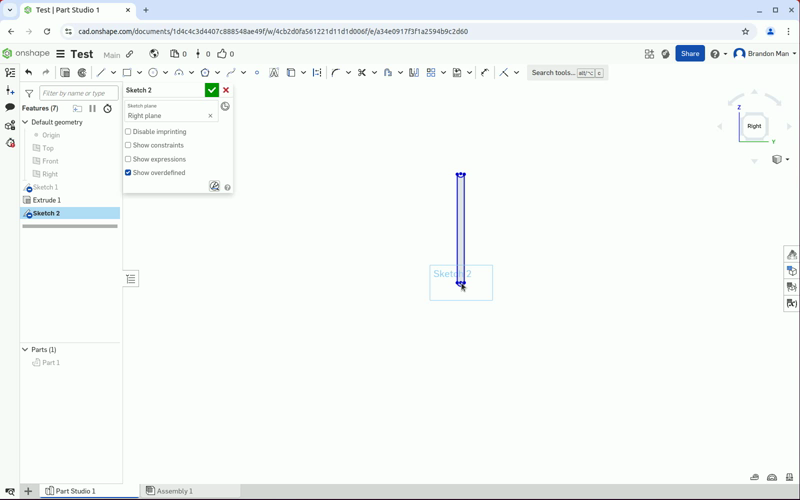
key(c)
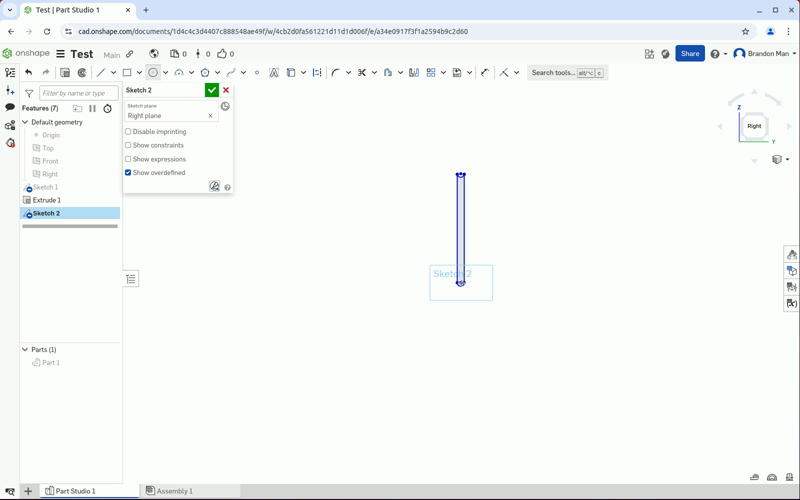
key_down(shift)
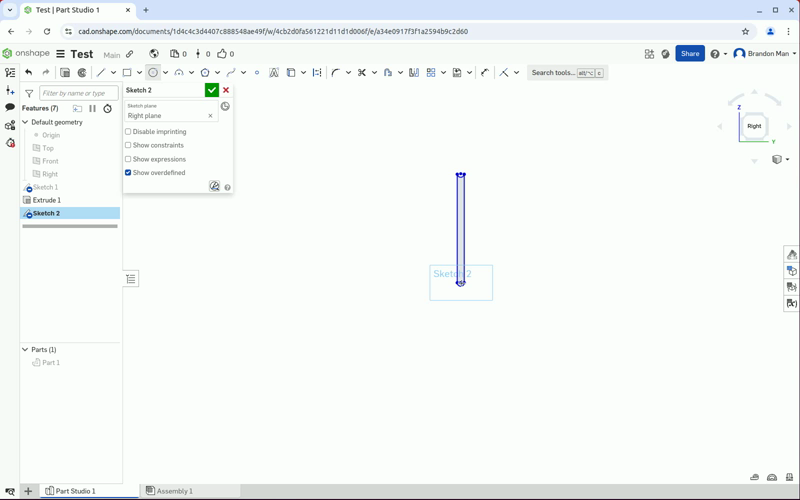
mouse_move(460, 273)
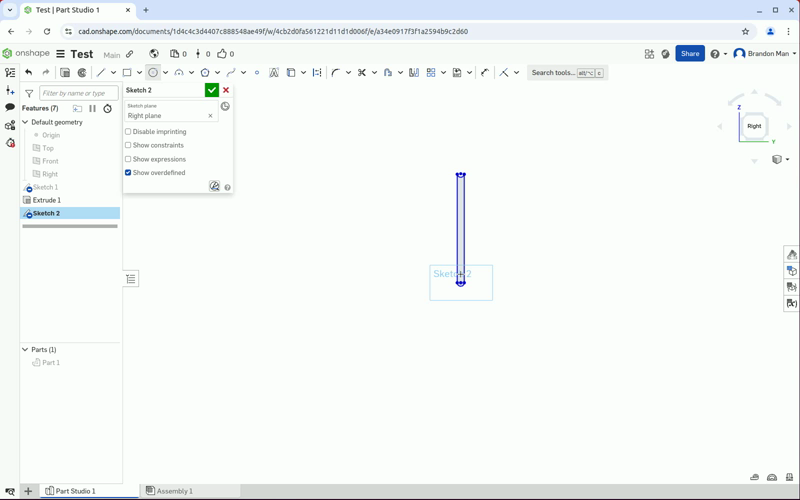
click(460, 273)
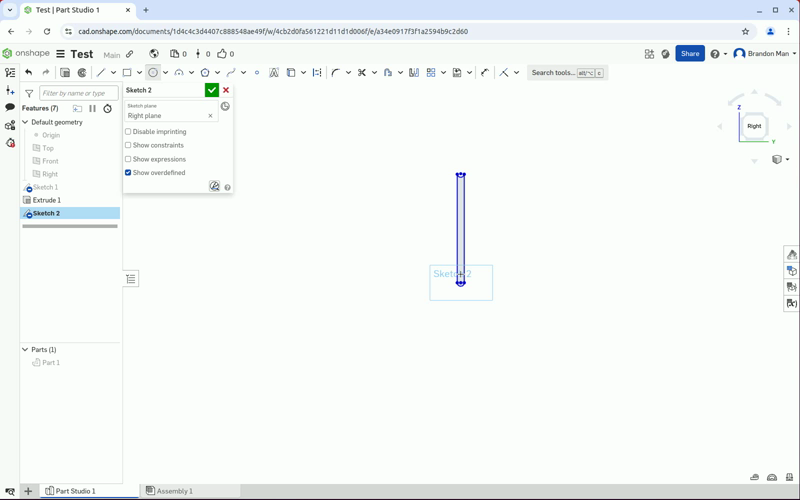
key_up(shift)
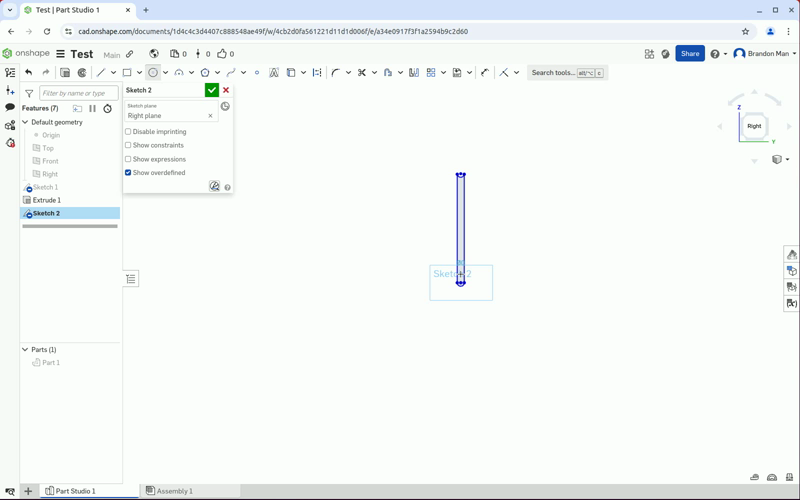
mouse_move(461, 273)
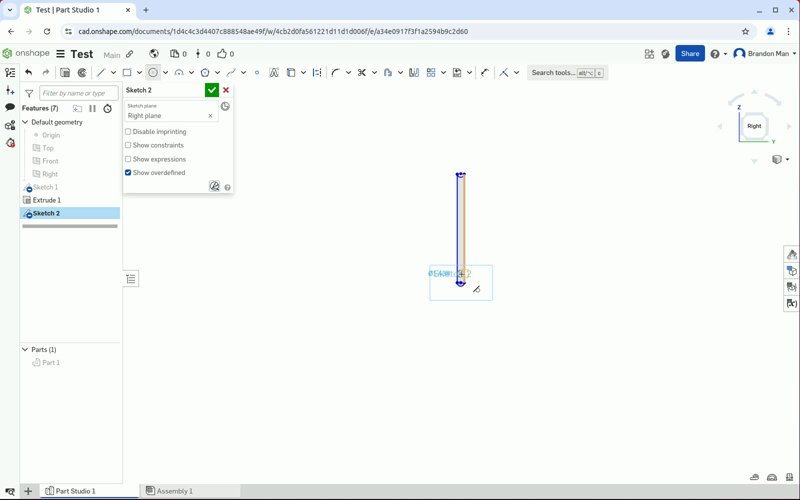
scroll(6)
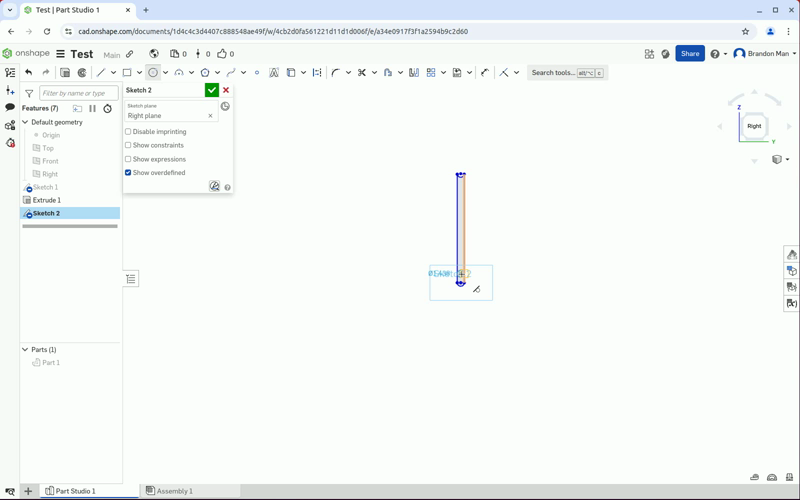
scroll(6)
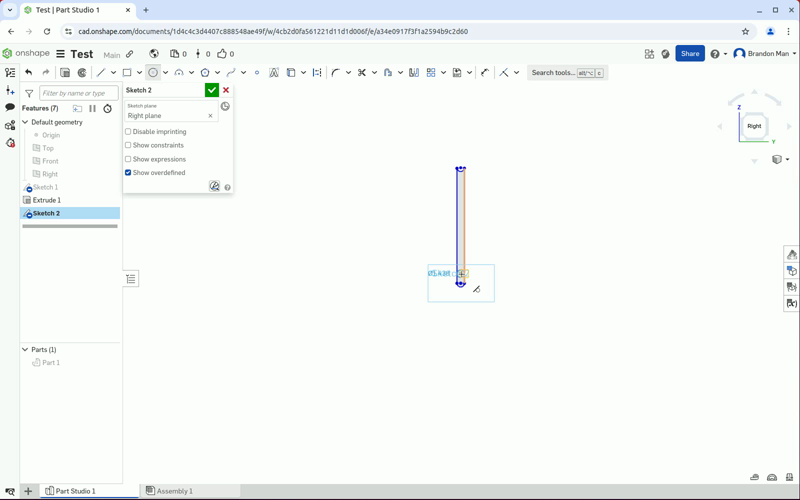
scroll(6)
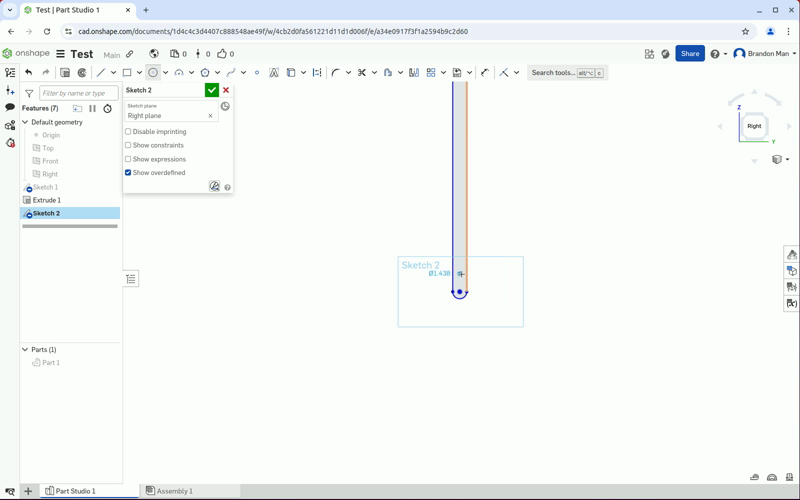
scroll(6)
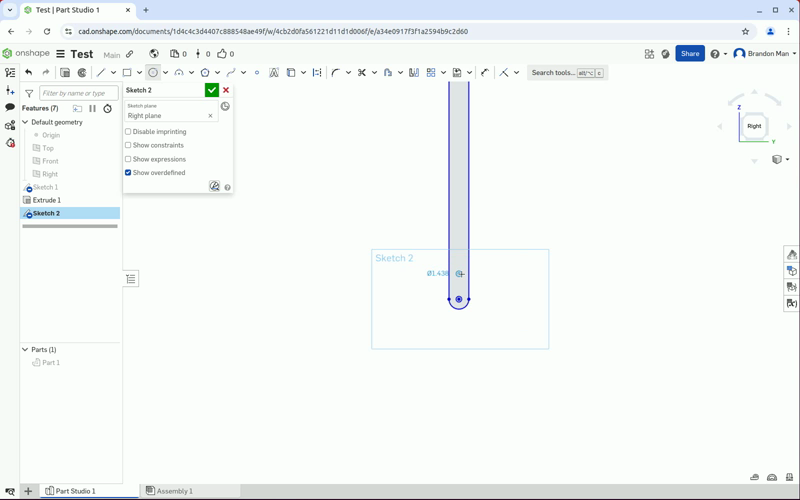
scroll(6)
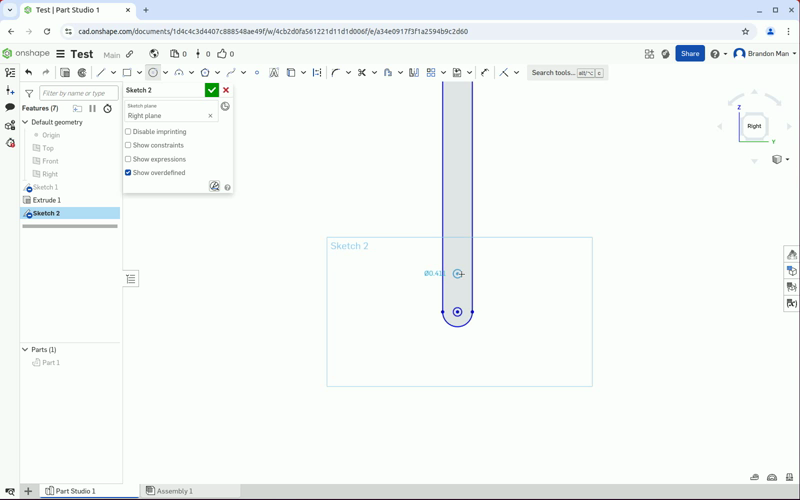
scroll(6)
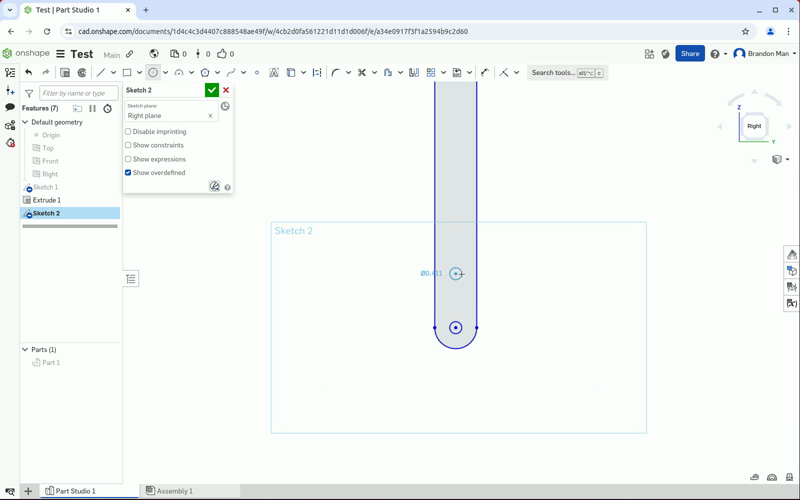
scroll(6)
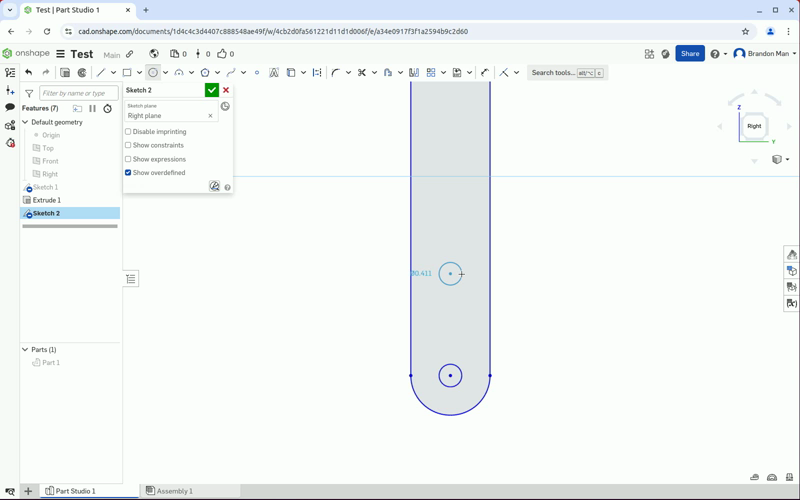
click(461, 273)
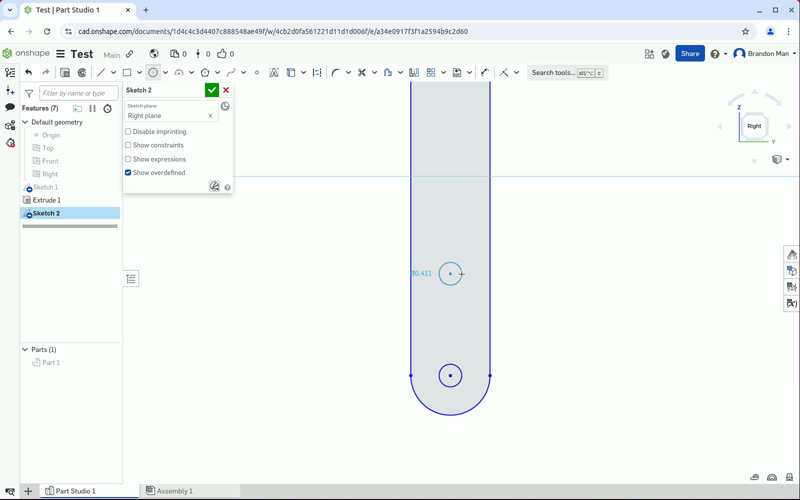
scroll(-6)
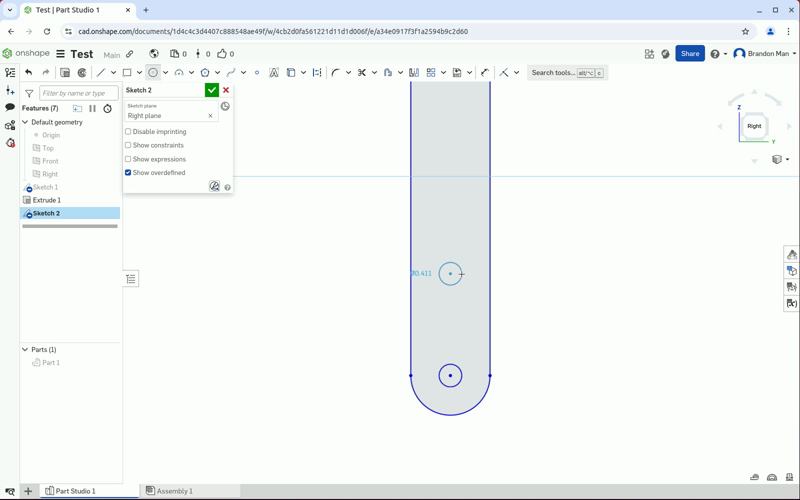
scroll(-6)
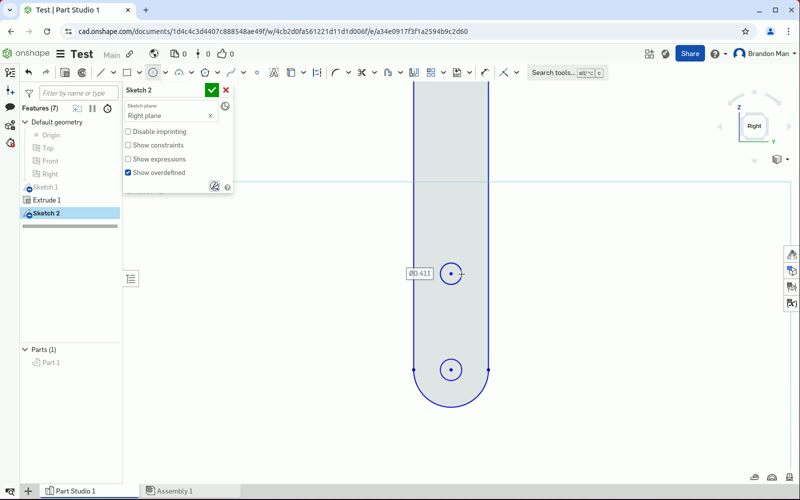
scroll(-6)
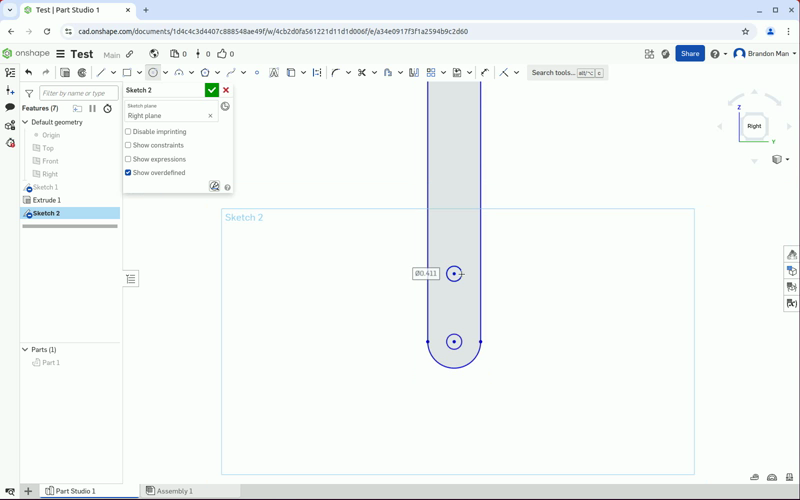
scroll(-6)
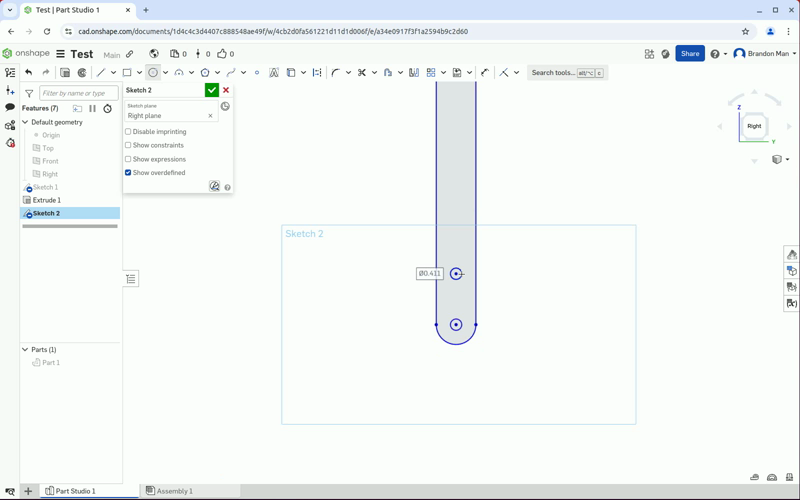
scroll(-6)
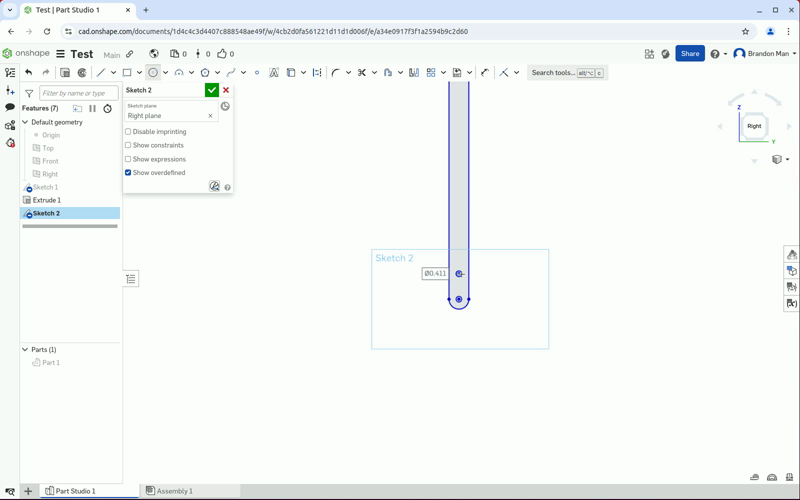
scroll(-6)
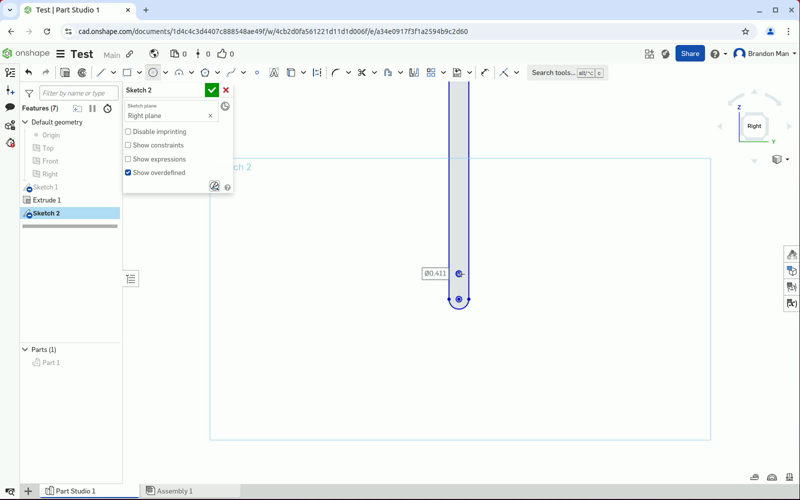
scroll(-6)
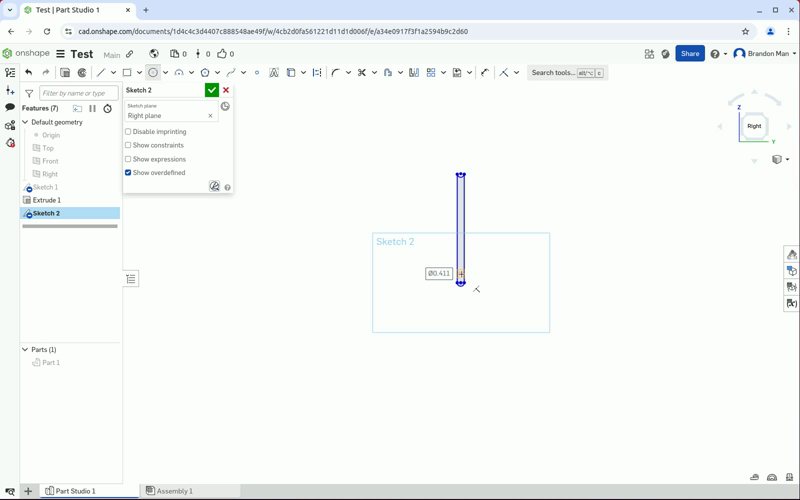
key(esc)
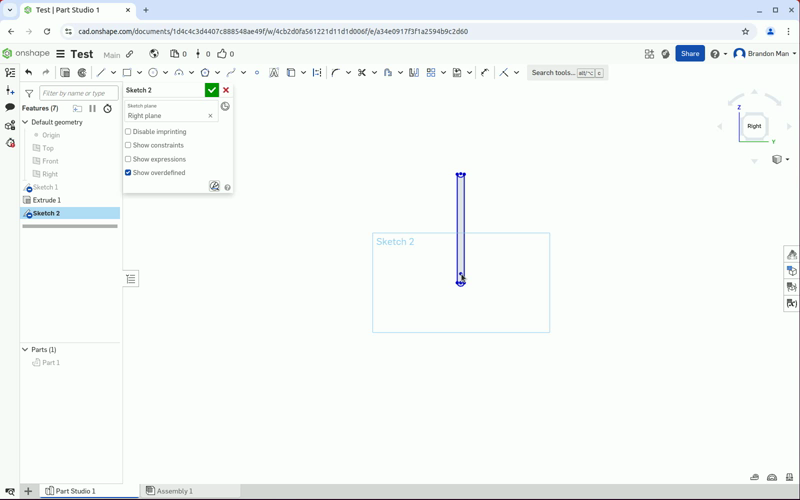
mouse_move(462, 175)
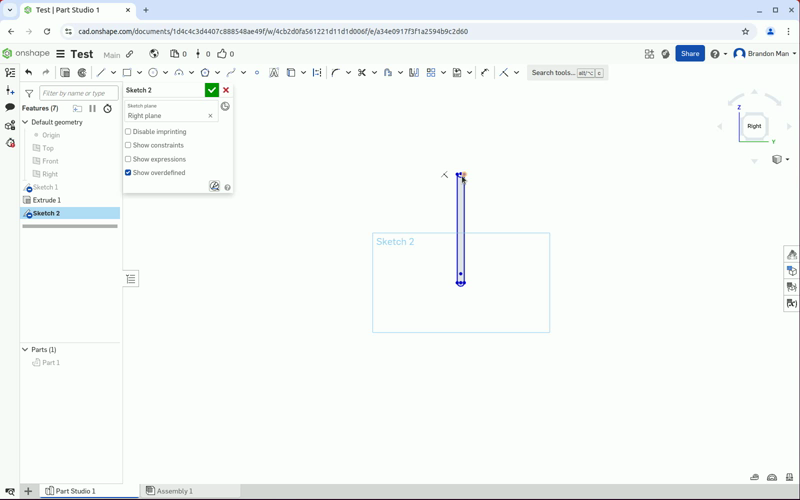
scroll(6)
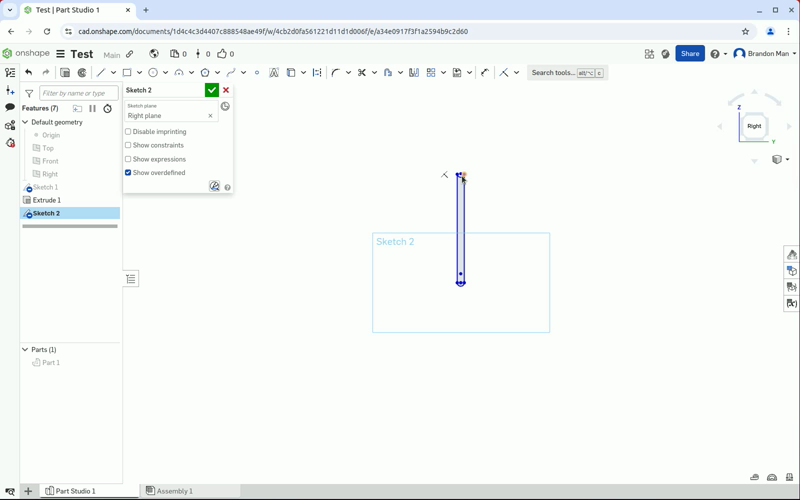
scroll(6)
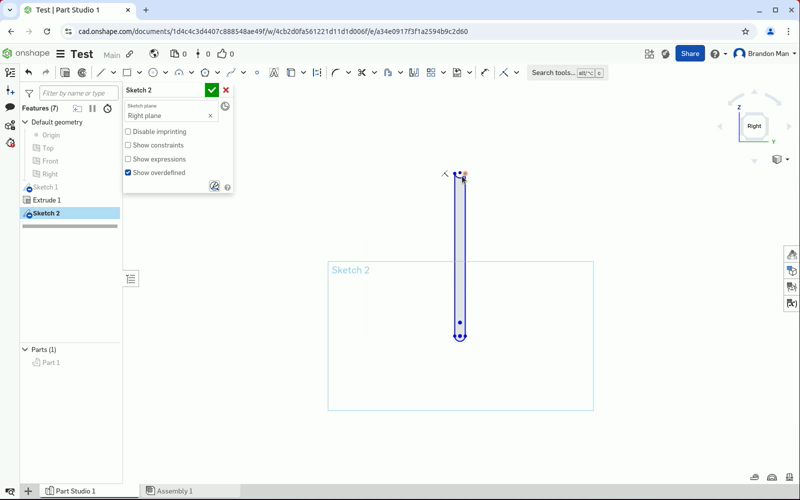
scroll(6)
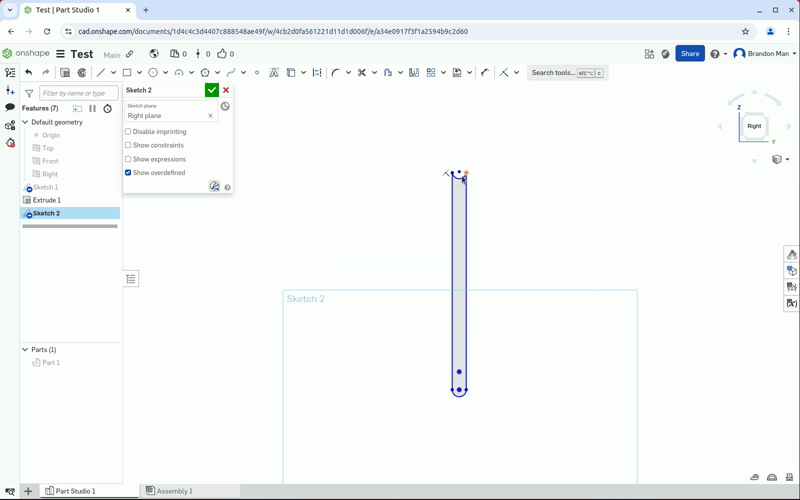
scroll(6)
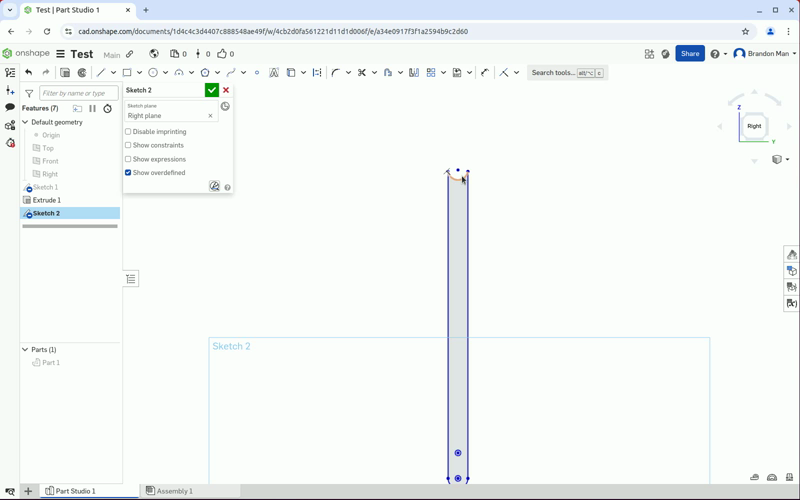
scroll(6)
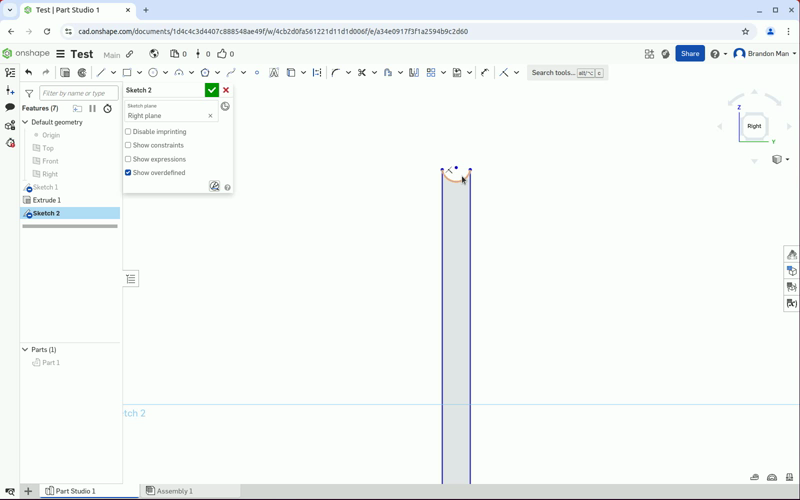
scroll(6)
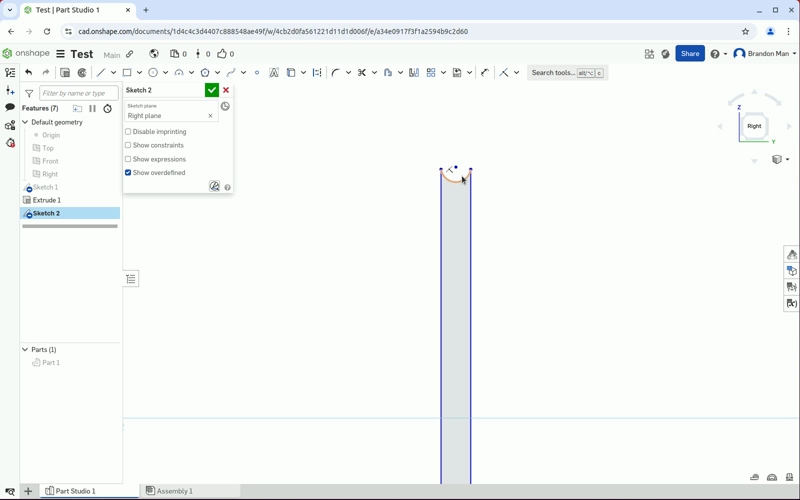
scroll(6)
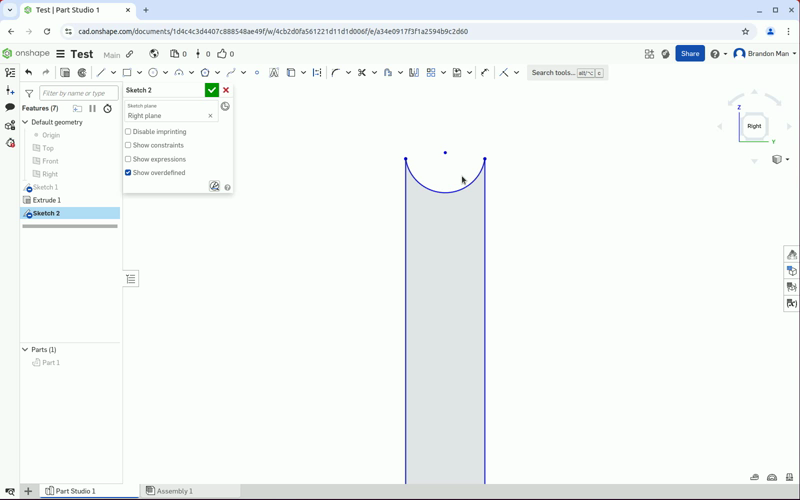
click(462, 175)
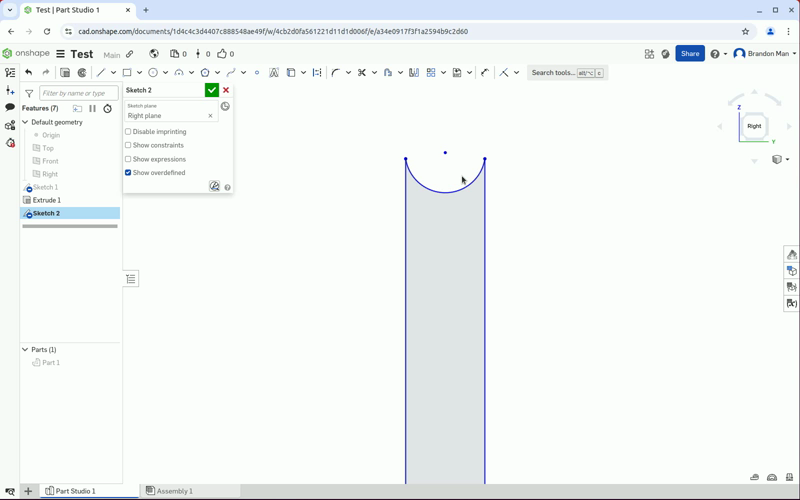
scroll(-6)
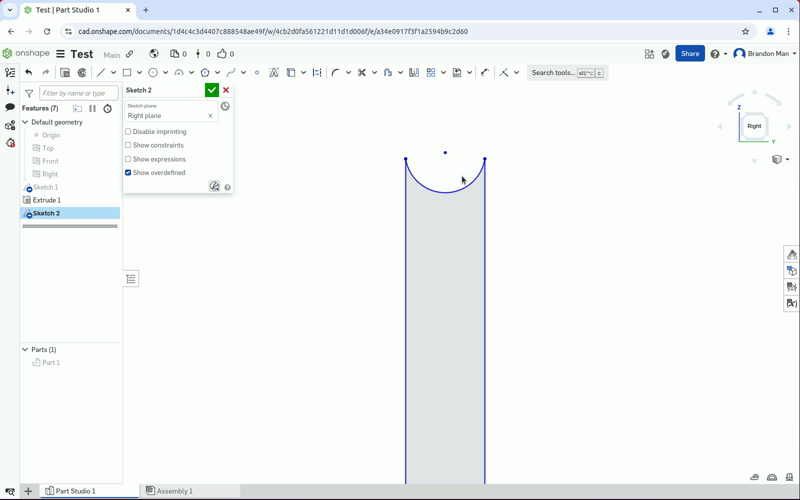
scroll(-6)
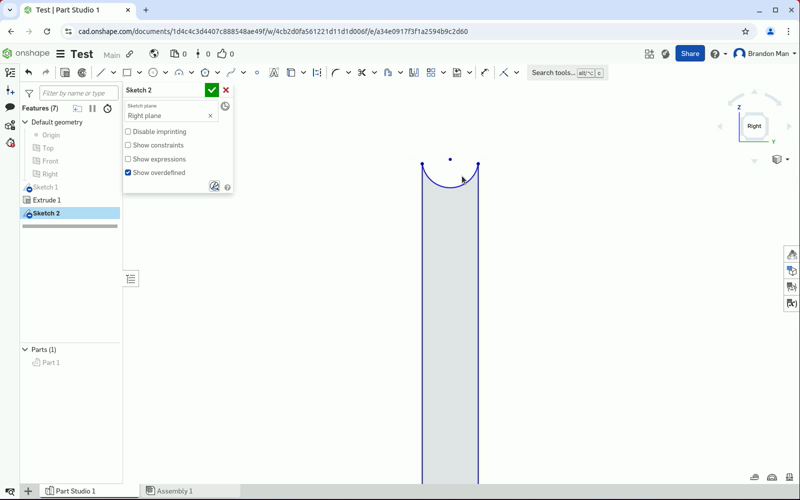
scroll(-6)
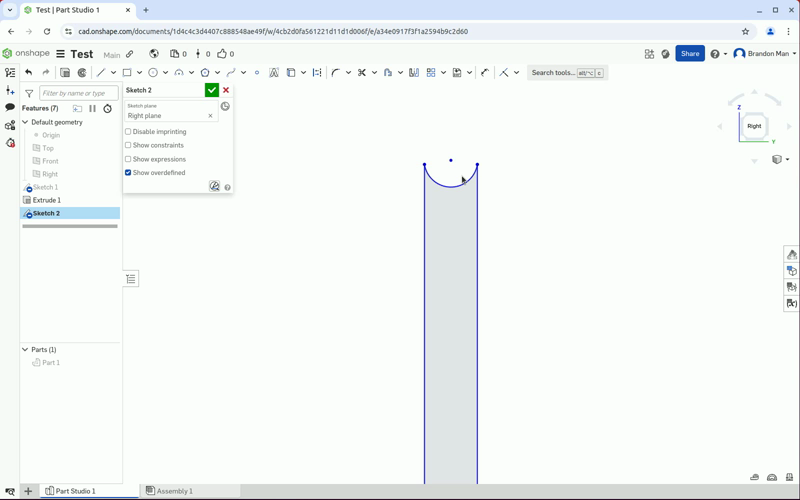
scroll(-6)
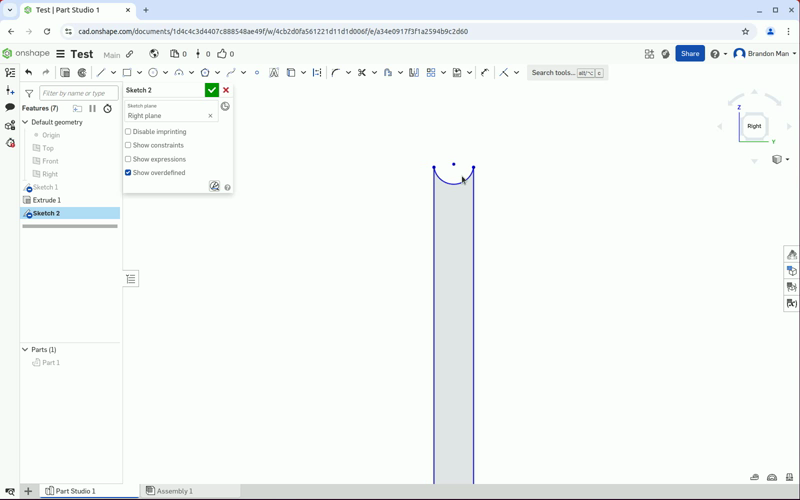
scroll(-6)
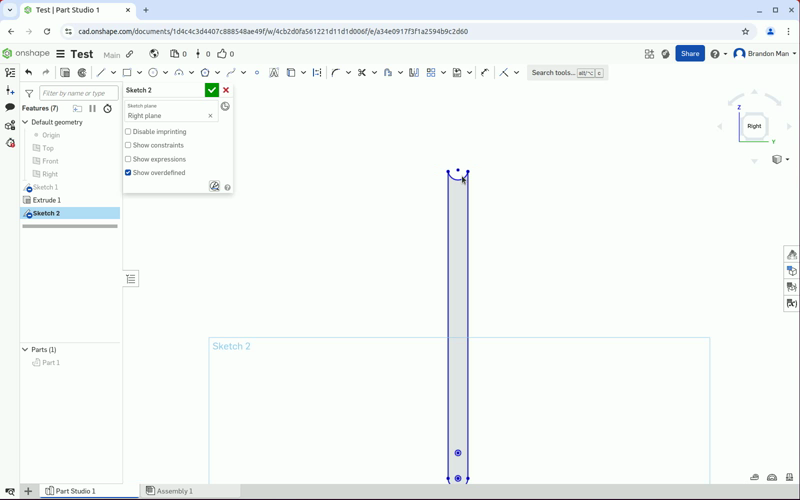
scroll(-6)
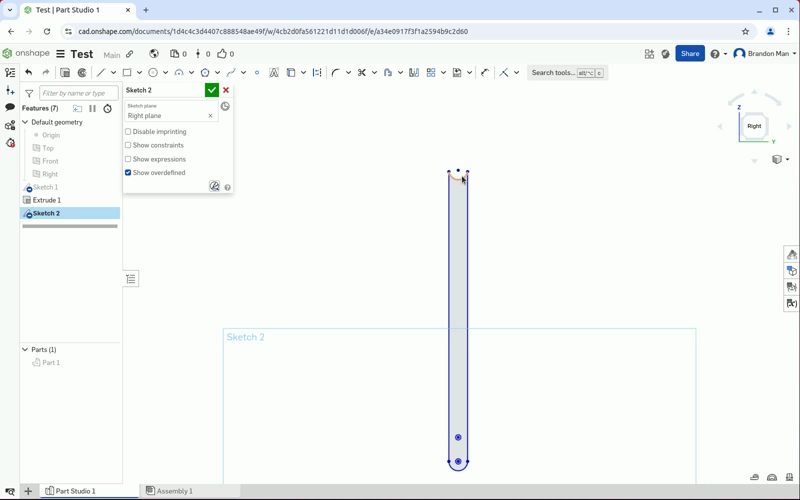
scroll(-6)
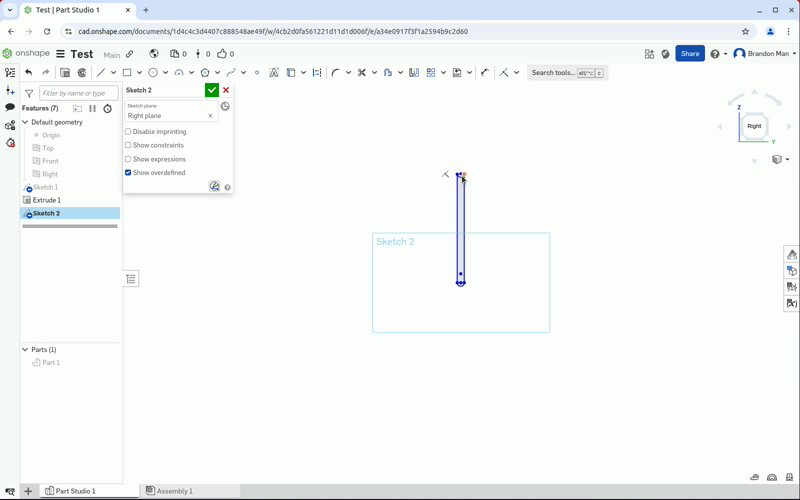
mouse_move(73, 352)
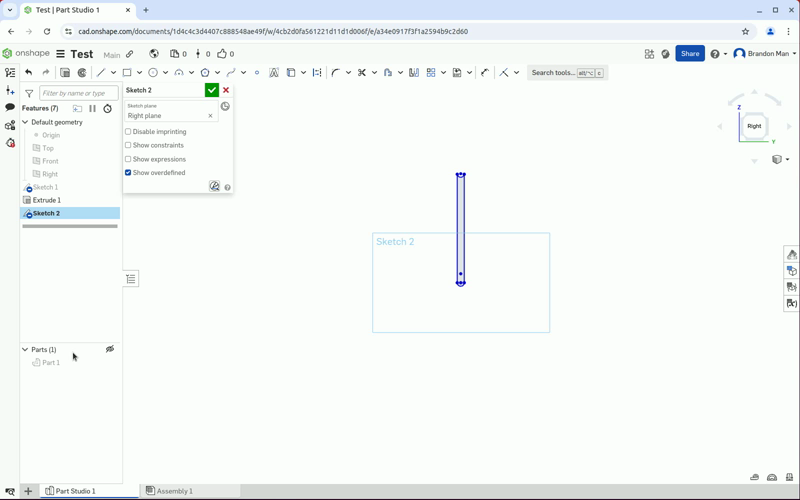
key(shift+y)
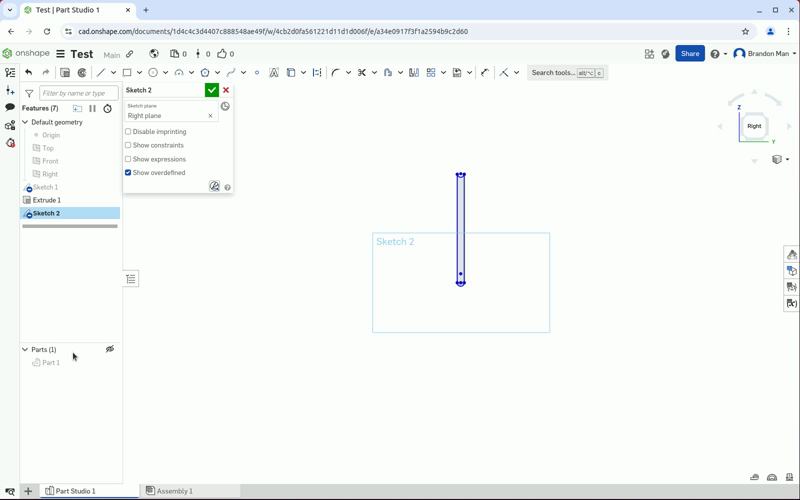
key(shift+e)
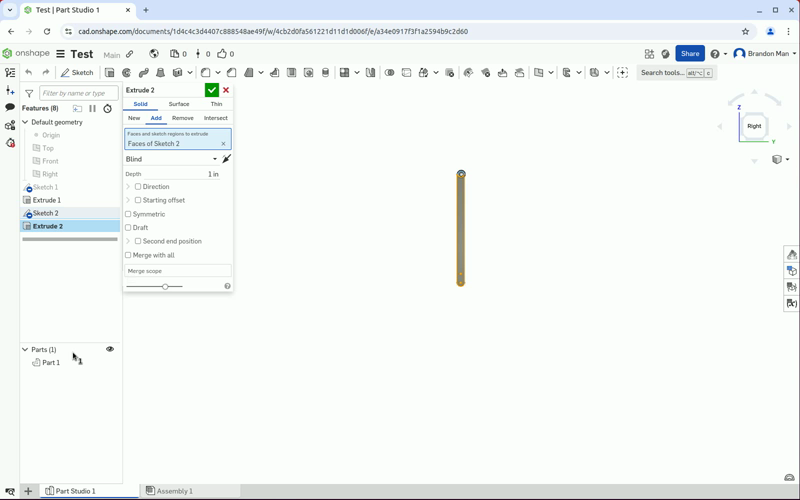
mouse_move(143, 106)
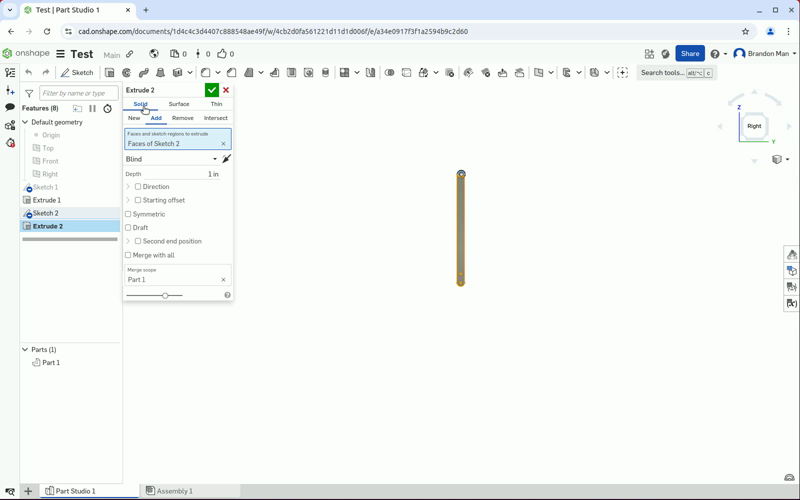
click(143, 106)
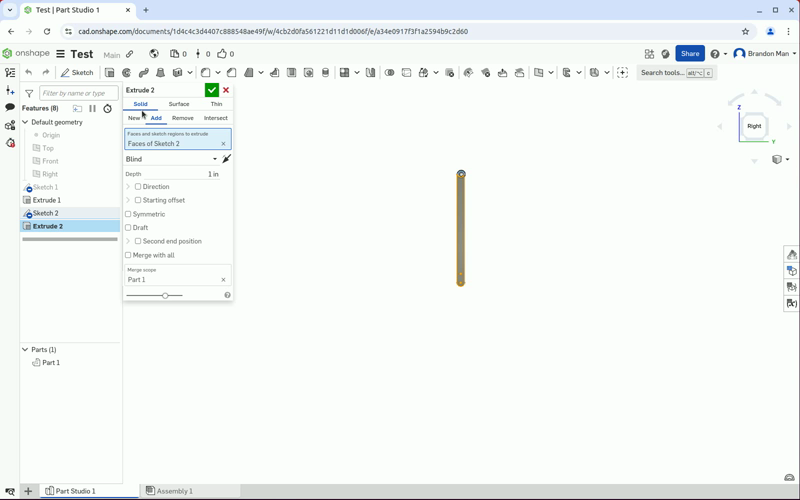
mouse_move(137, 120)
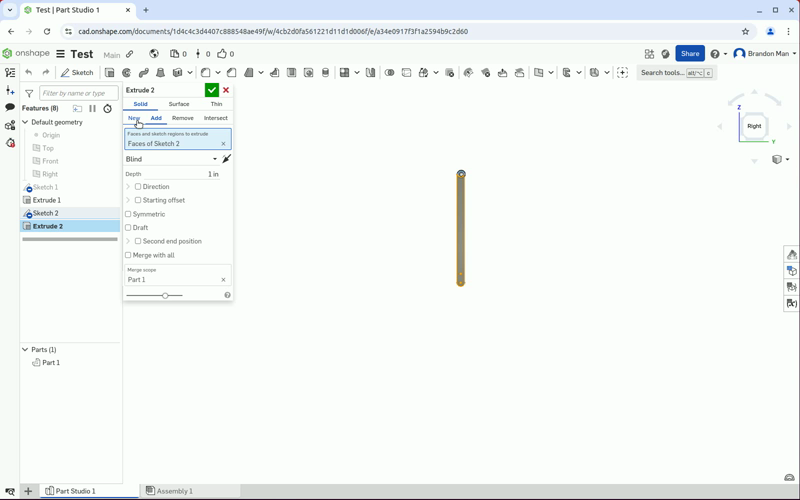
click(137, 120)
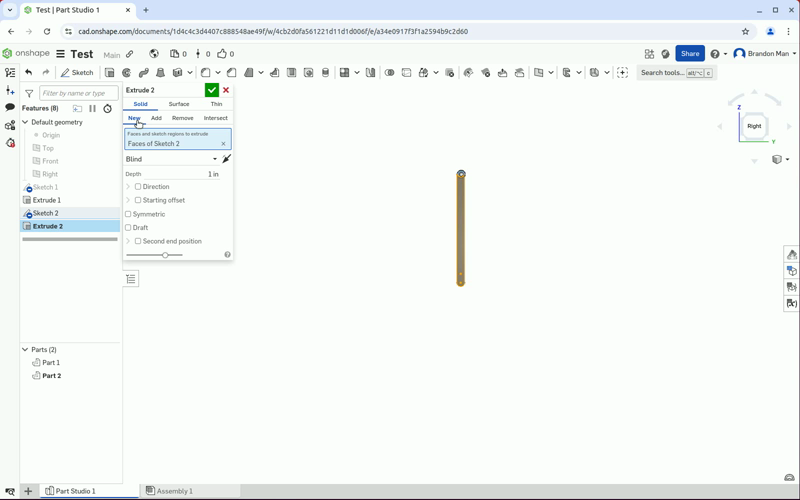
key(tab, 4)
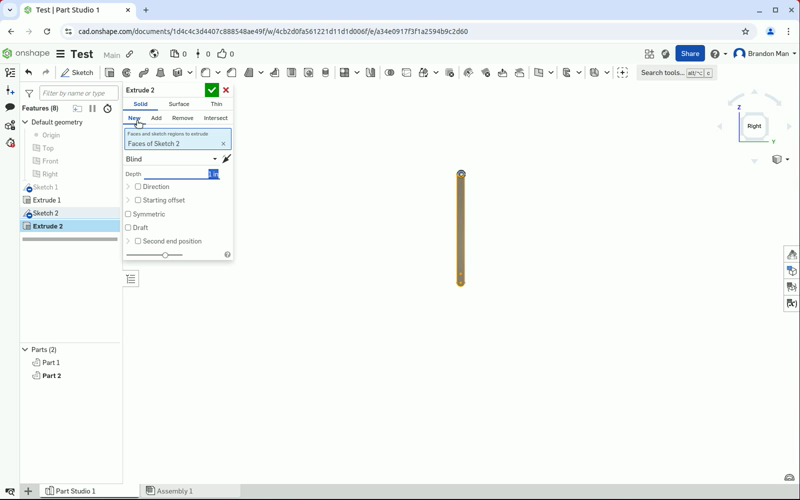
text(0.481)
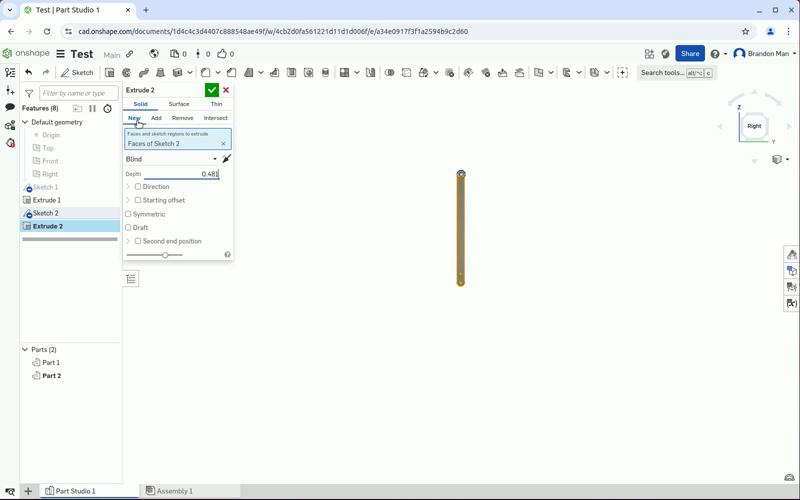
key(enter)
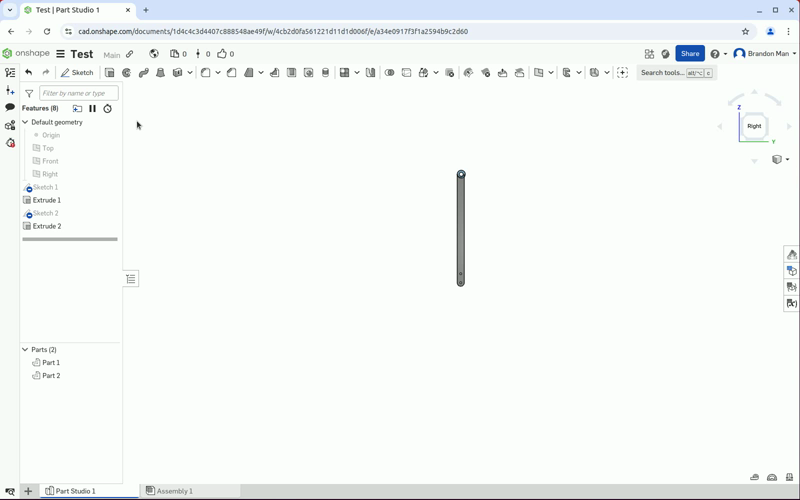
key(shift+h)
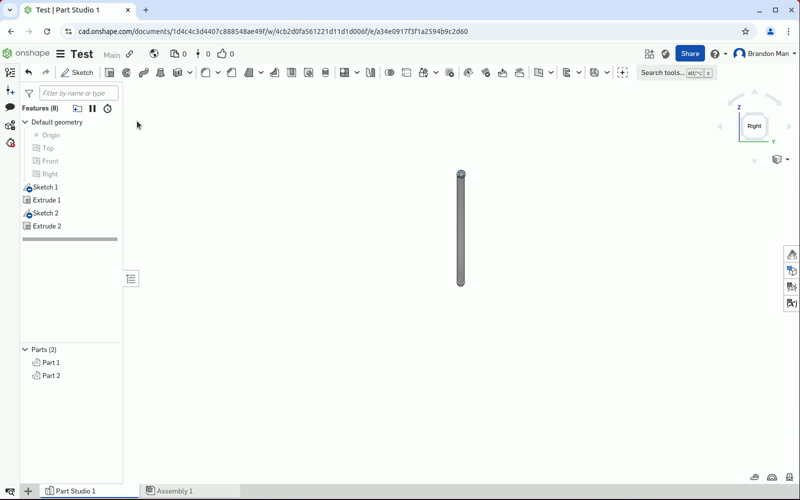
key(shift+h)
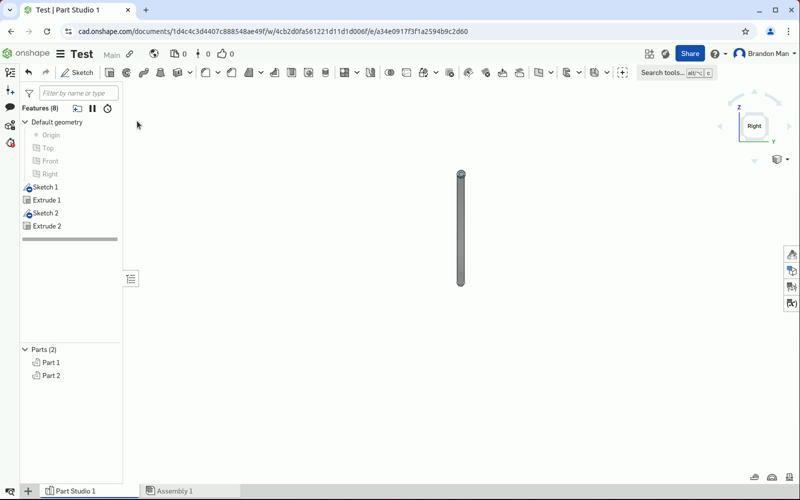
key(shift+7)
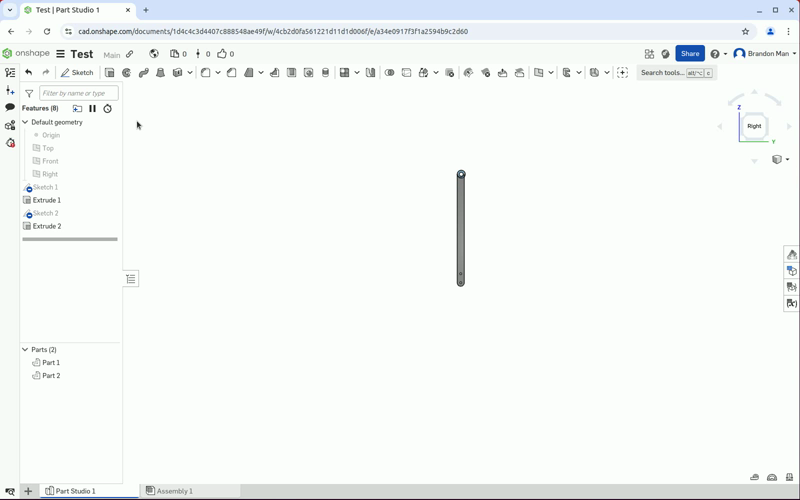
key(right, 2)
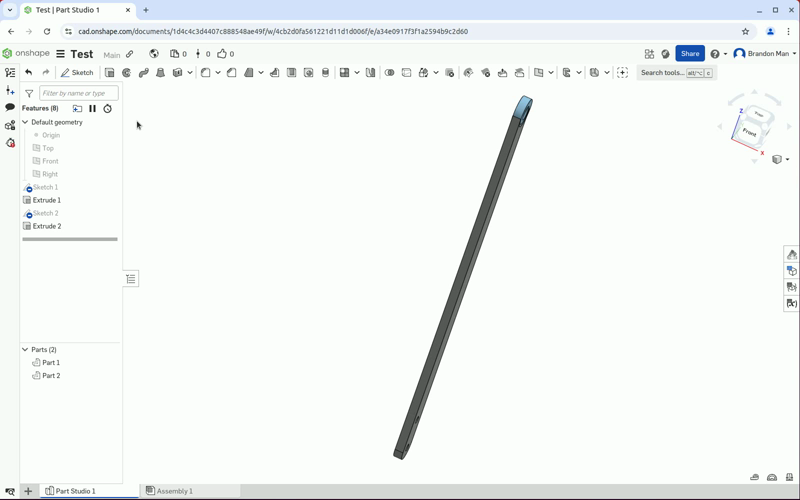
key(down, 2)
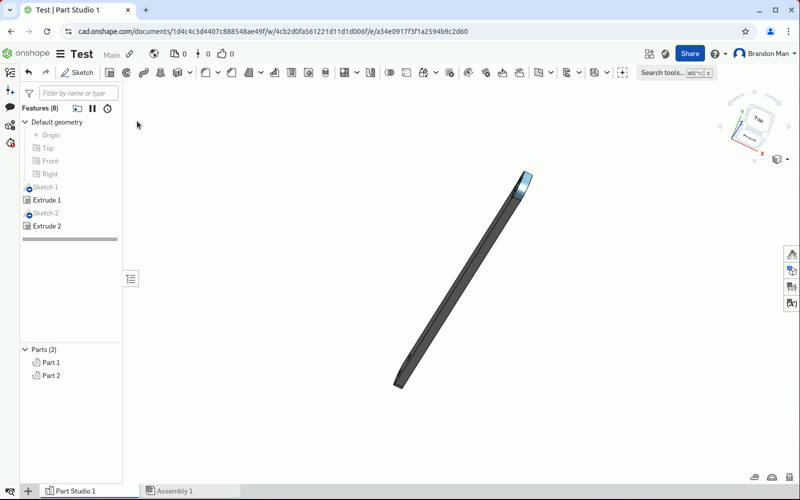
key(up, 2)
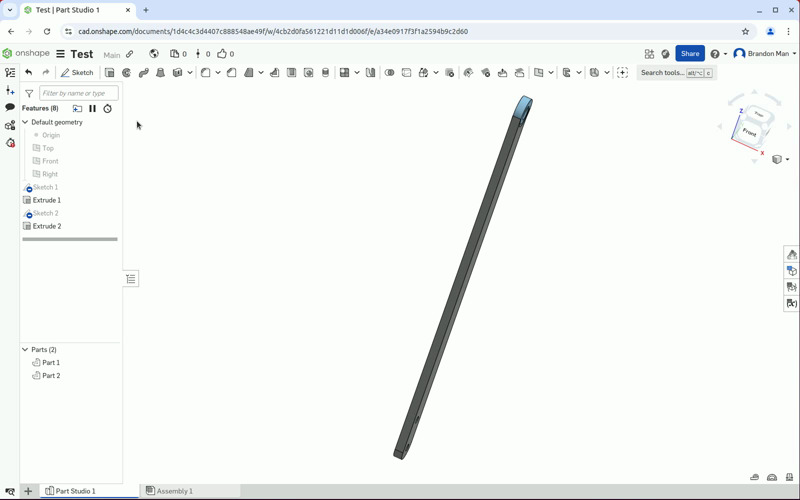
key(left, 2)
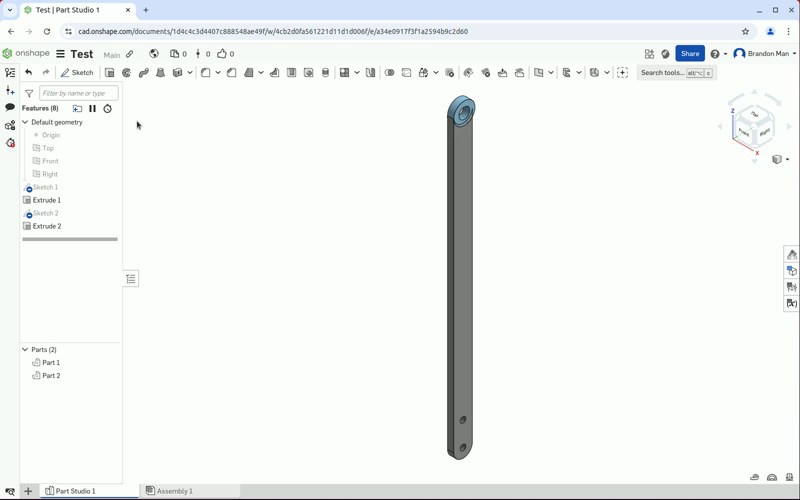
mouse_move(73, 189)
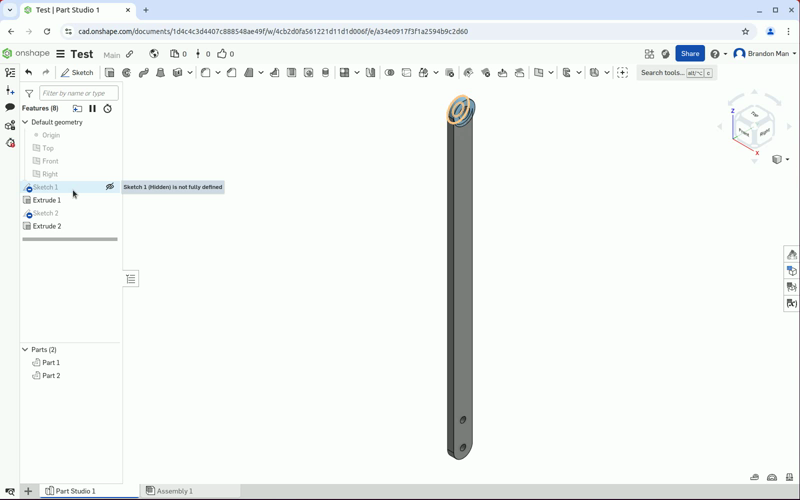
click(73, 189)